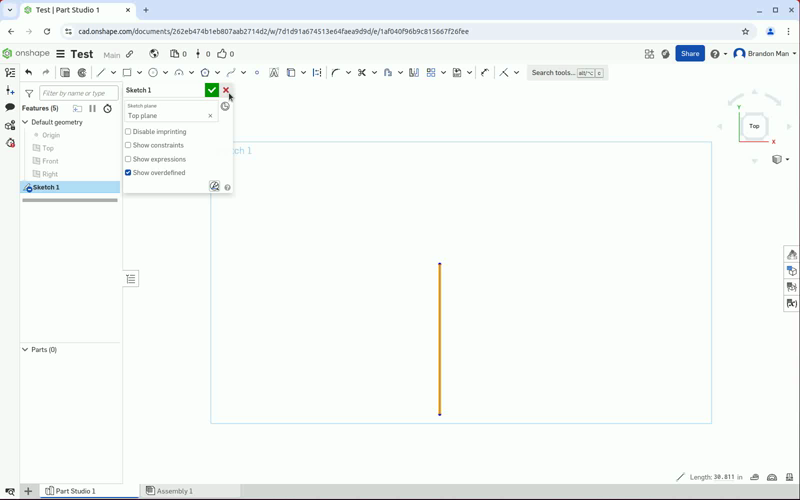
key(shift+h)
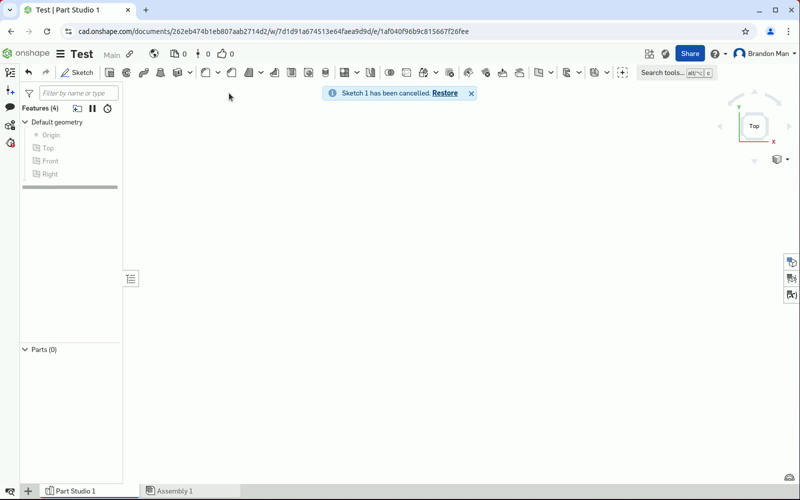
mouse_move(73, 352)
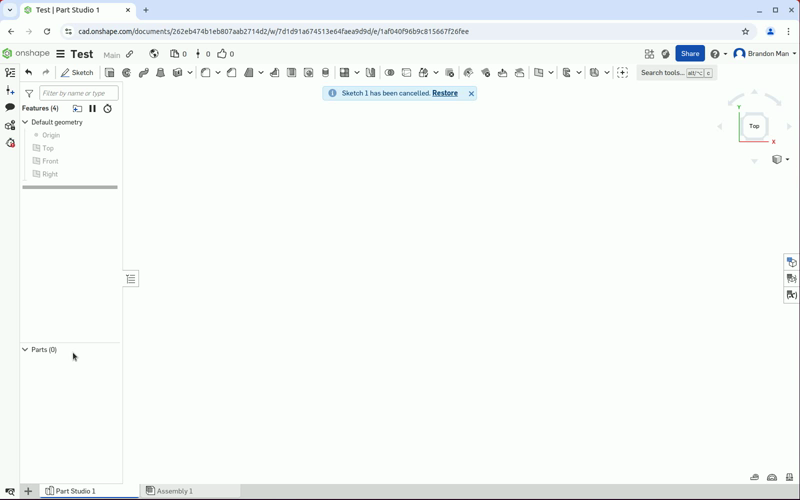
key(y)
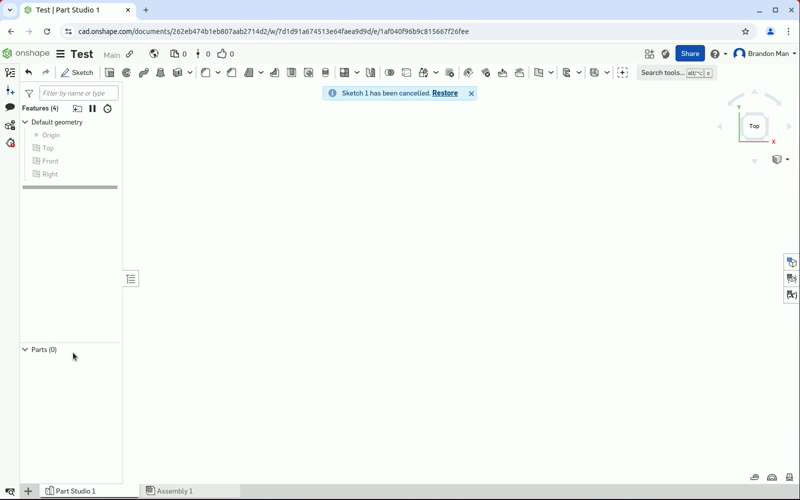
key(shift+p)
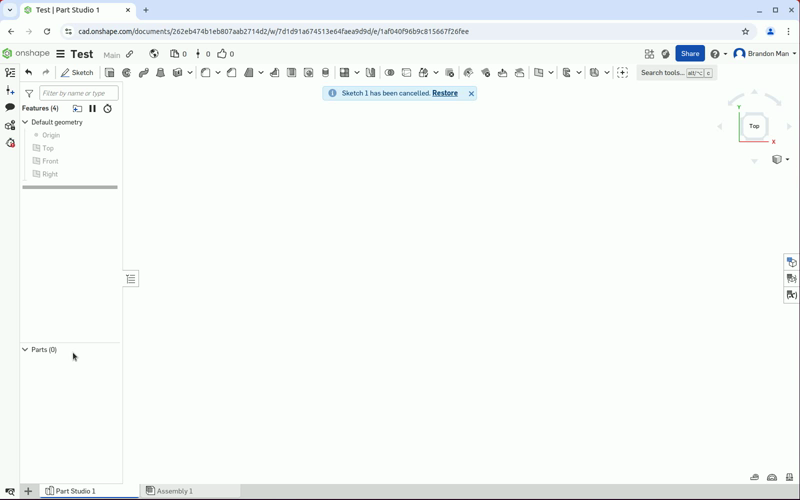
key(space)
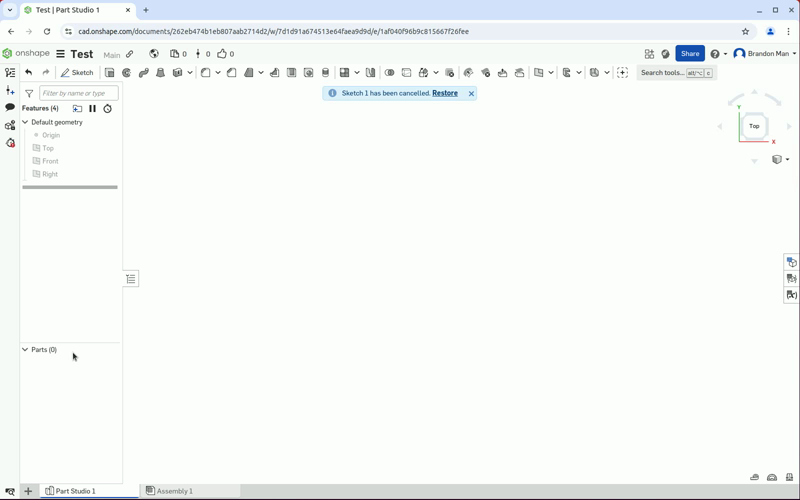
key_down(shift)
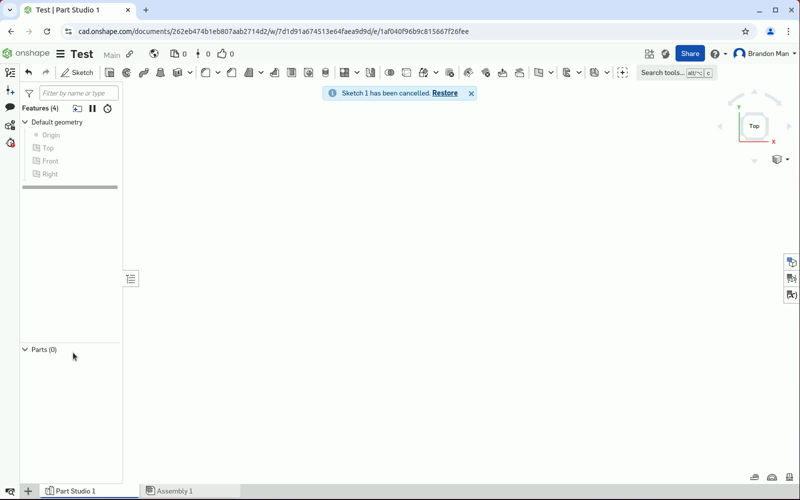
key(up)
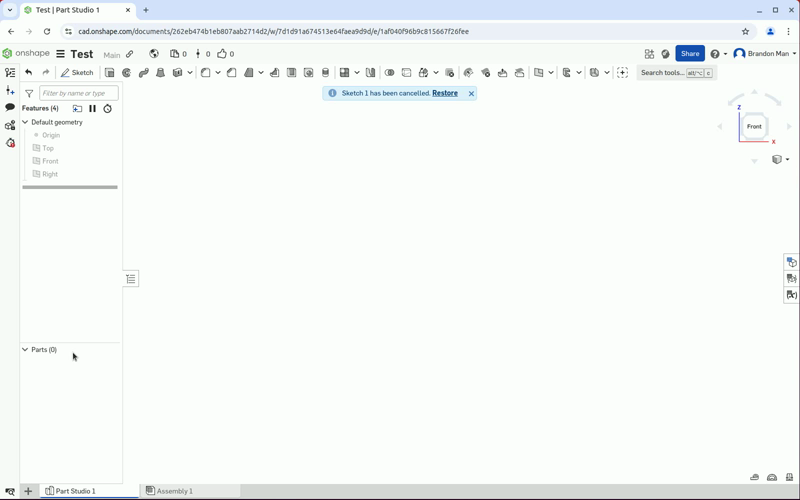
key_up(shift)
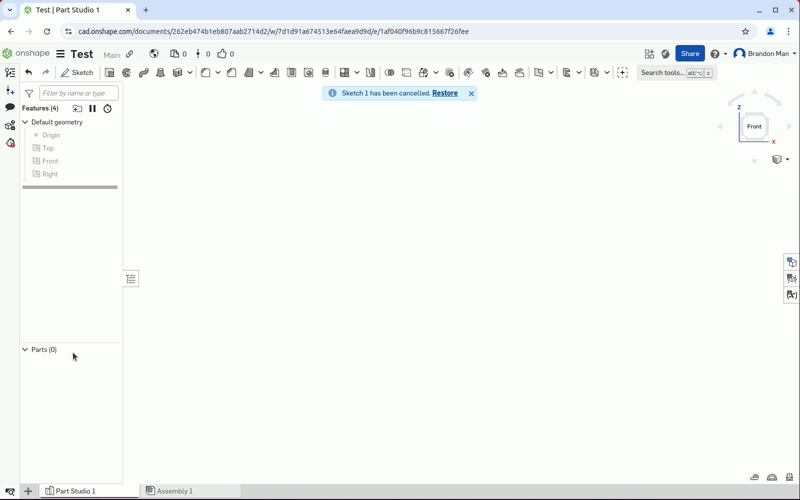
key(space)
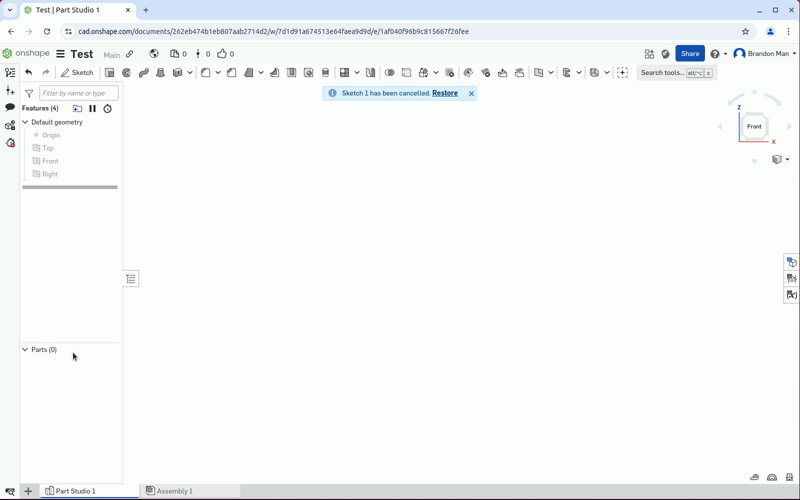
key_down(shift)
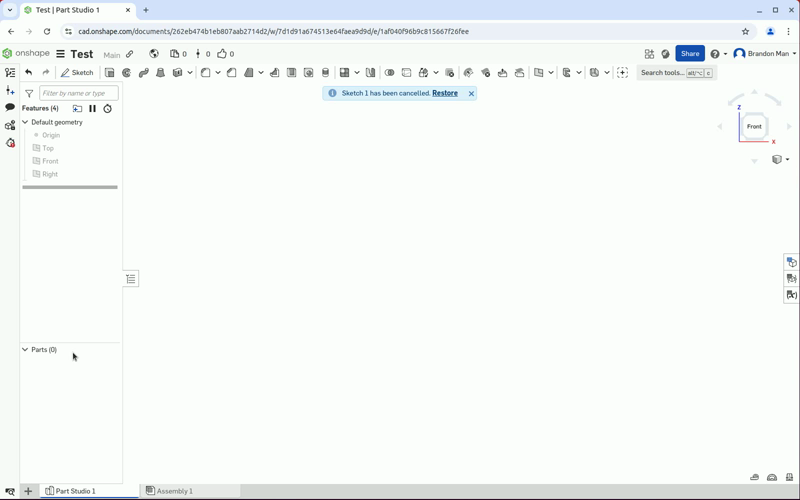
key(left)
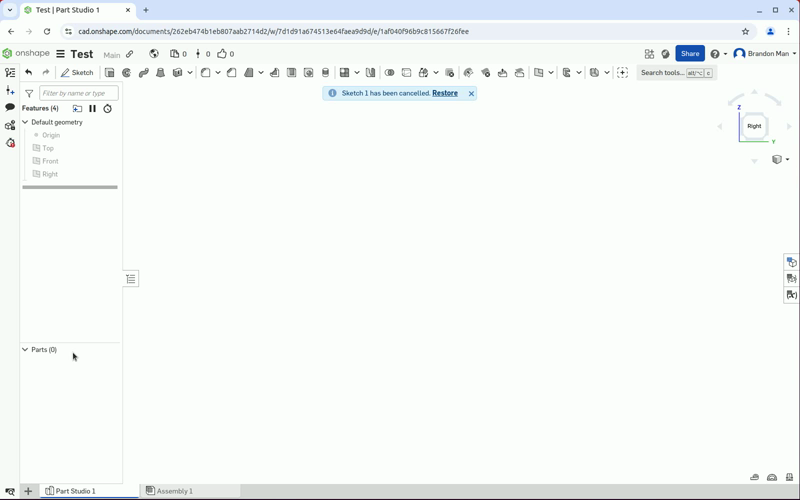
key_up(shift)
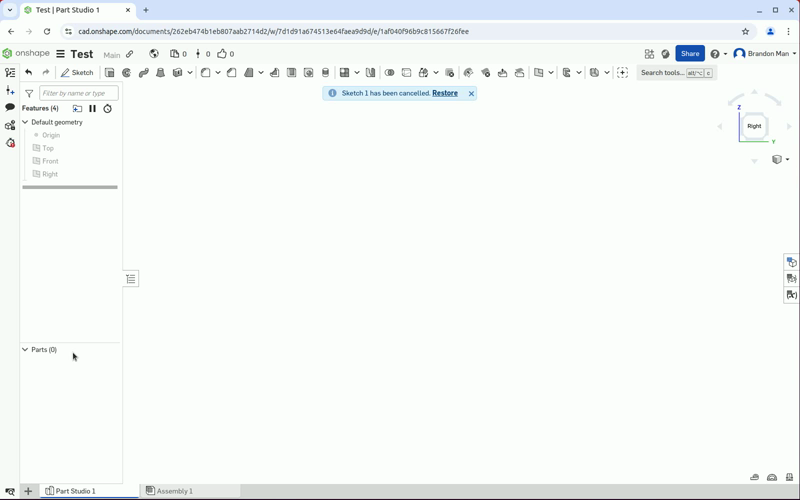
mouse_move(73, 352)
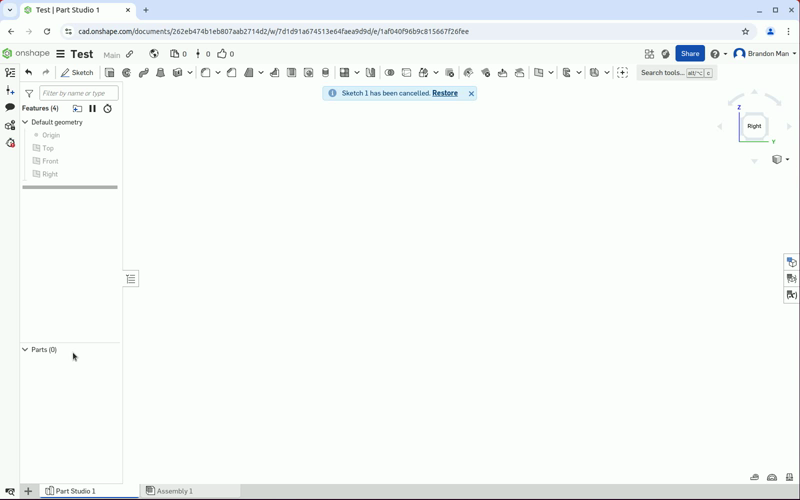
key(shift+y)
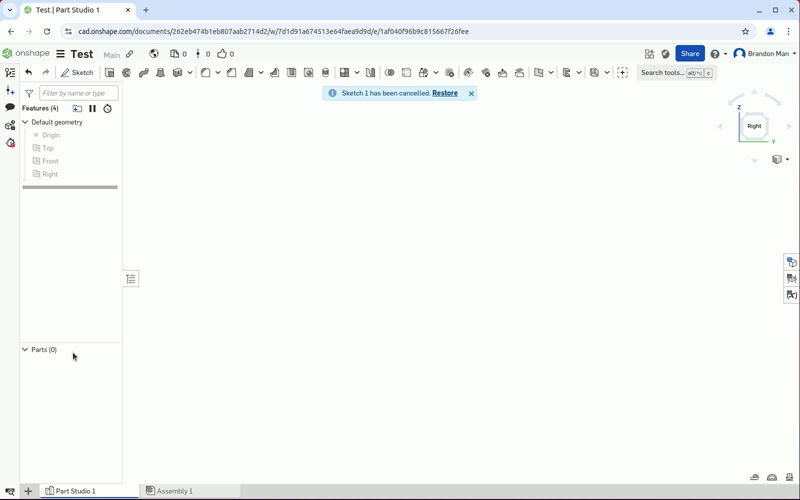
key(shift+s)
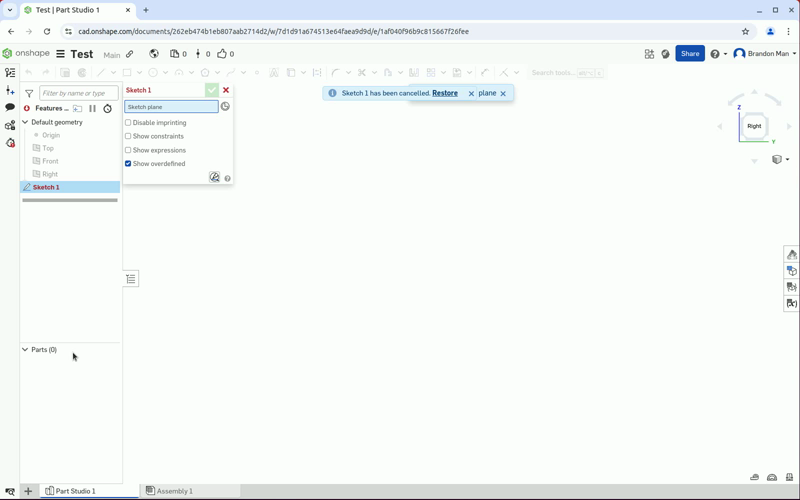
mouse_move(73, 176)
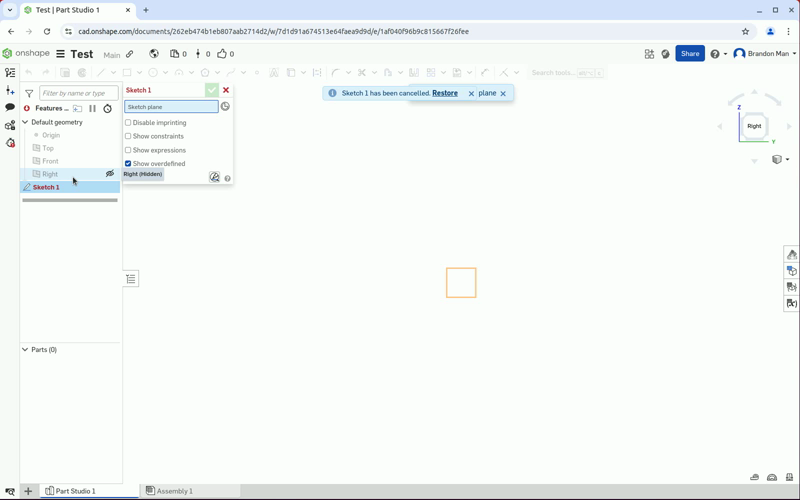
click(73, 176)
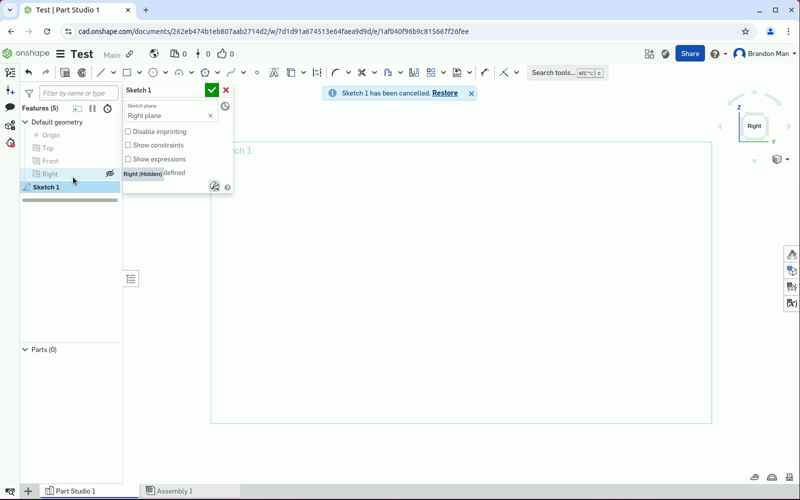
mouse_move(73, 352)
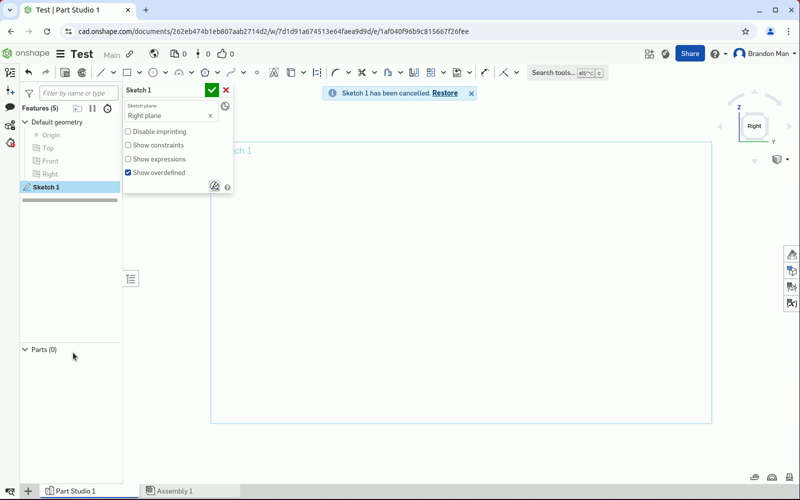
key(y)
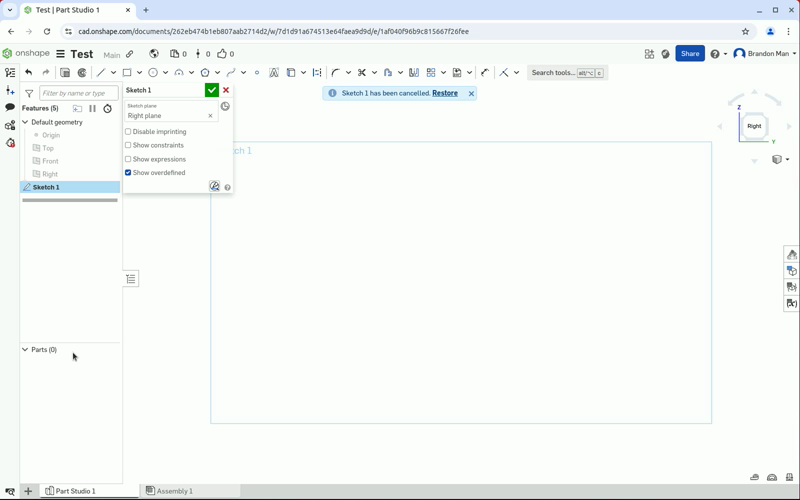
key(l)
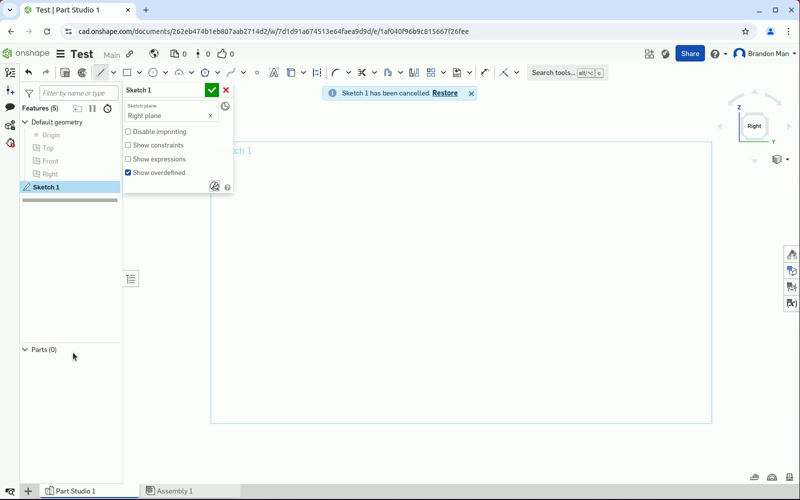
key_down(shift)
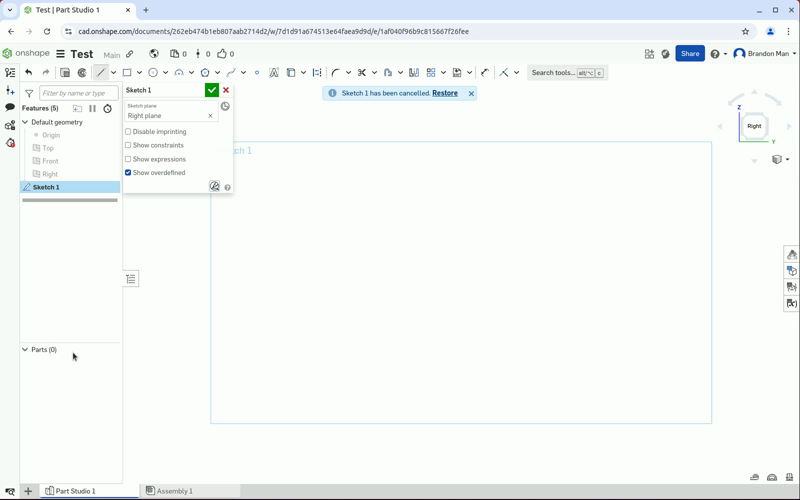
mouse_move(357, 349)
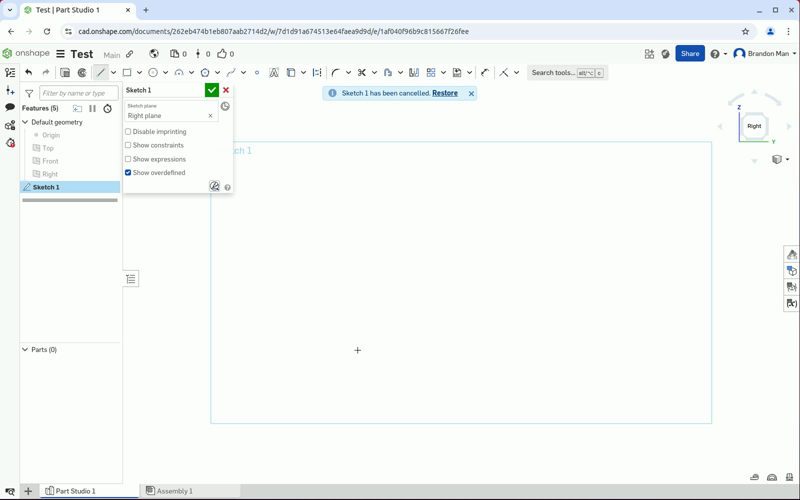
click(357, 349)
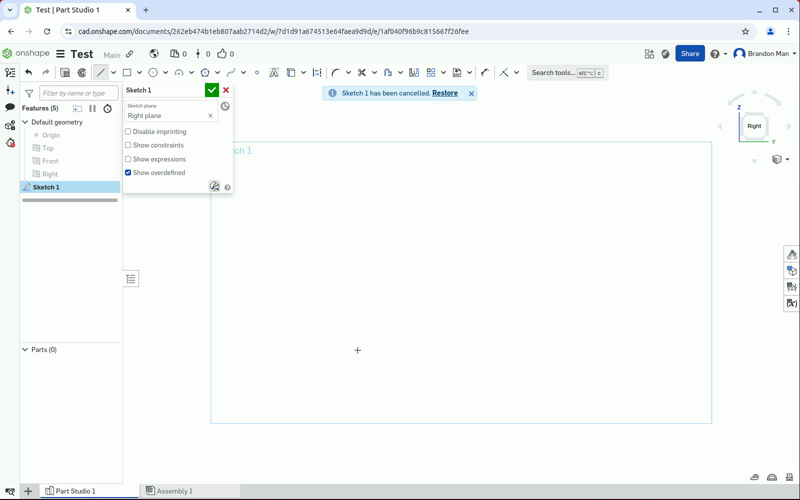
key_up(shift)
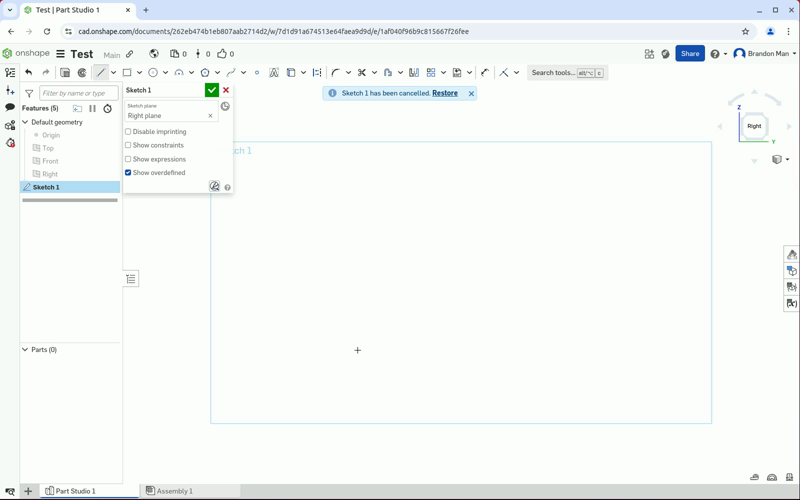
key_down(shift)
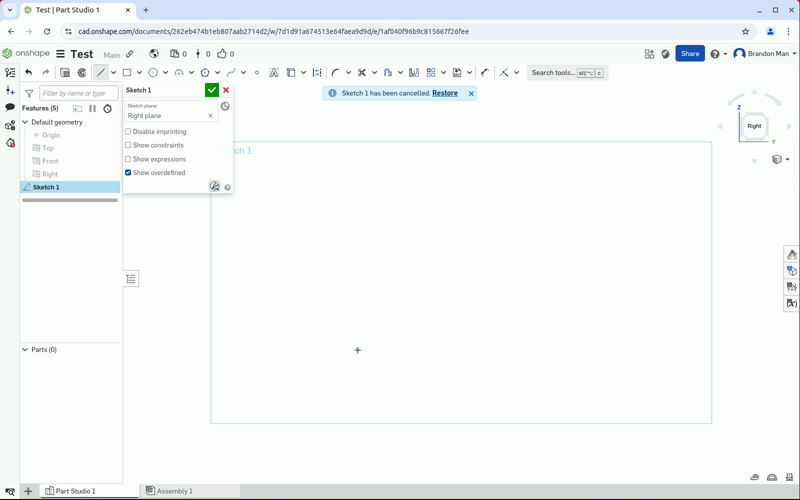
mouse_move(387, 349)
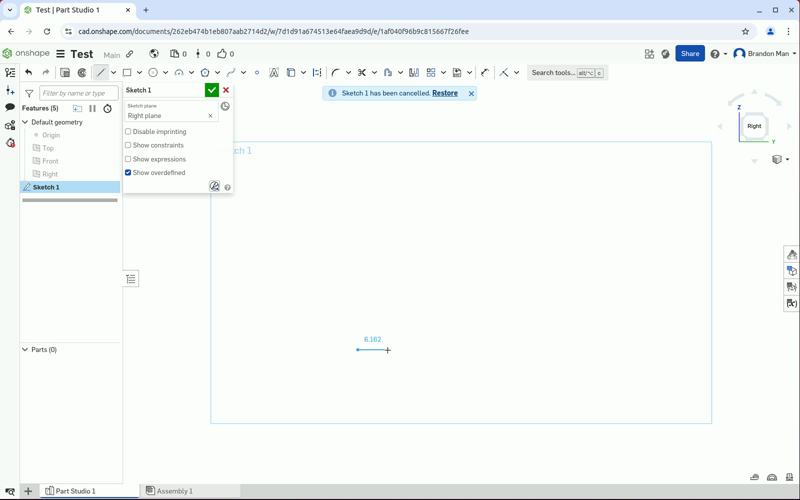
mouse_move(382, 349)
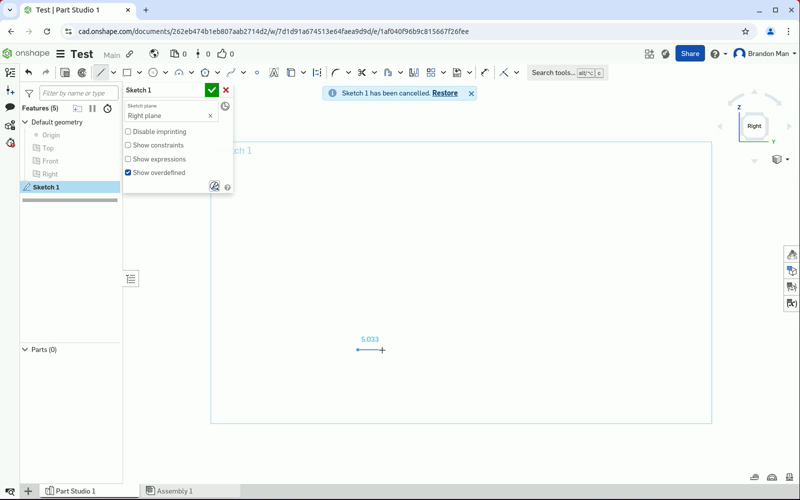
click(382, 349)
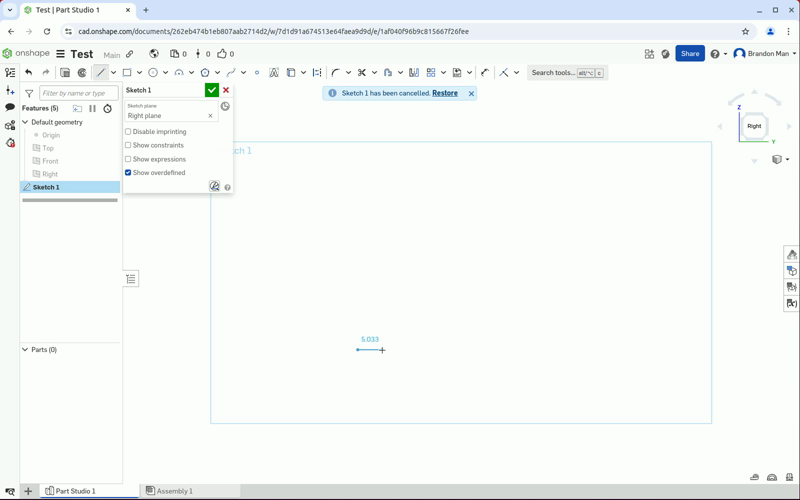
key_up(shift)
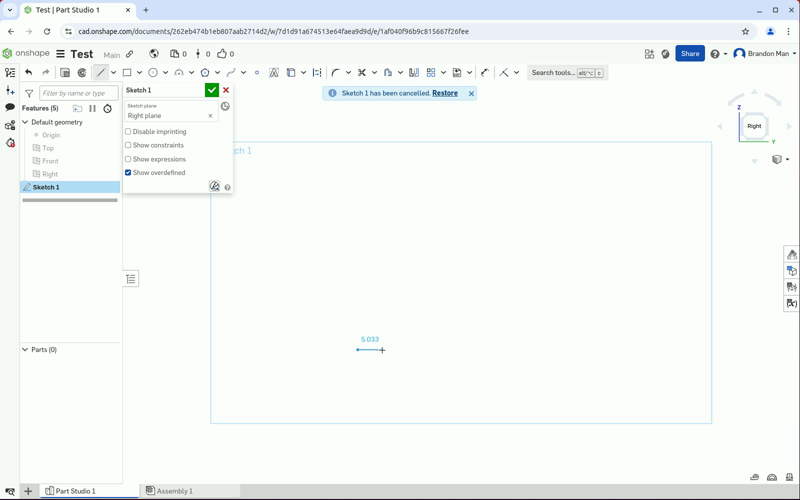
key_down(shift)
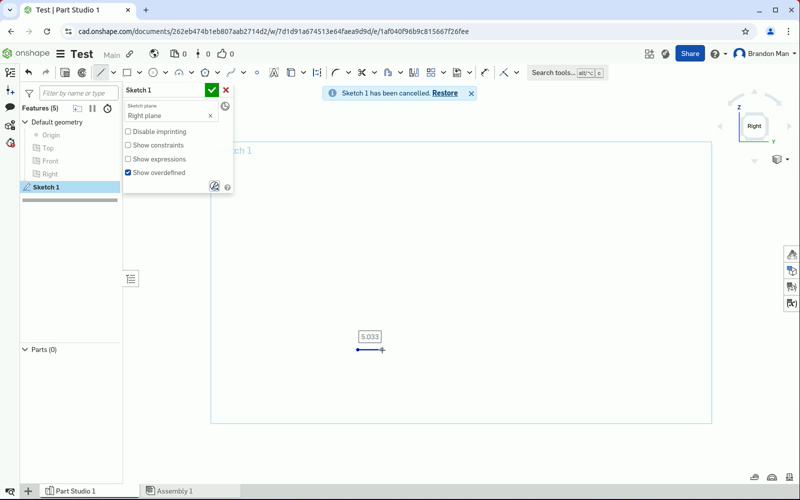
mouse_move(382, 266)
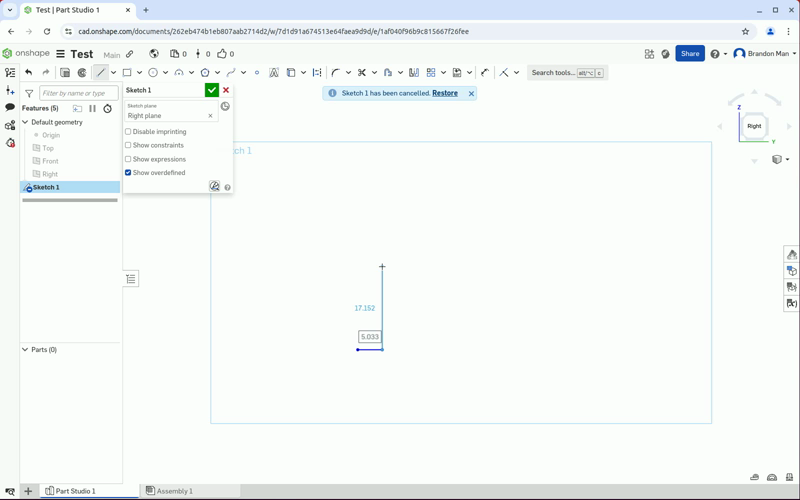
click(382, 266)
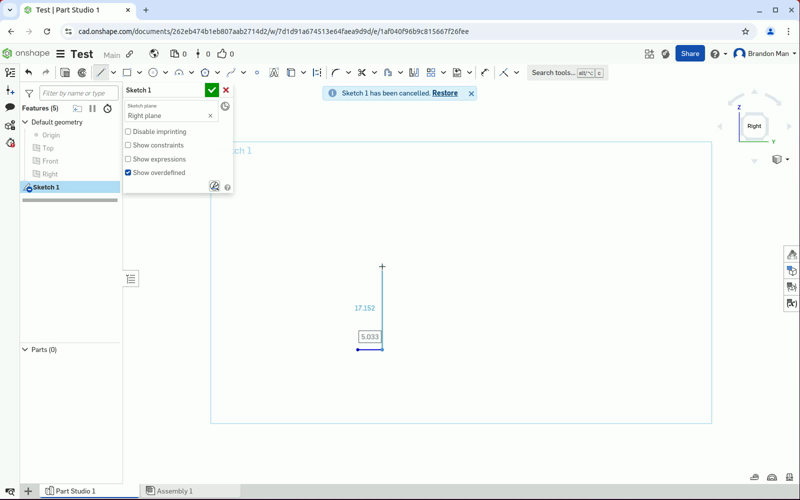
key_up(shift)
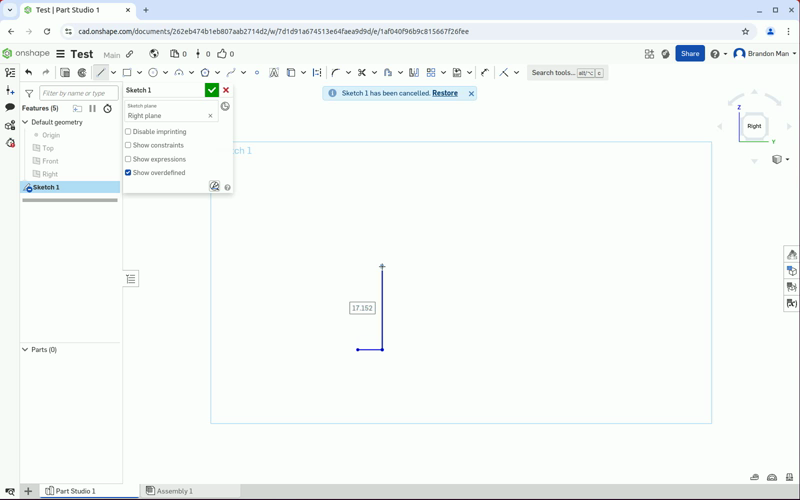
key_down(shift)
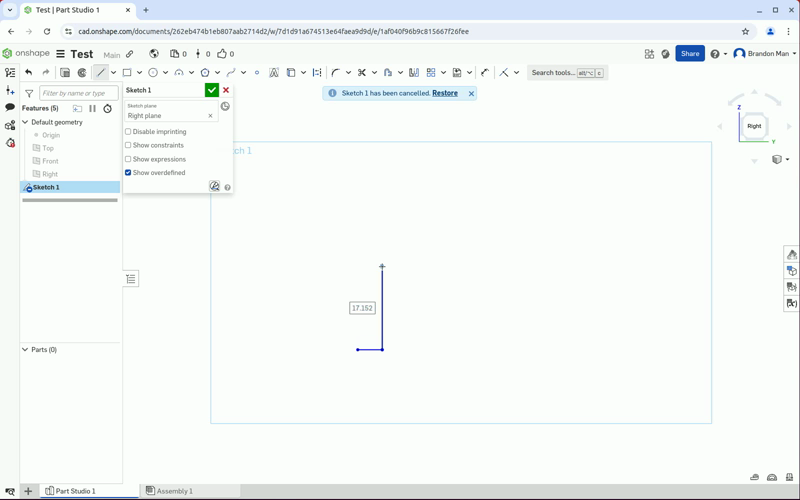
mouse_move(547, 266)
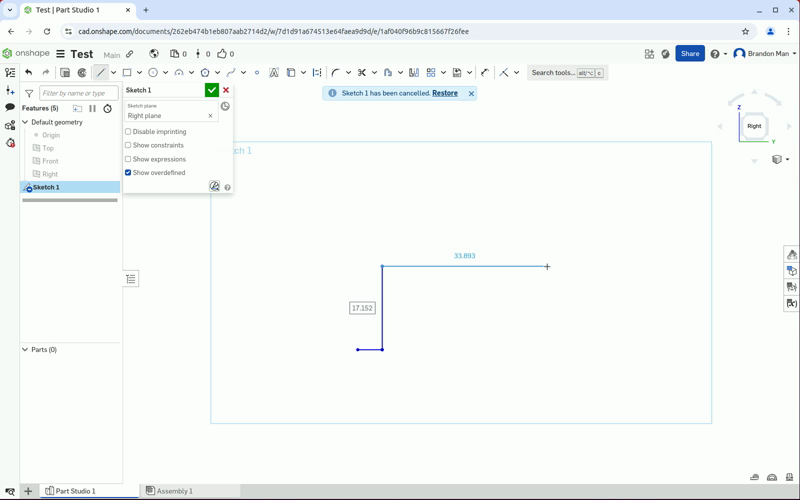
click(547, 266)
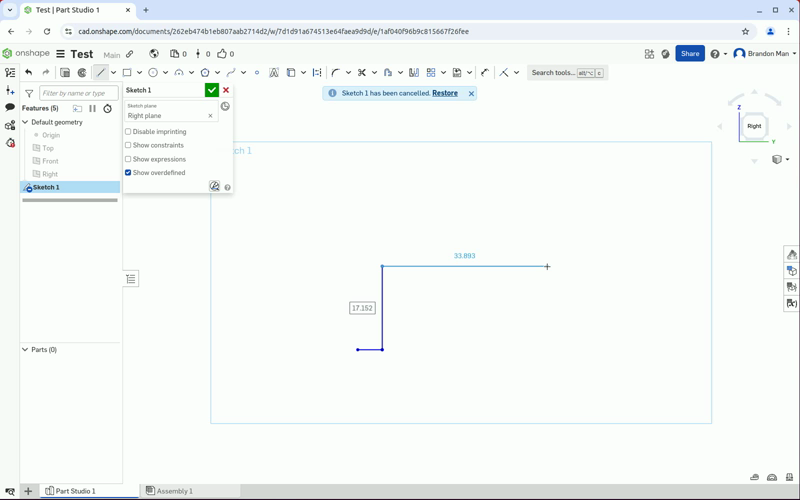
key_up(shift)
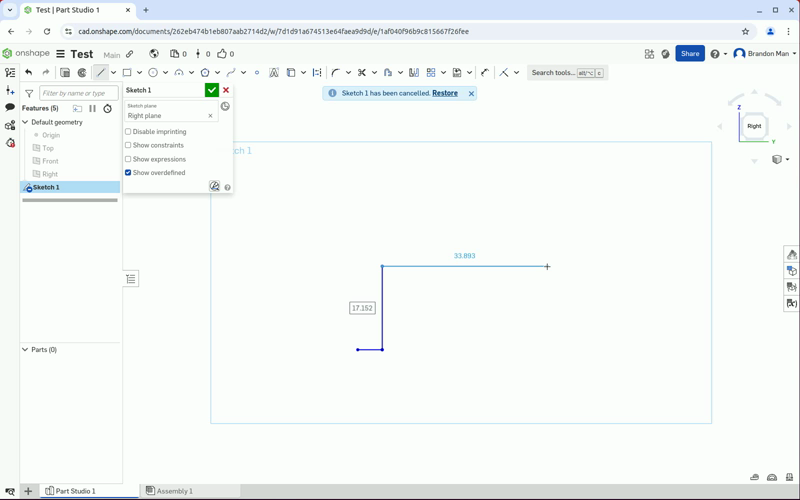
key_down(shift)
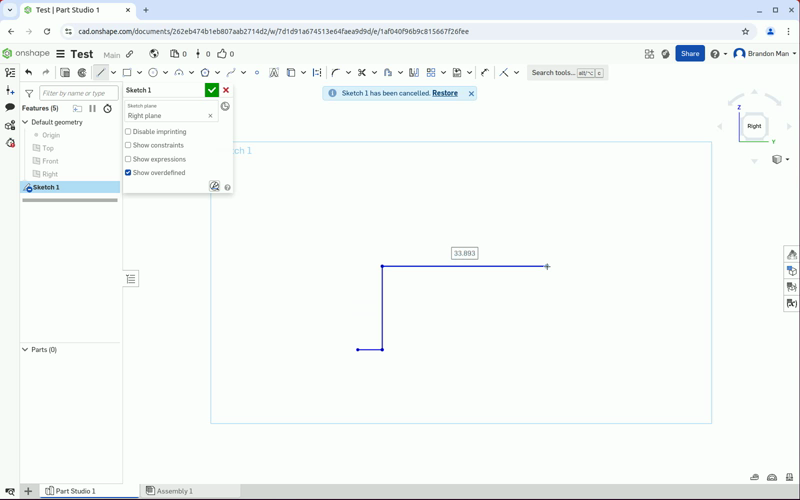
mouse_move(547, 349)
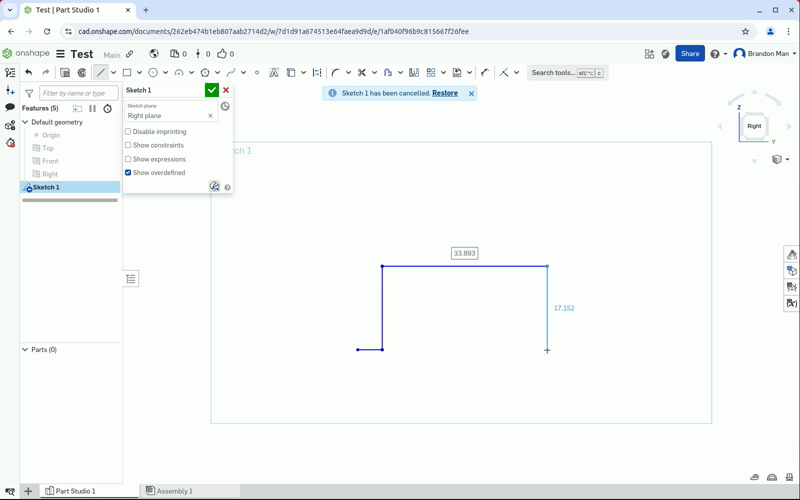
click(547, 349)
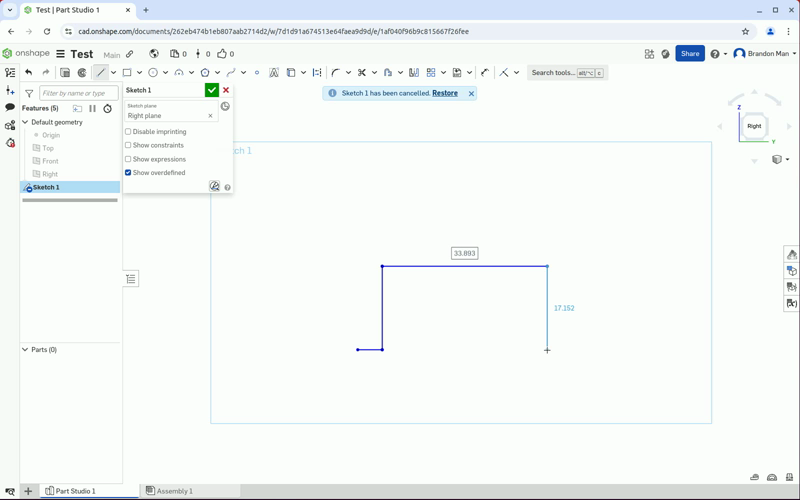
key_up(shift)
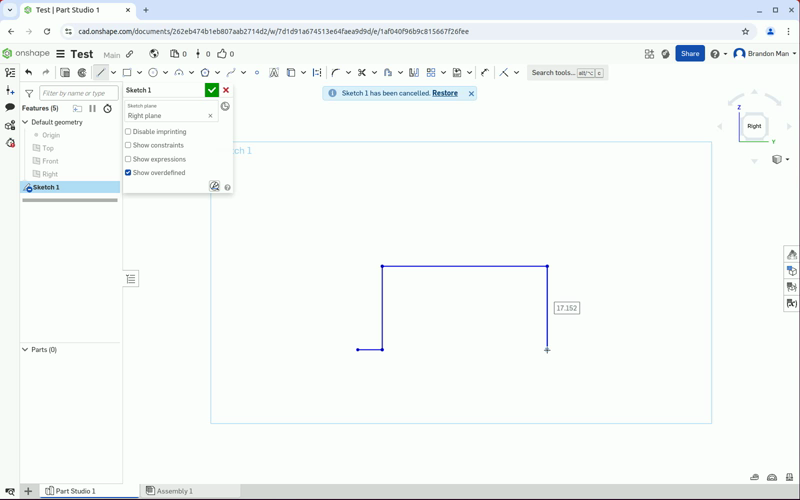
key_down(shift)
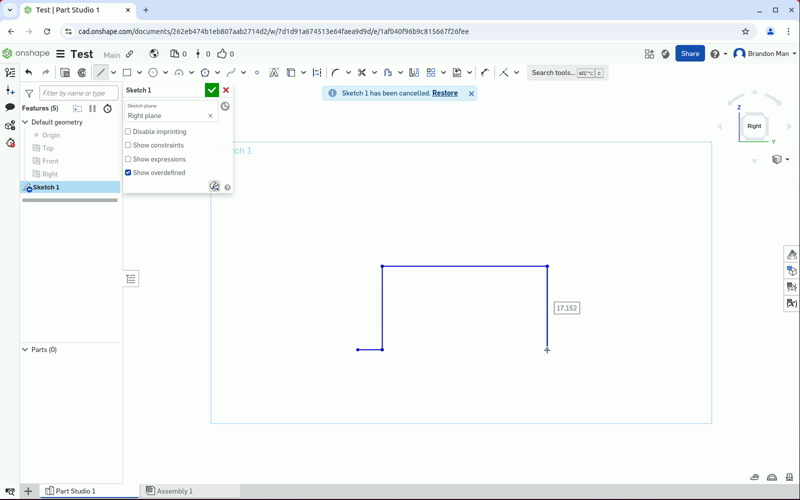
mouse_move(577, 349)
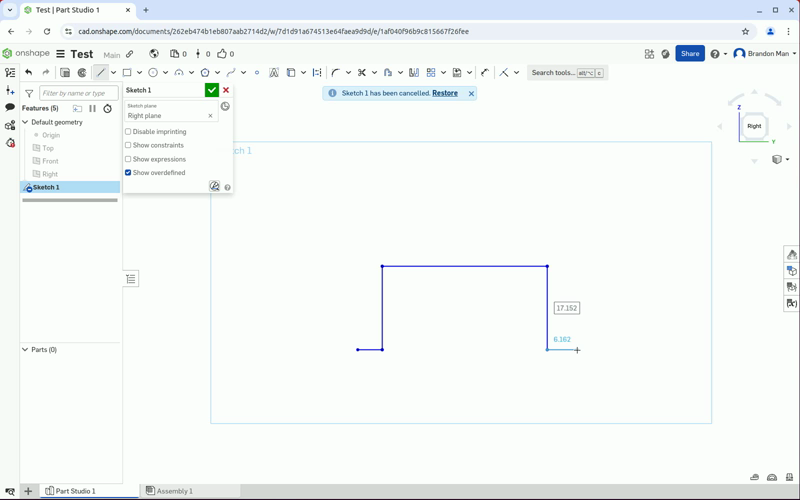
mouse_move(572, 349)
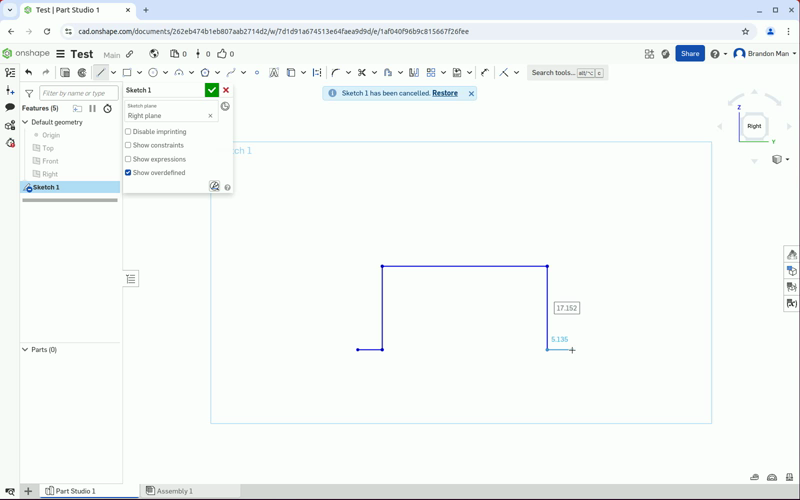
click(572, 349)
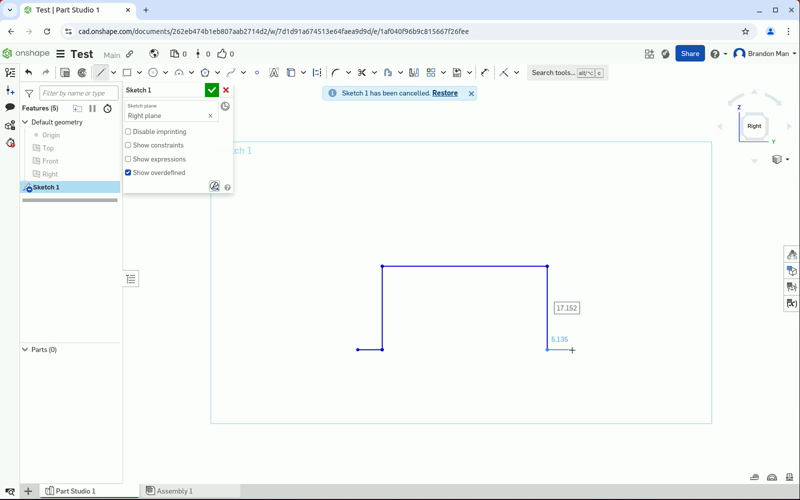
key_up(shift)
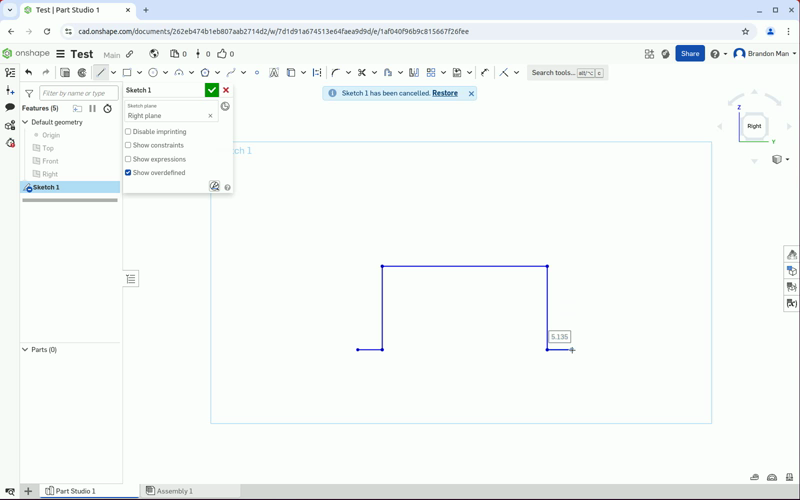
key_down(shift)
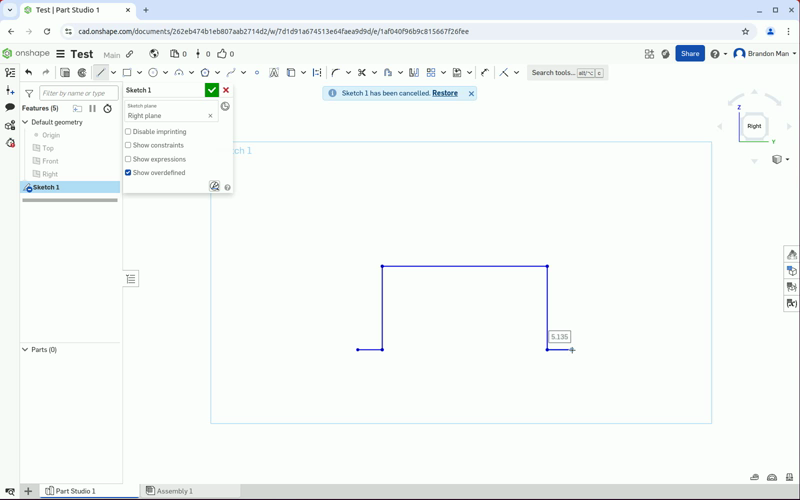
mouse_move(589, 349)
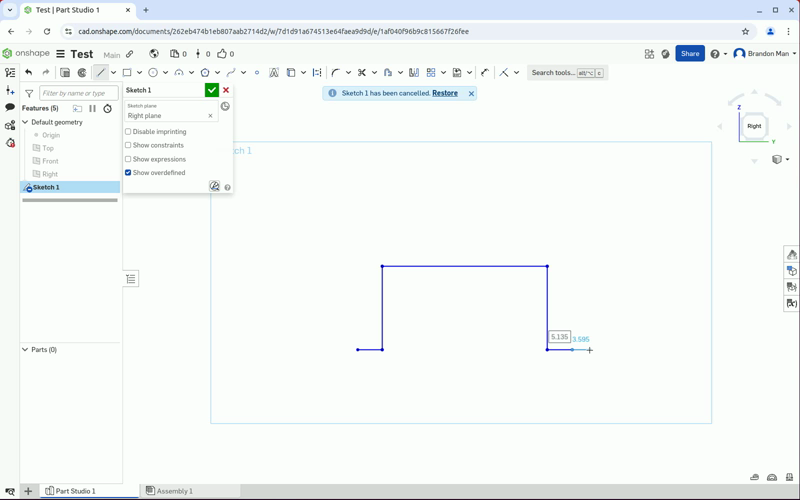
mouse_move(572, 340)
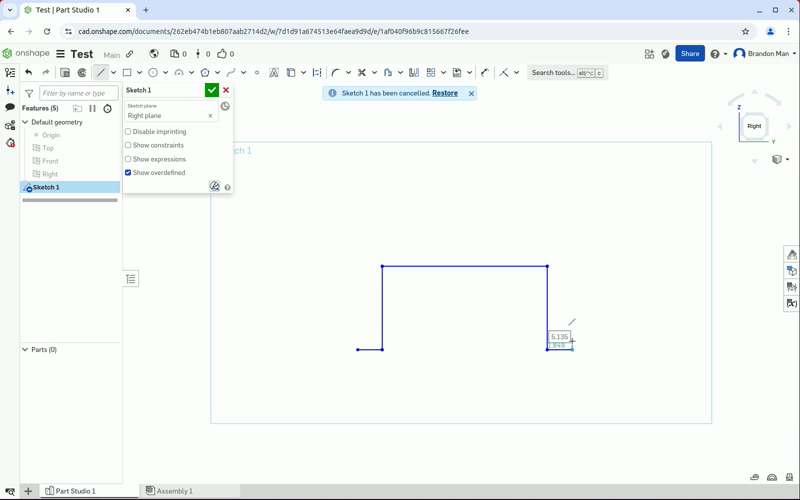
click(572, 340)
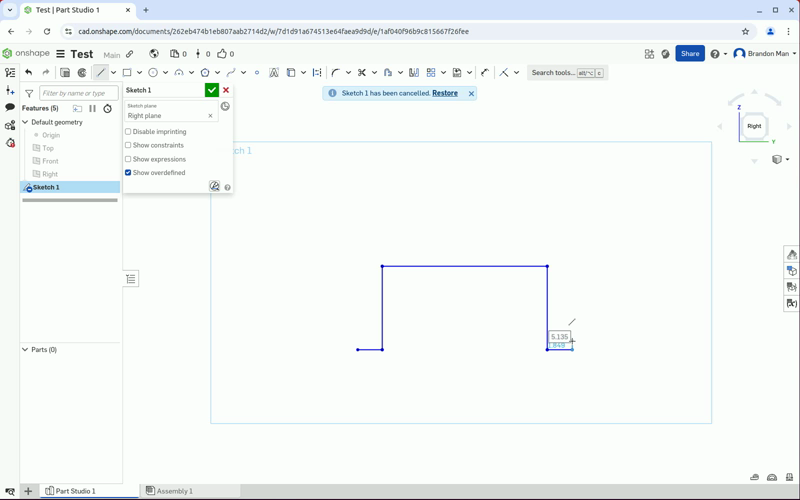
key_up(shift)
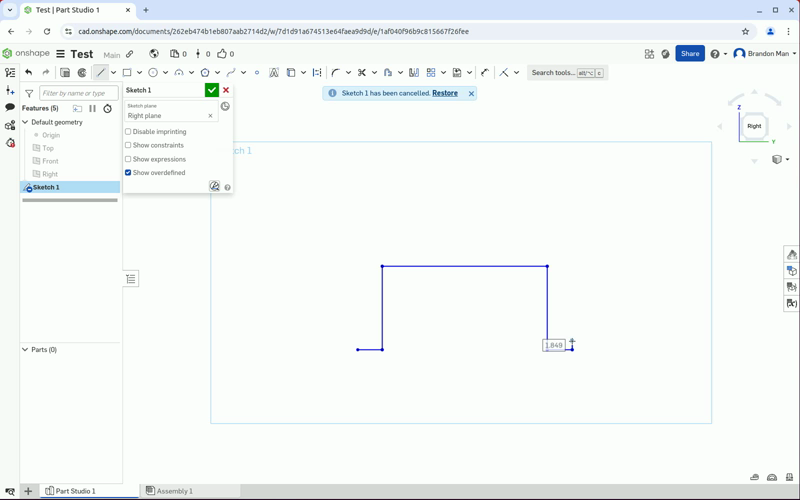
key_down(shift)
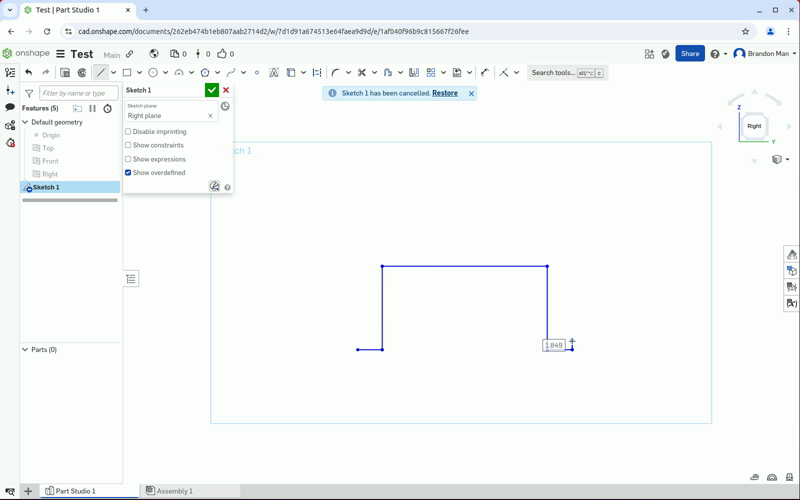
mouse_move(589, 340)
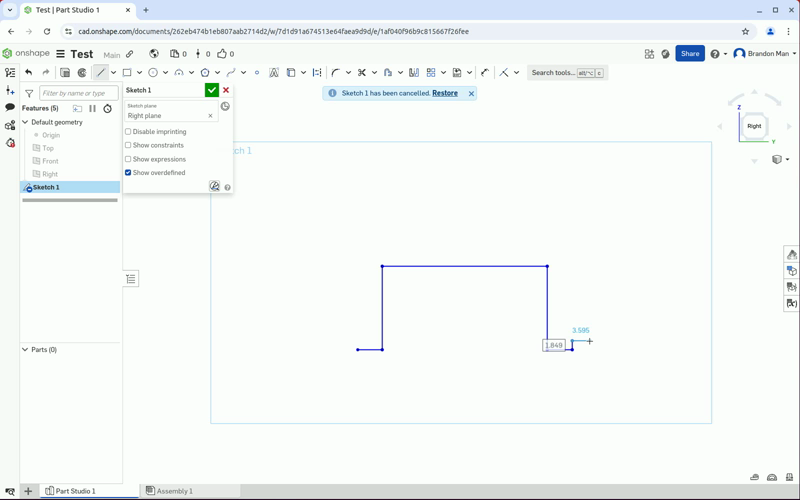
mouse_move(556, 340)
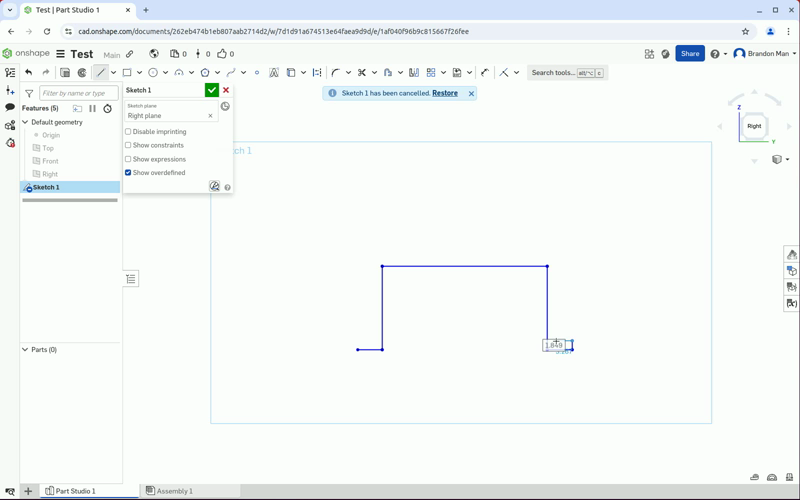
click(556, 340)
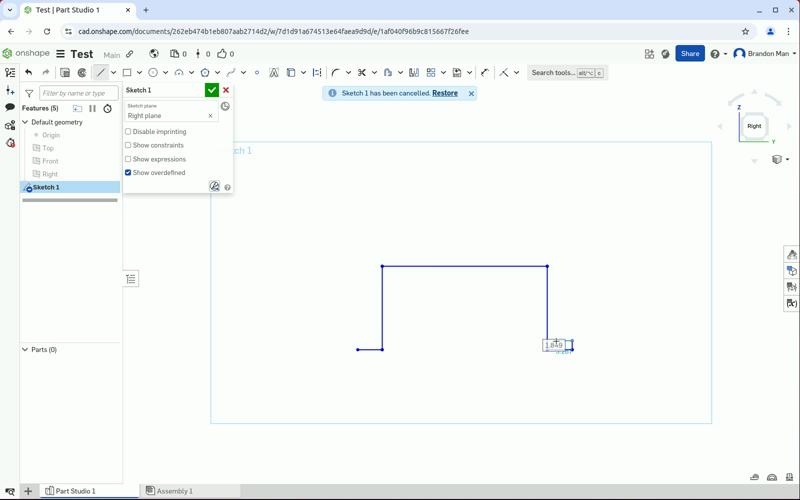
key_up(shift)
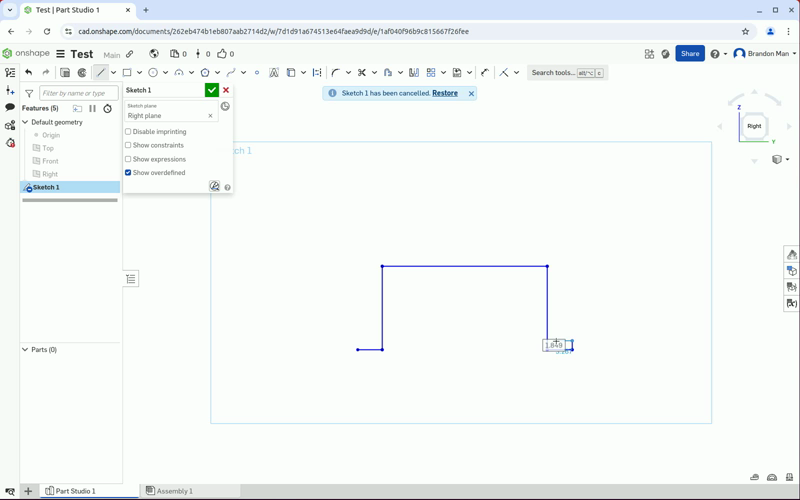
key_down(shift)
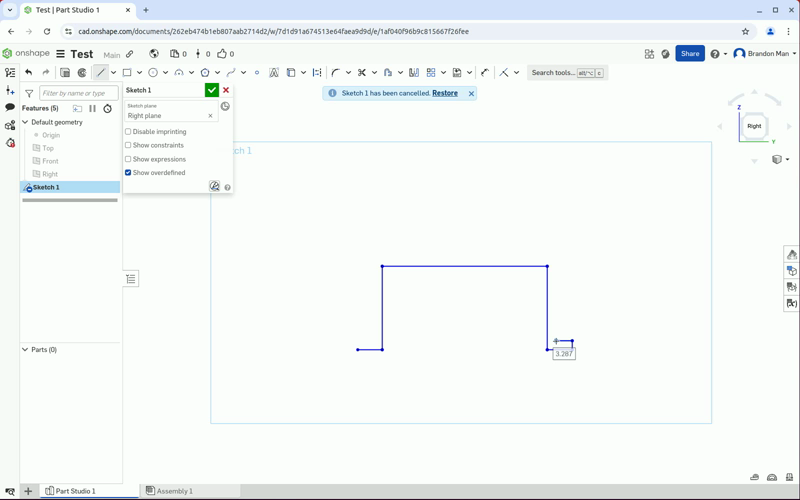
mouse_move(556, 259)
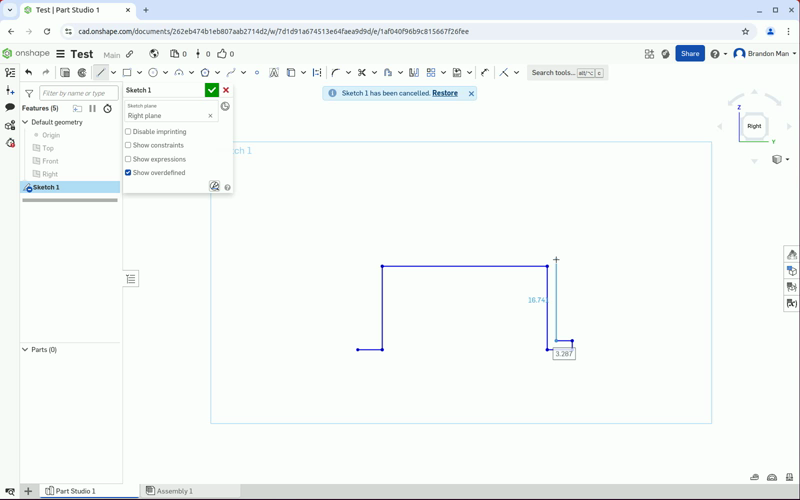
click(556, 259)
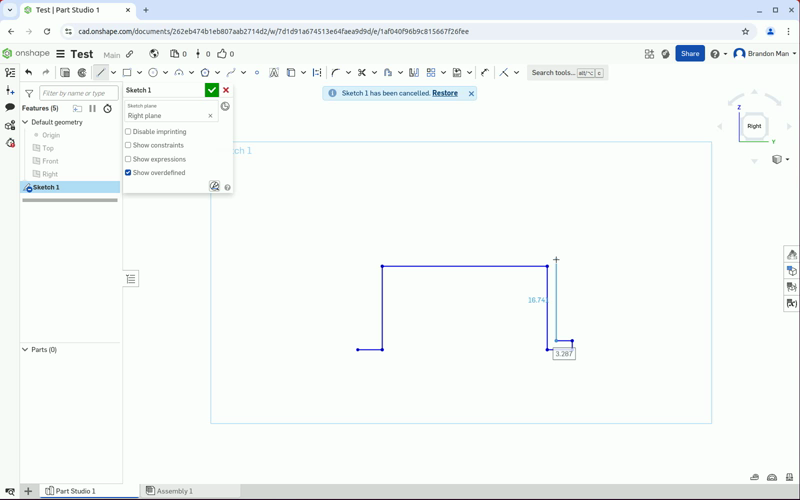
key_up(shift)
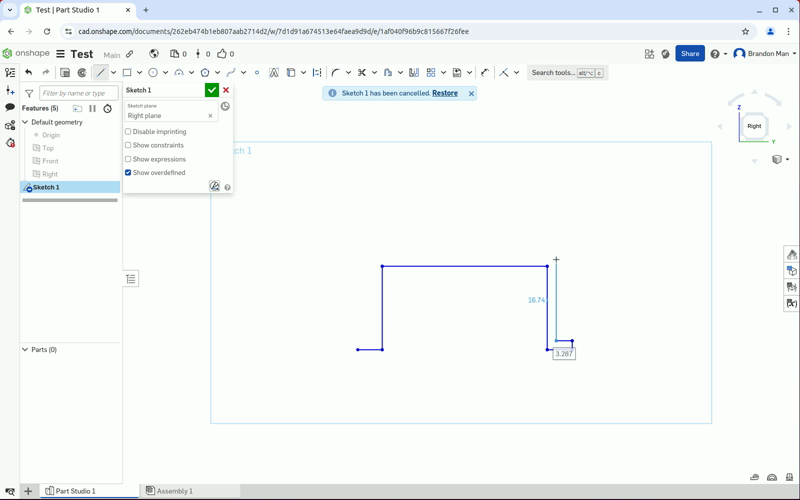
key_down(shift)
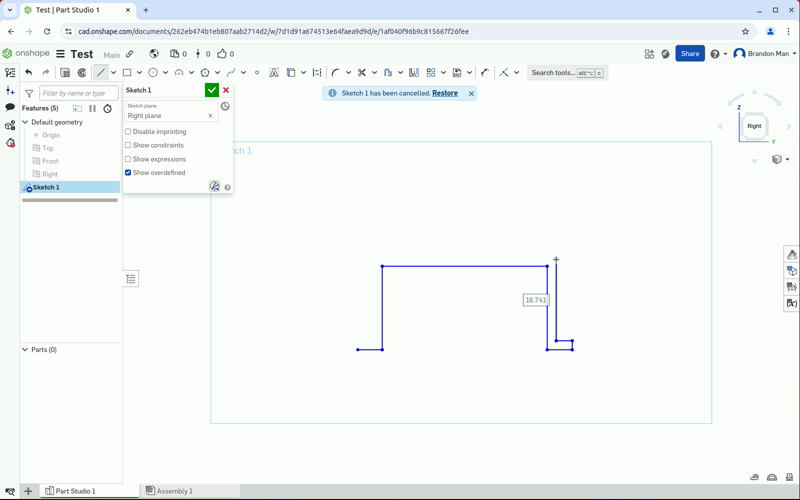
mouse_move(373, 259)
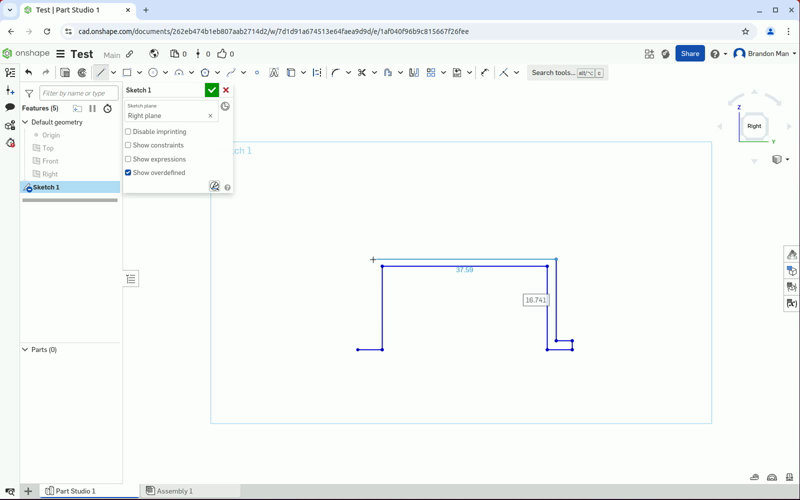
click(373, 259)
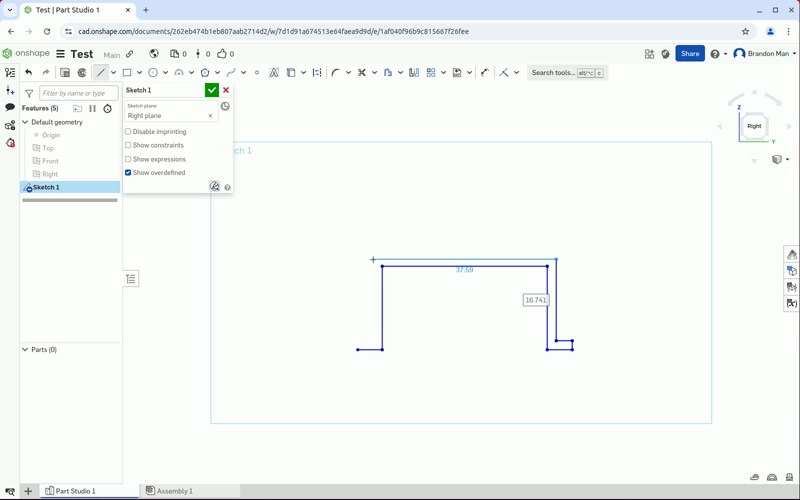
key_up(shift)
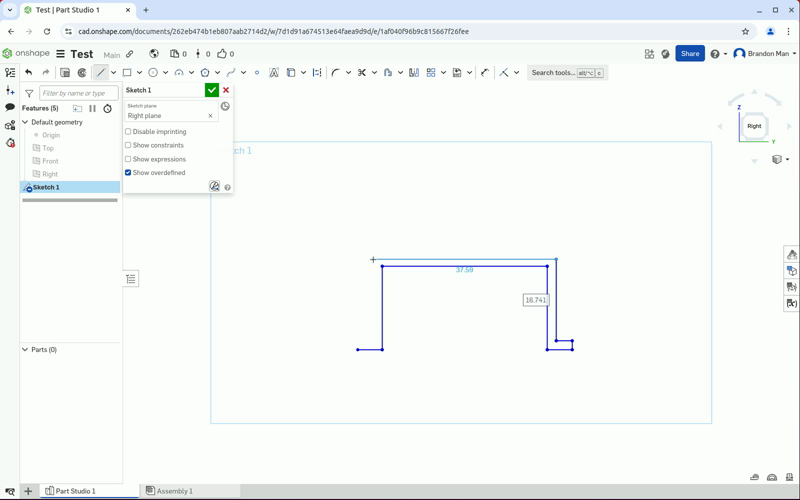
key_down(shift)
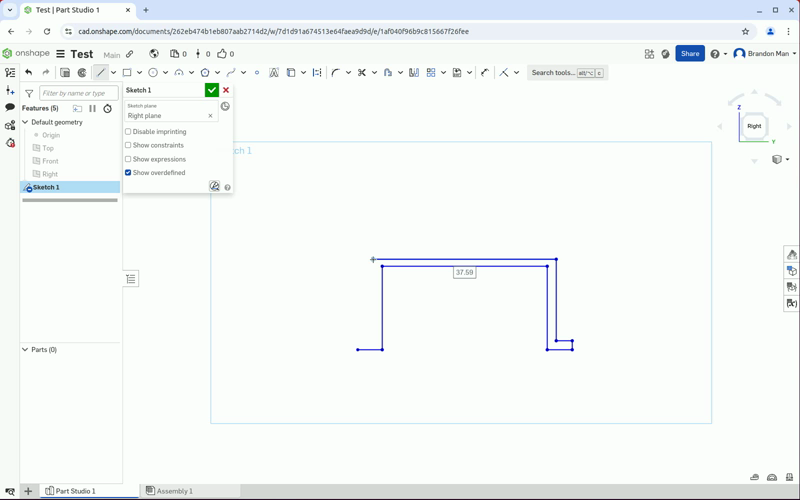
mouse_move(373, 340)
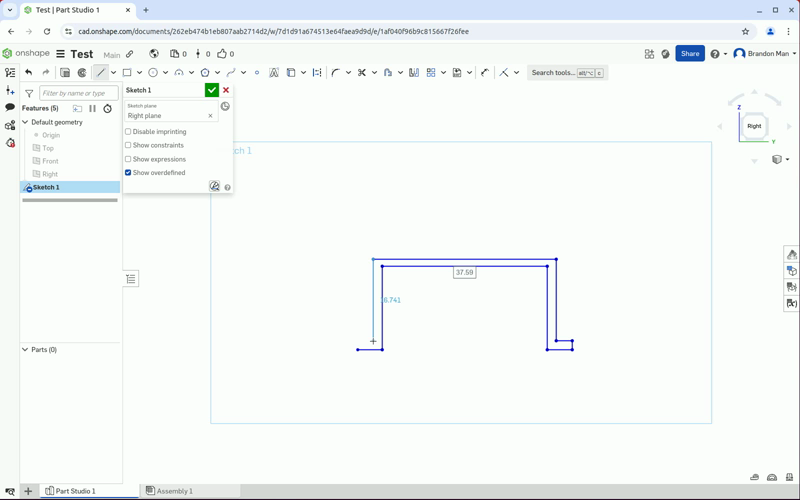
click(373, 340)
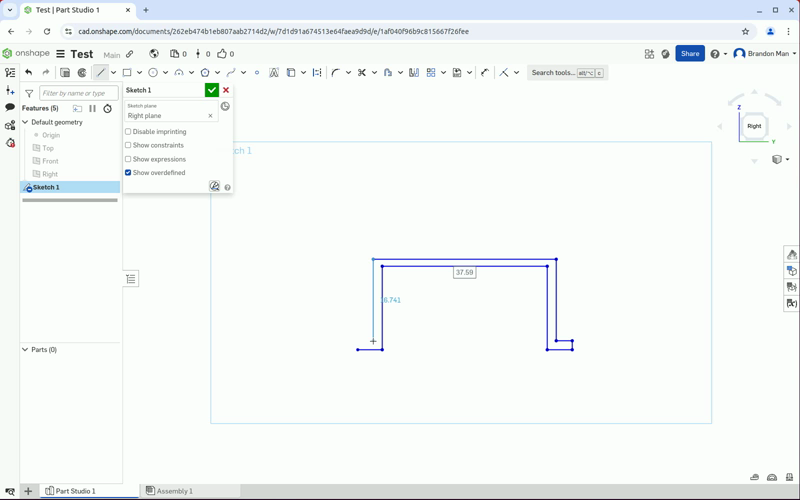
key_up(shift)
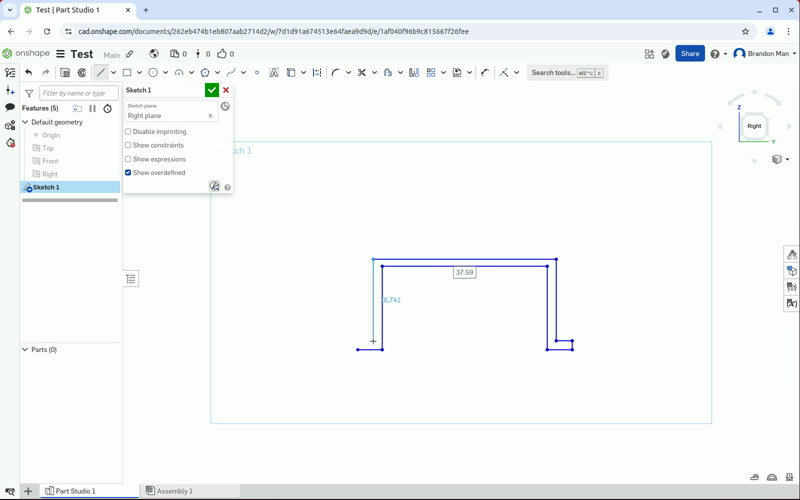
key_down(shift)
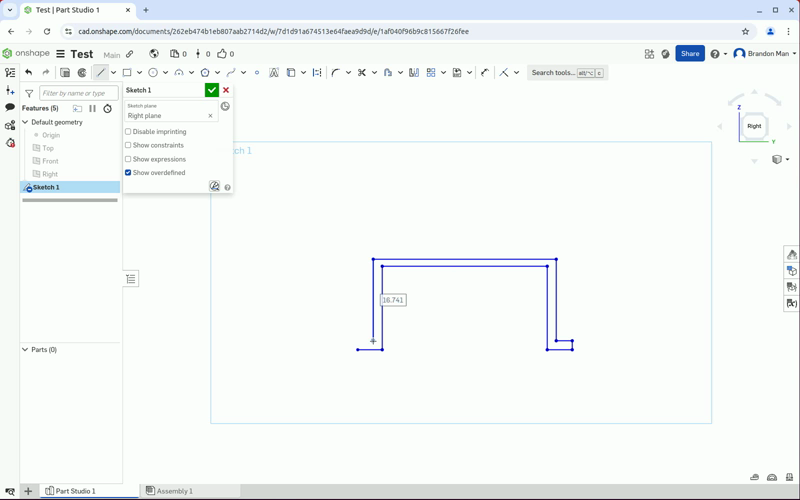
mouse_move(403, 340)
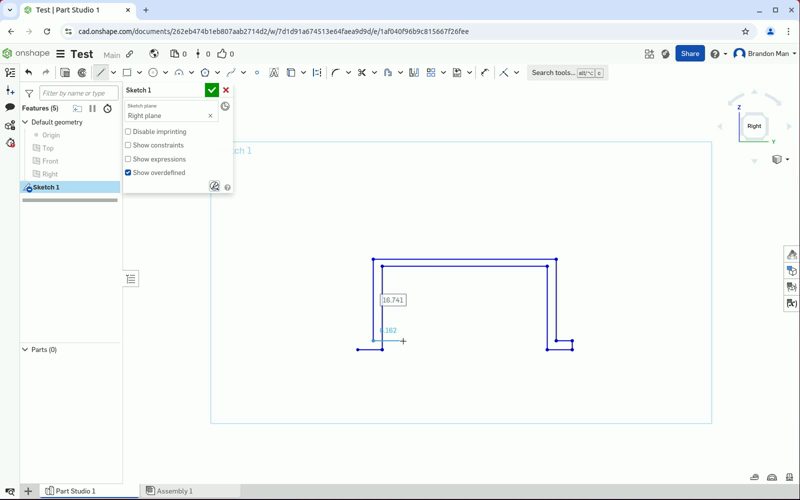
mouse_move(357, 340)
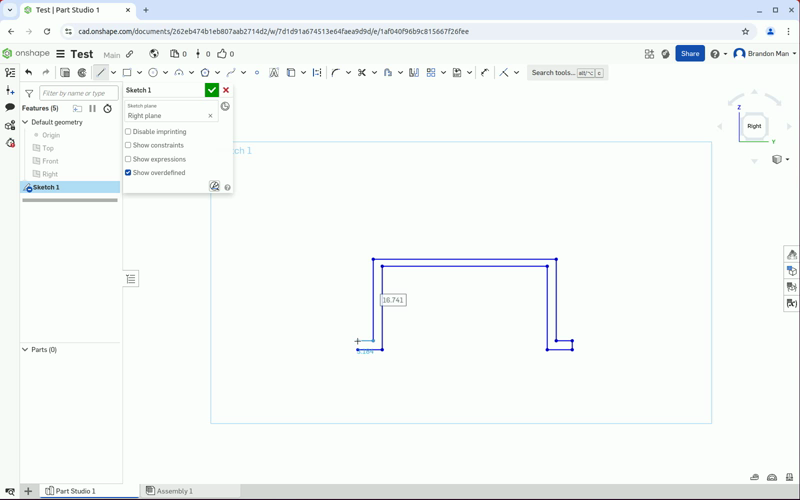
click(357, 340)
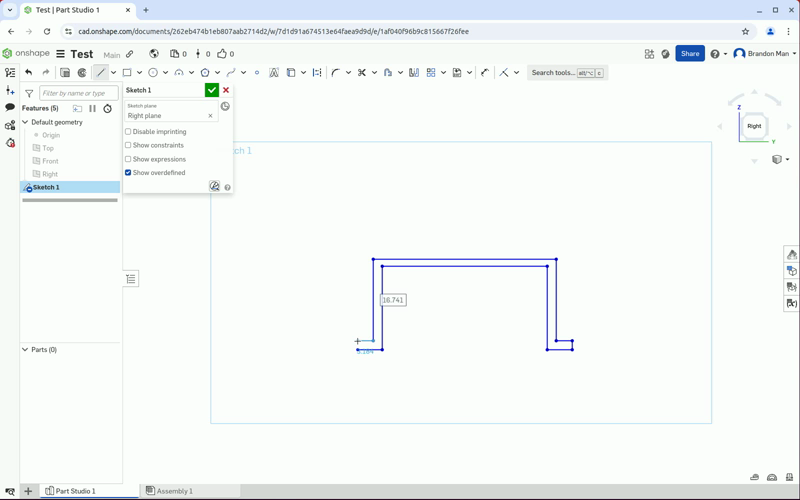
key_up(shift)
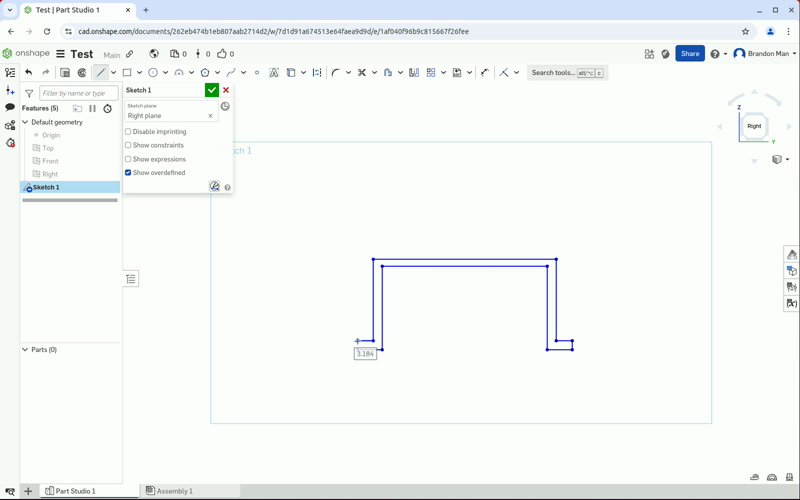
mouse_move(387, 340)
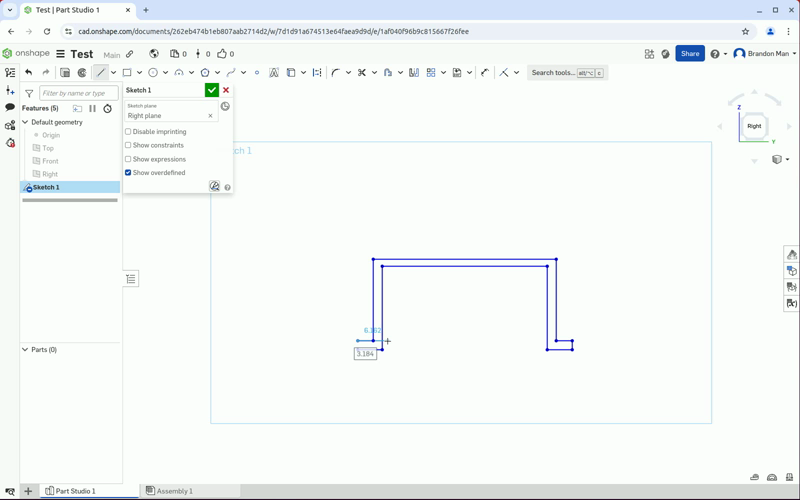
key_down(shift)
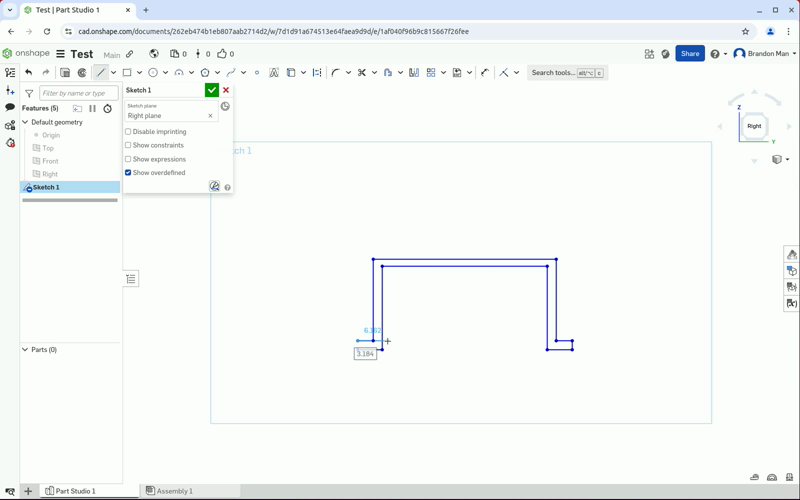
mouse_move(357, 349)
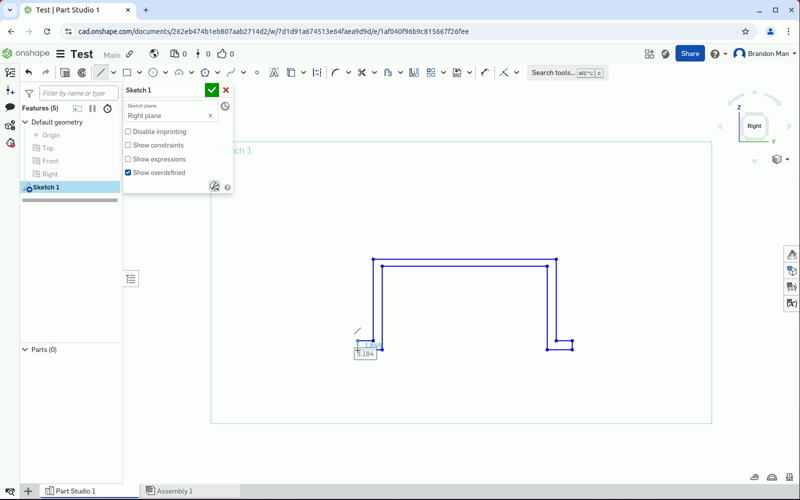
key_up(shift)
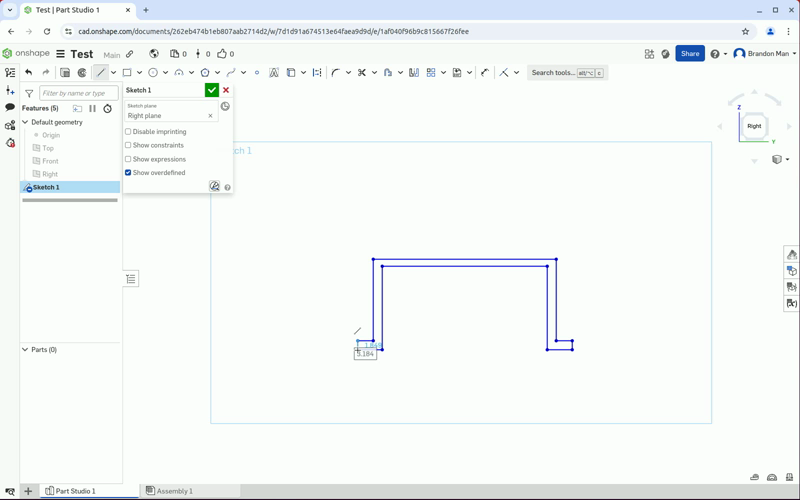
click(357, 349)
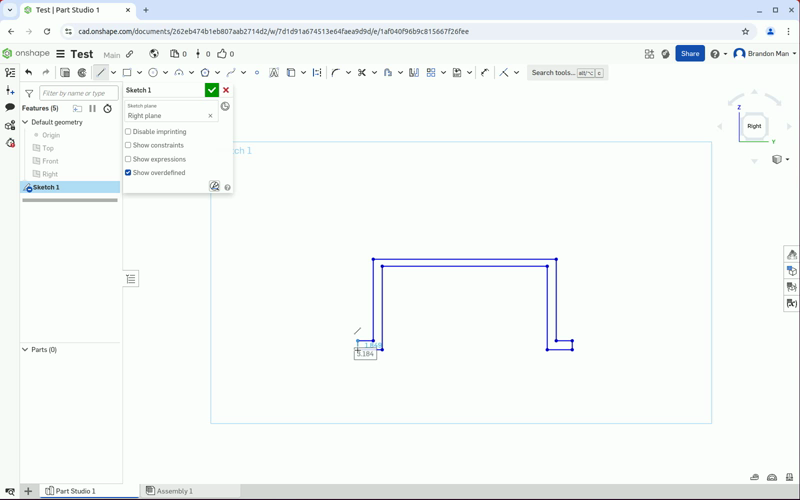
key(esc)
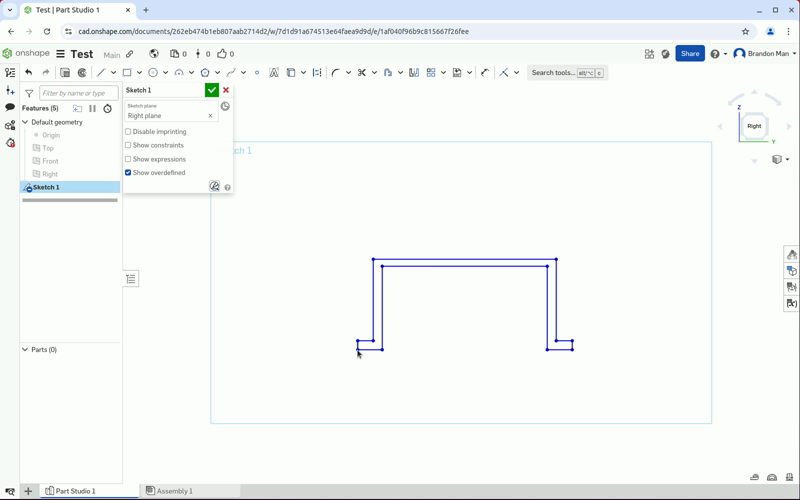
mouse_move(378, 319)
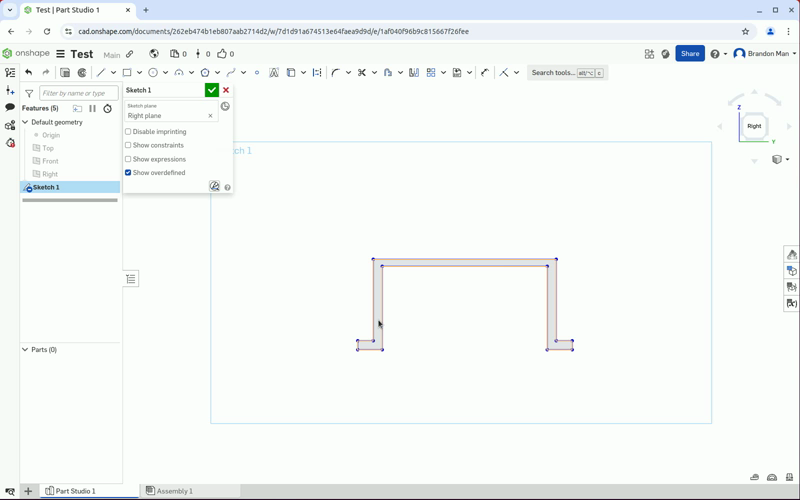
click(378, 319)
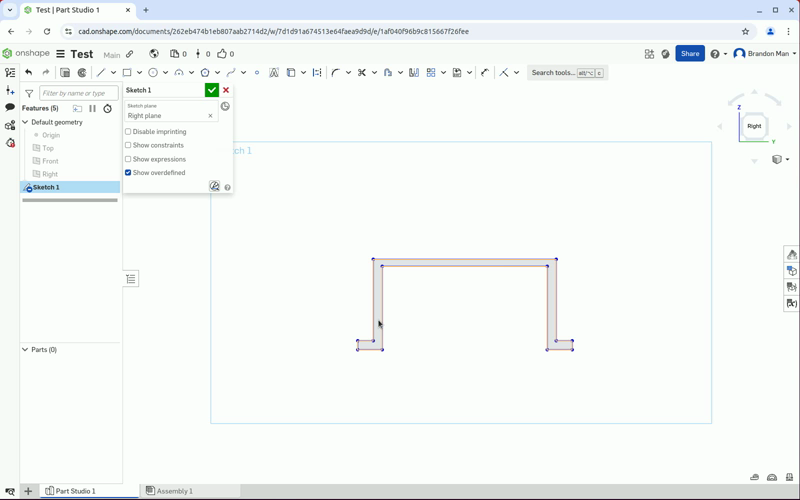
mouse_move(73, 352)
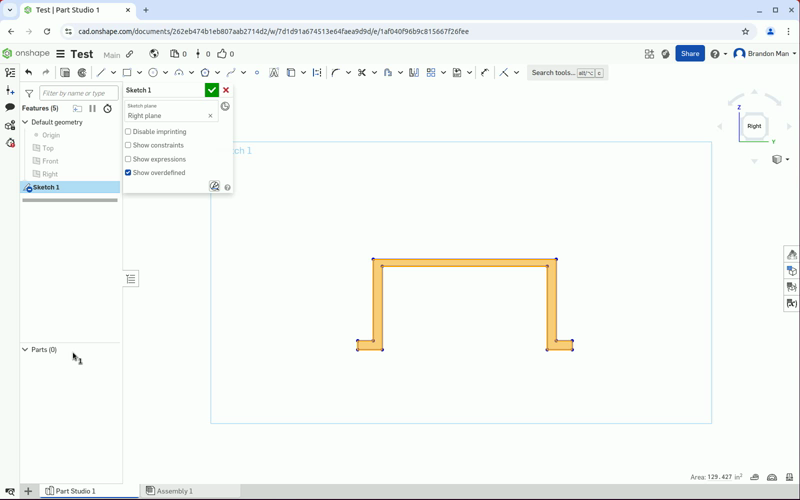
key(shift+y)
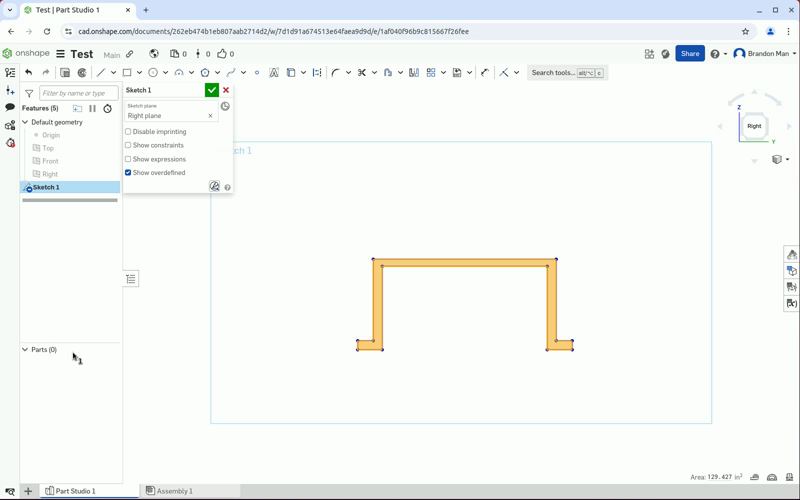
key(shift+e)
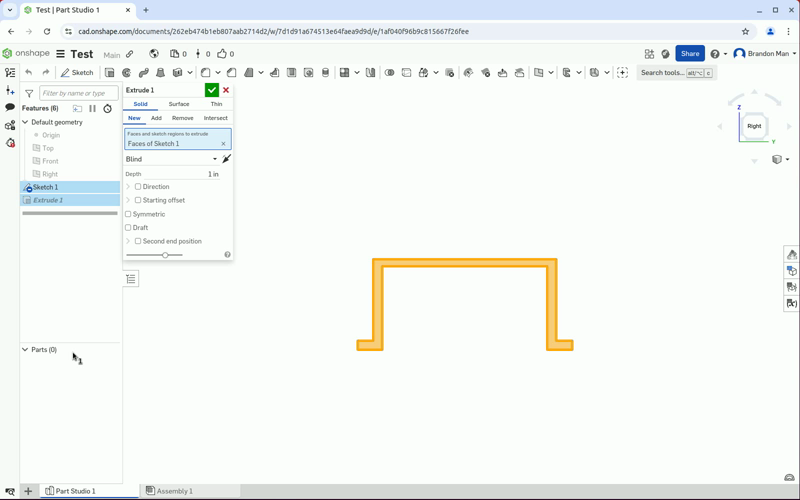
mouse_move(143, 106)
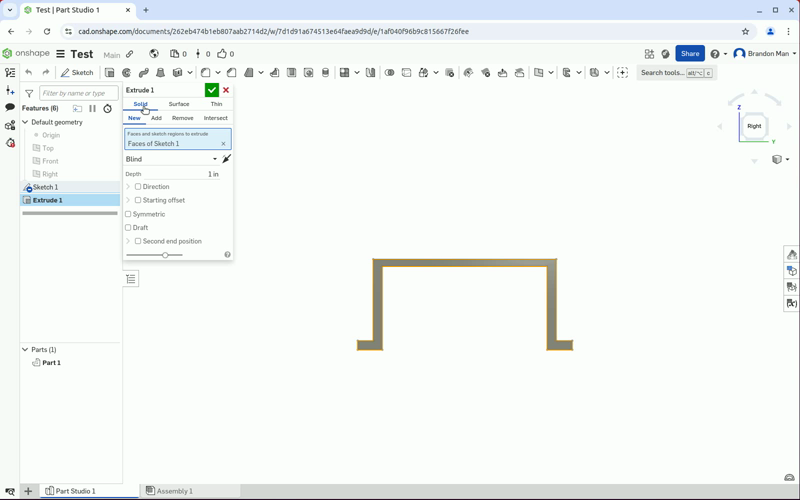
click(143, 106)
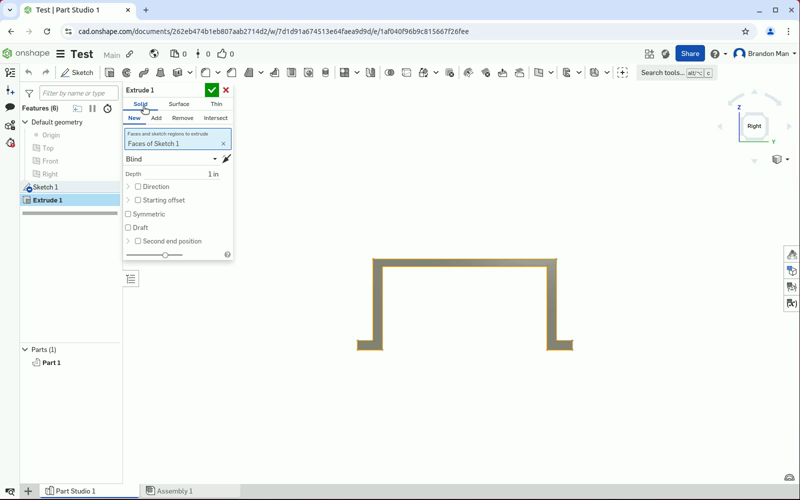
mouse_move(137, 120)
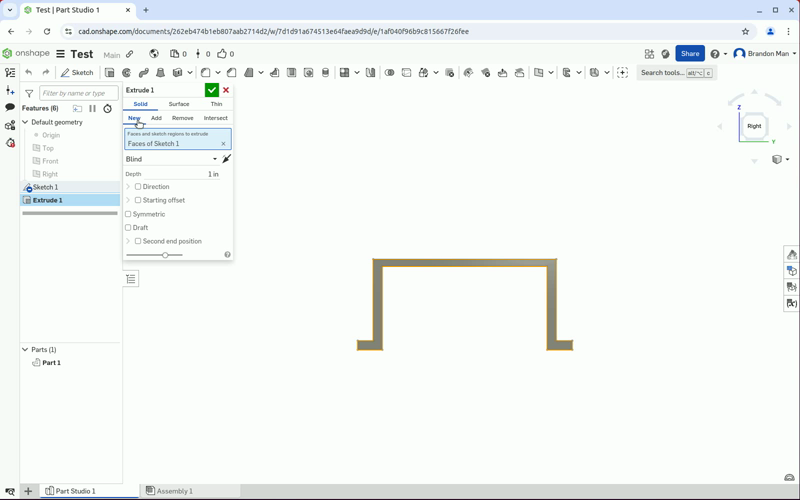
click(137, 120)
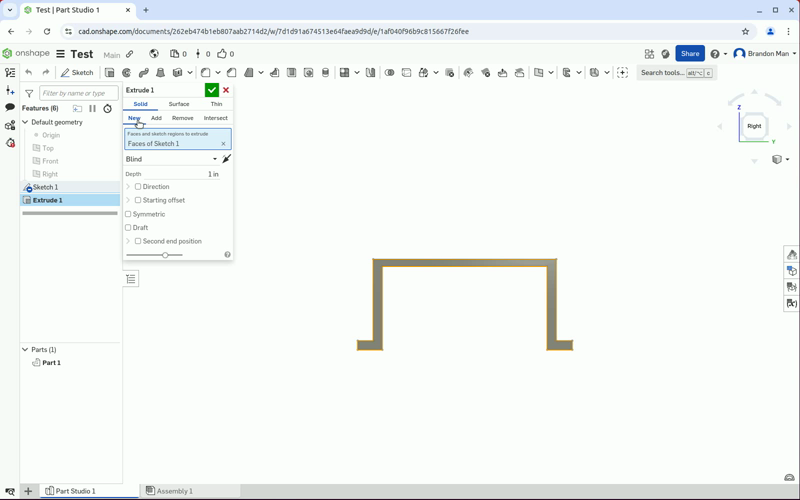
key(tab, 4)
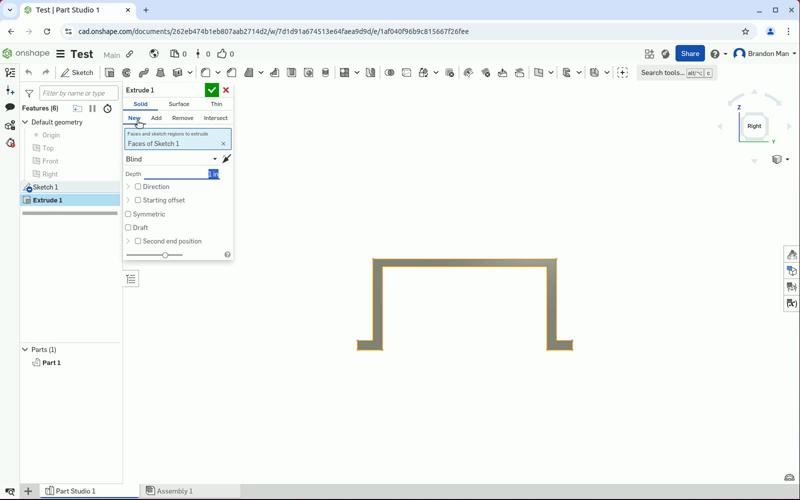
text(4.333)
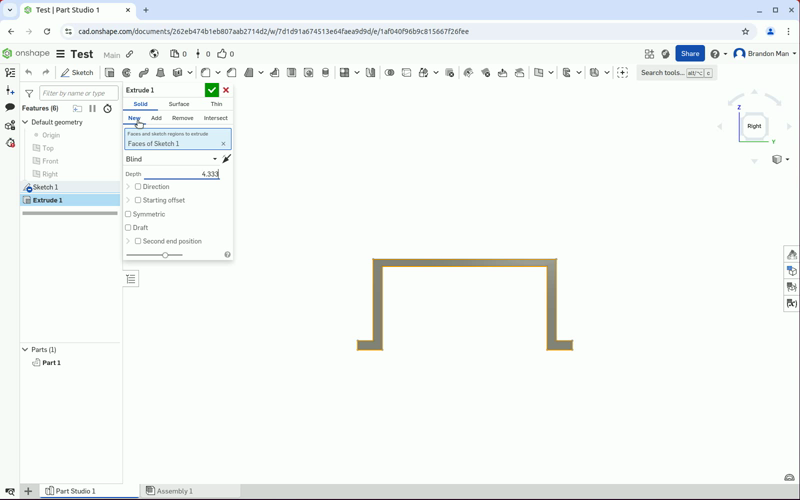
key(enter)
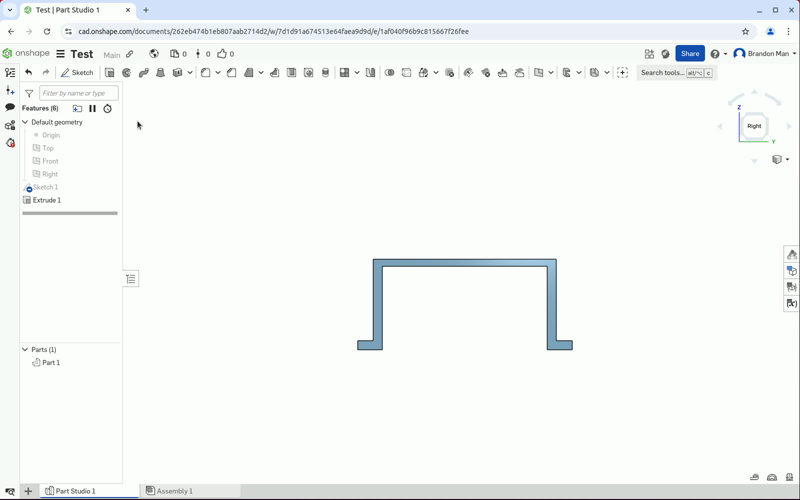
key(shift+h)
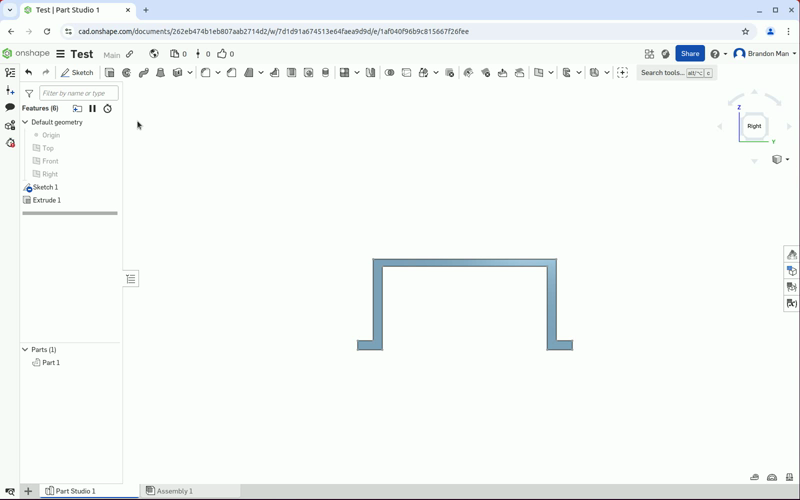
key(shift+h)
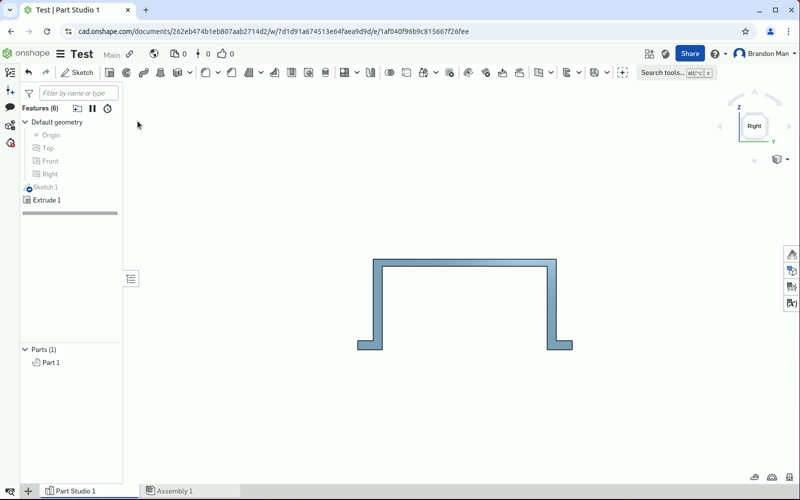
mouse_move(73, 189)
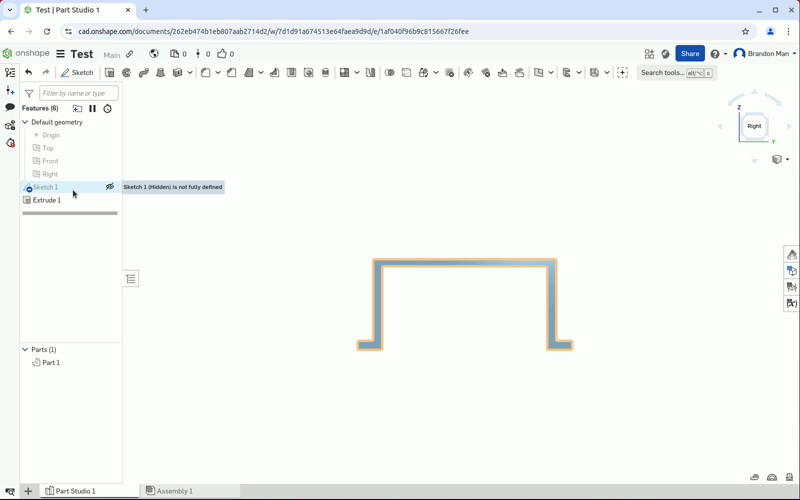
click(73, 189)
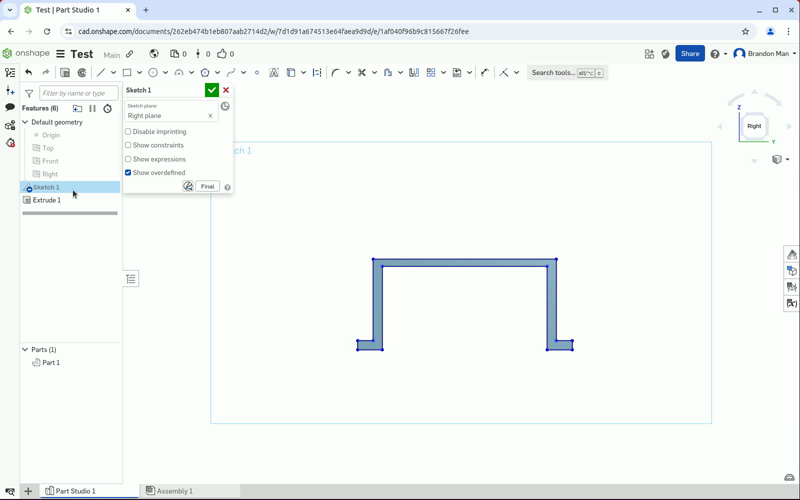
mouse_move(229, 92)
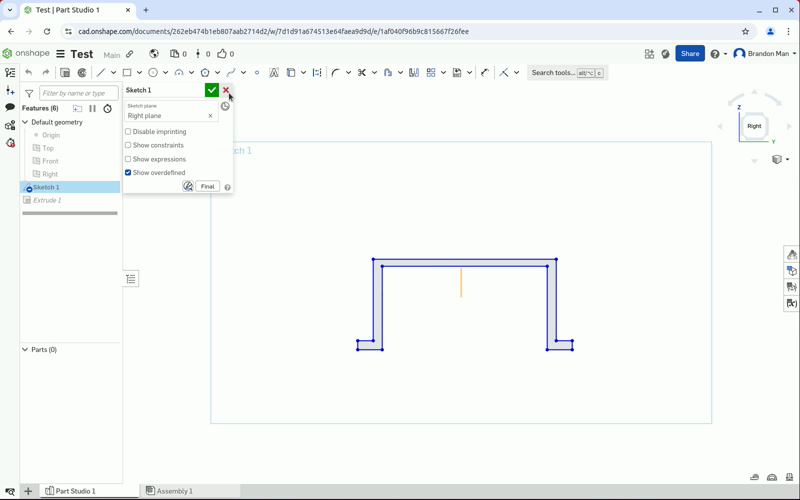
click(229, 92)
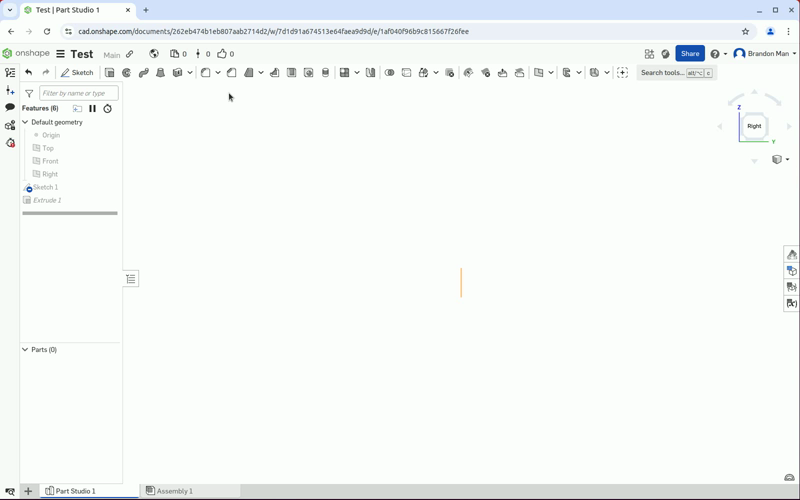
mouse_move(73, 352)
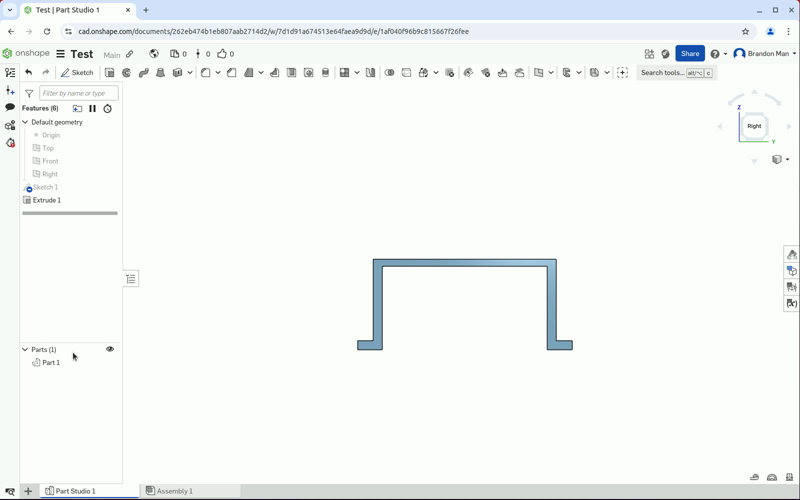
key(y)
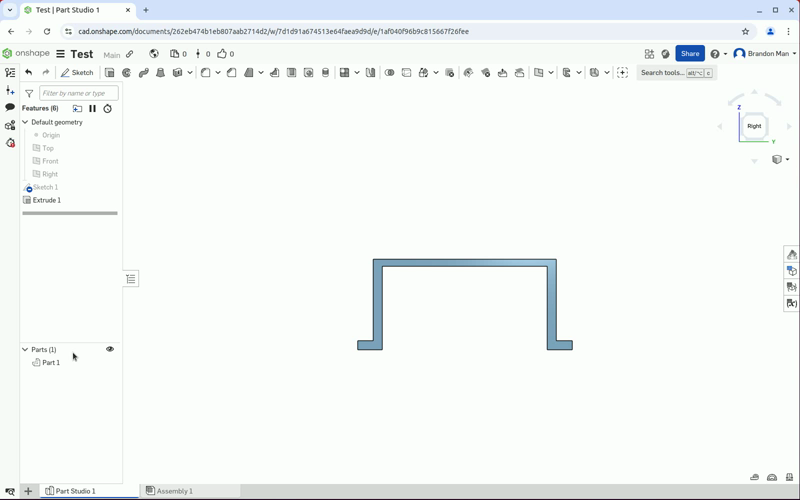
key(shift+p)
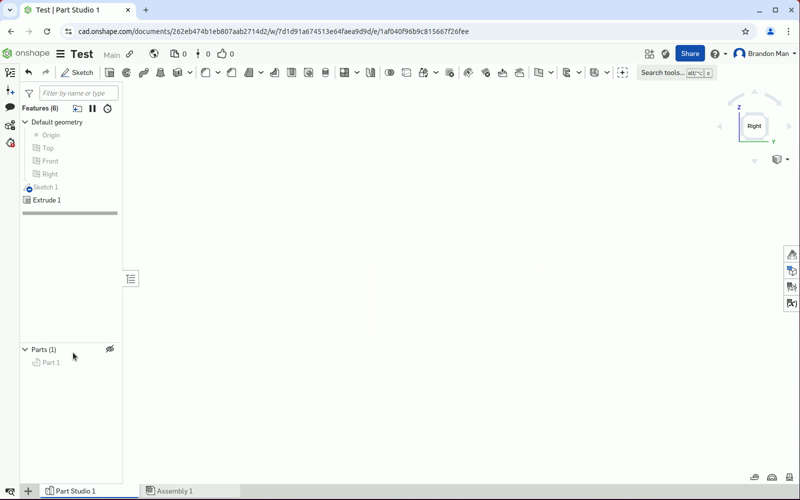
key(space)
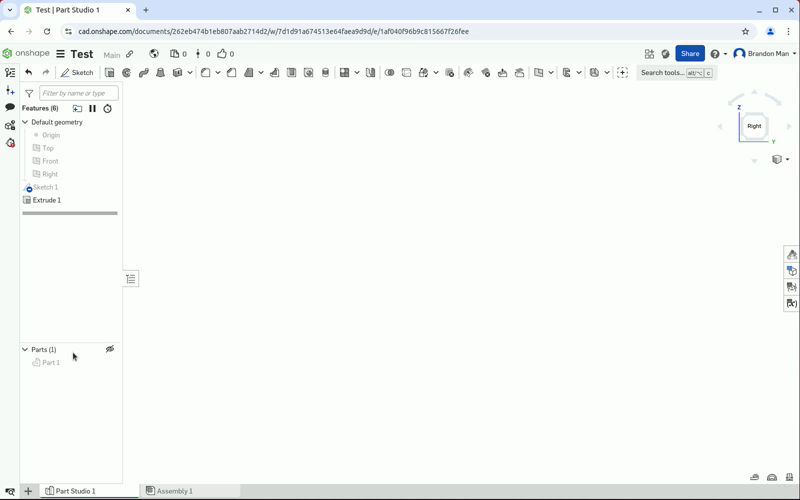
key_down(shift)
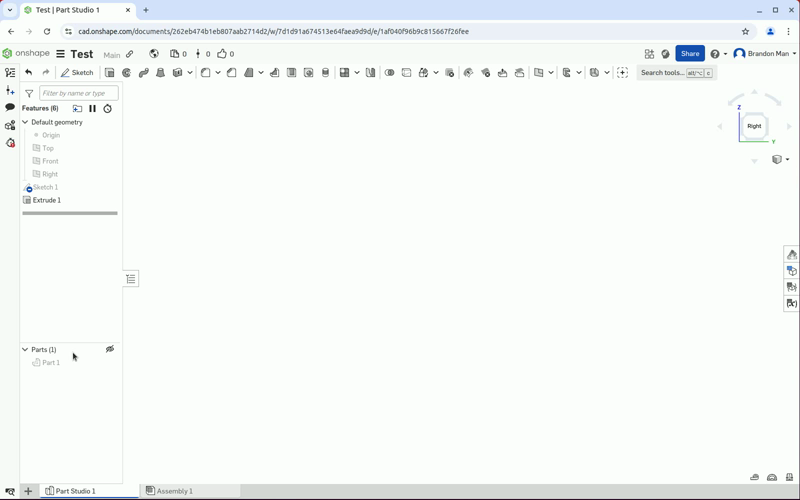
key(right)
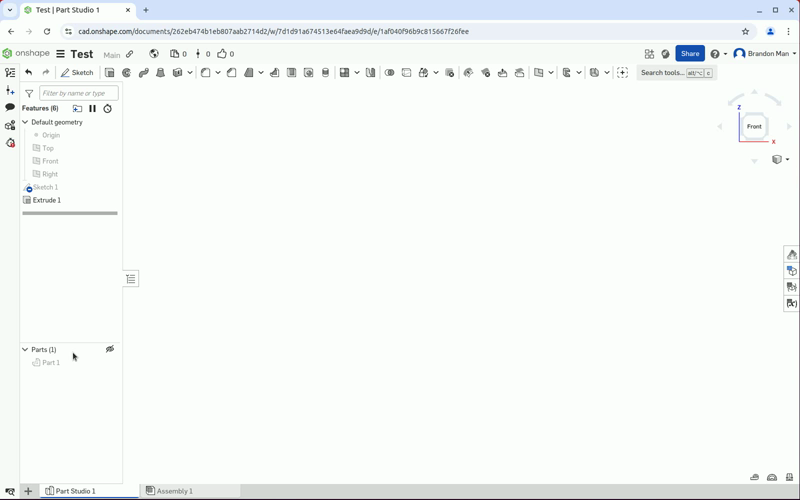
key_up(shift)
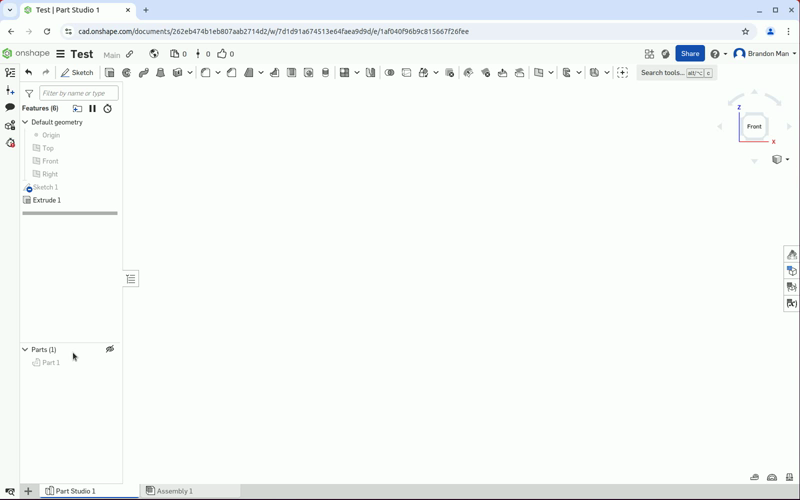
key(space)
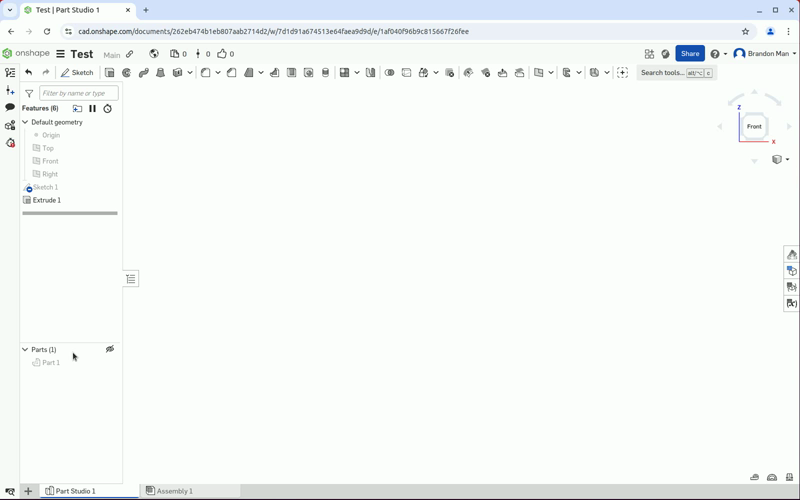
key_down(shift)
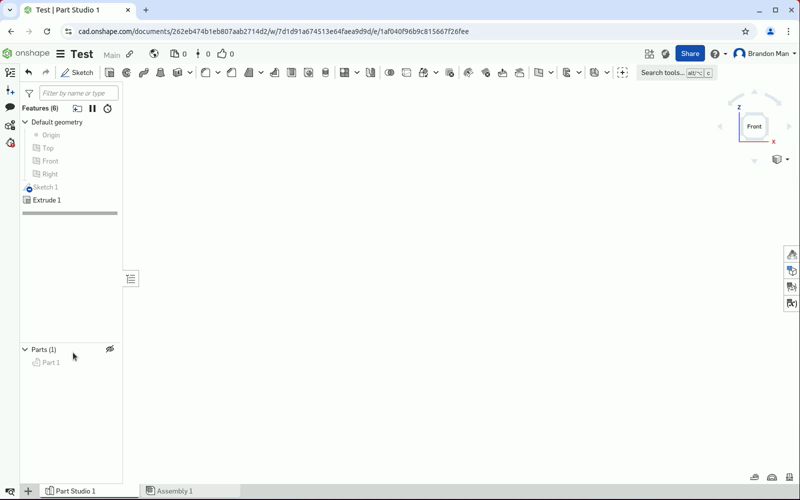
key(down)
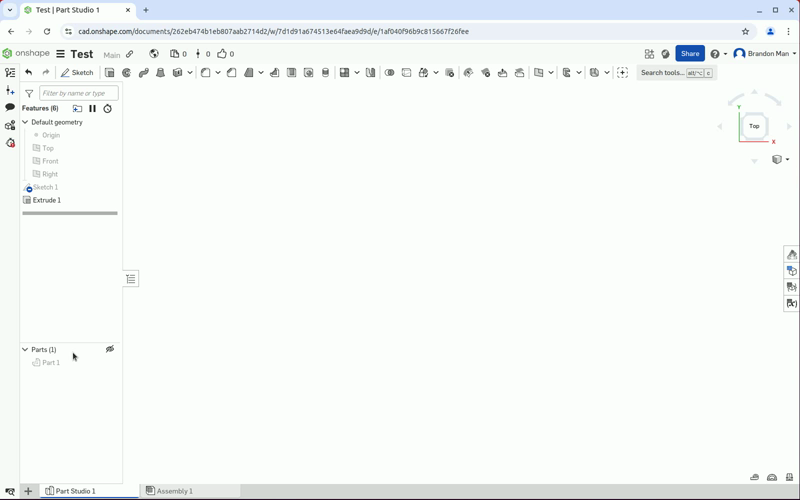
key_up(shift)
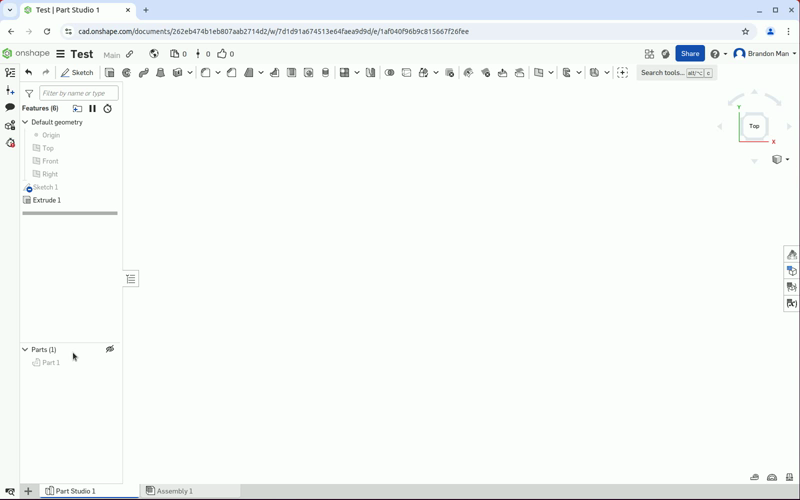
mouse_move(73, 352)
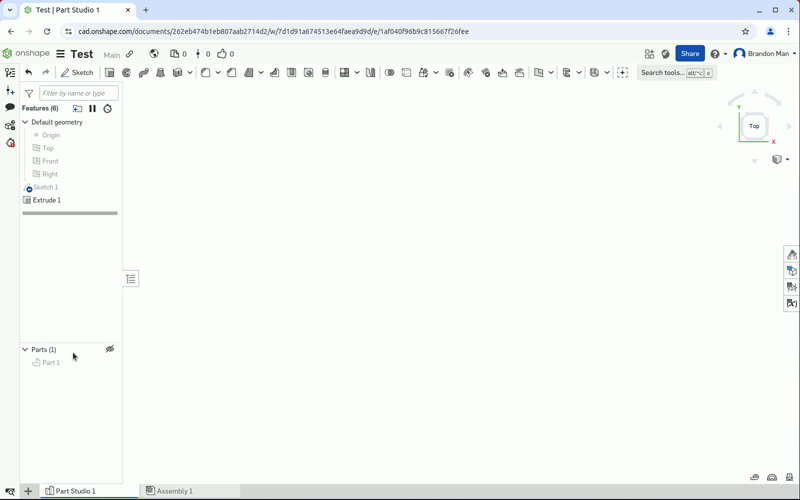
key(shift+y)
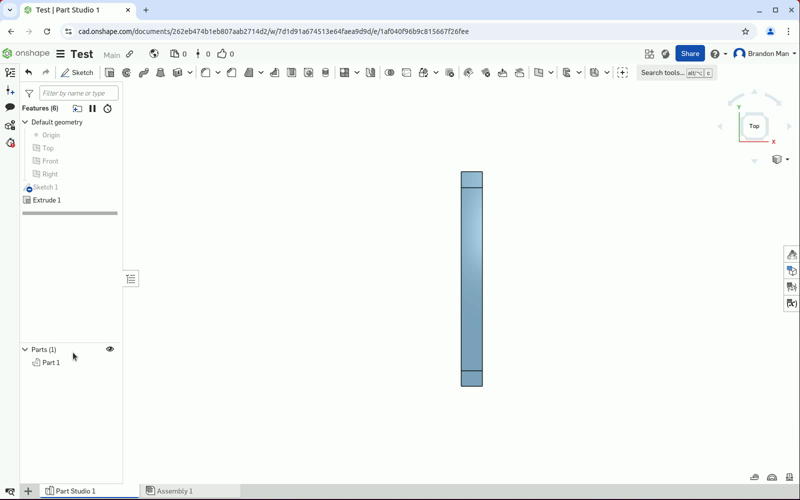
mouse_move(541, 75)
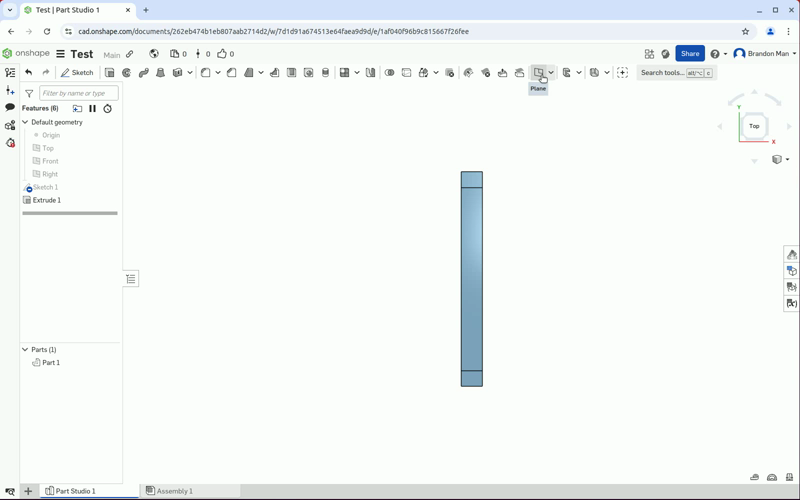
click(541, 75)
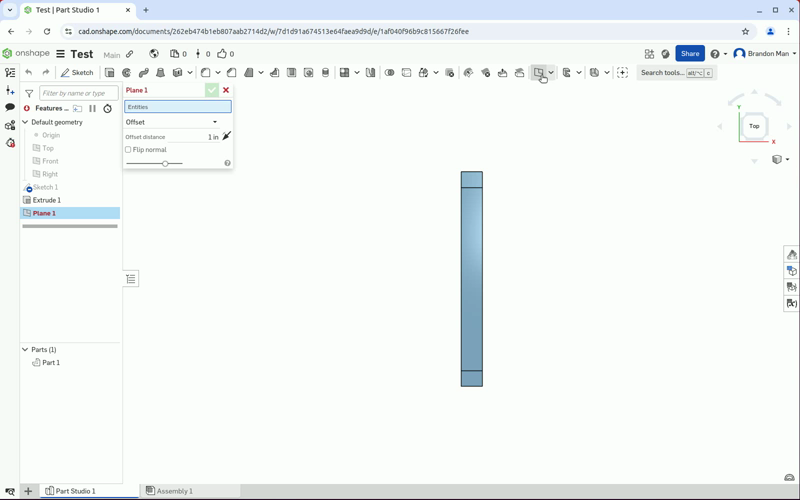
mouse_move(73, 150)
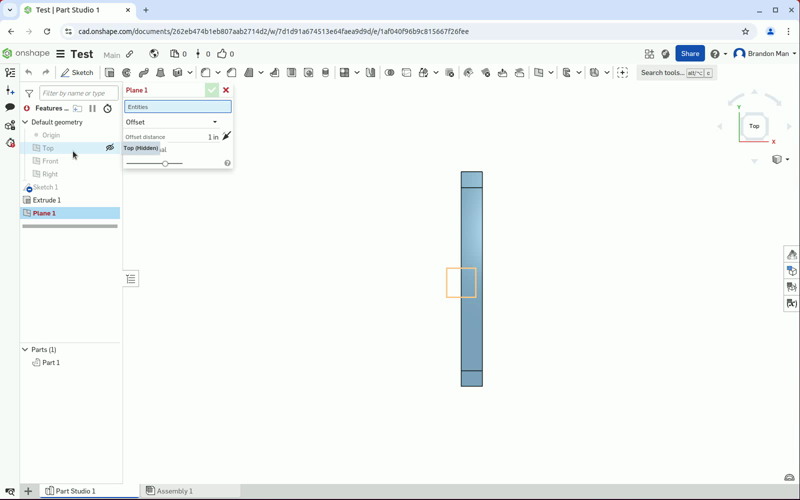
click(73, 150)
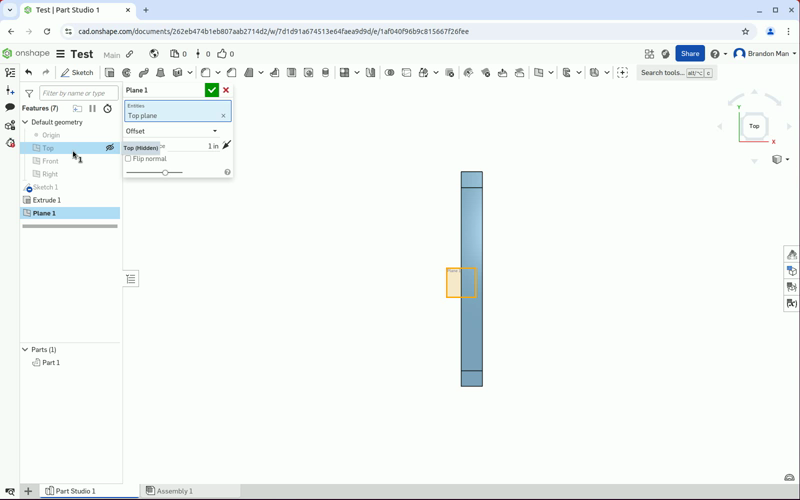
key(tab, 2)
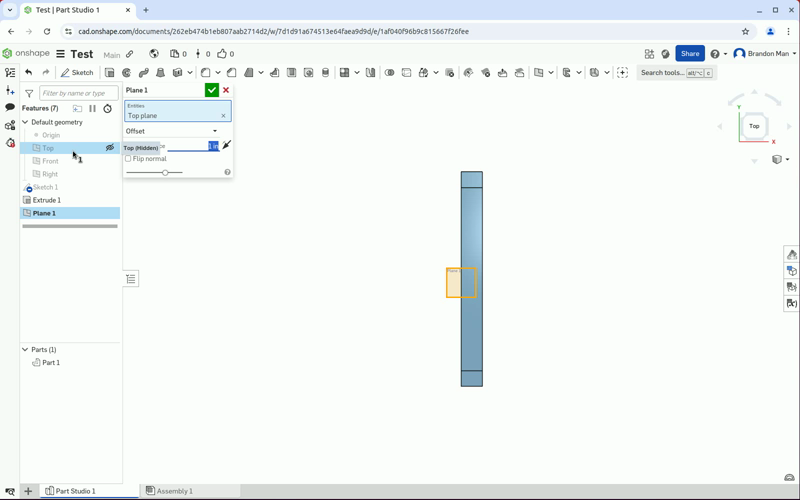
text(11.801)
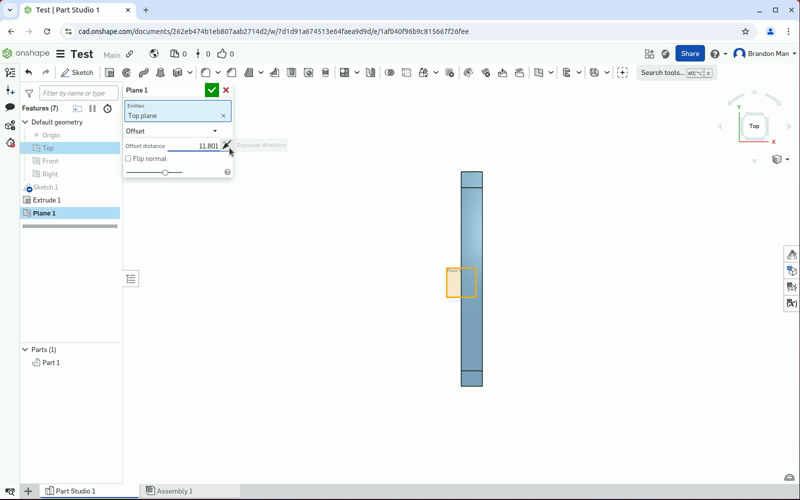
mouse_move(229, 147)
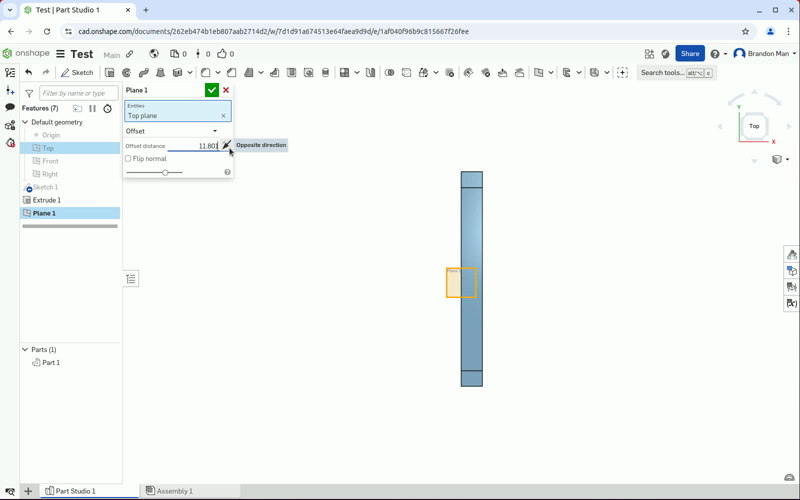
click(229, 147)
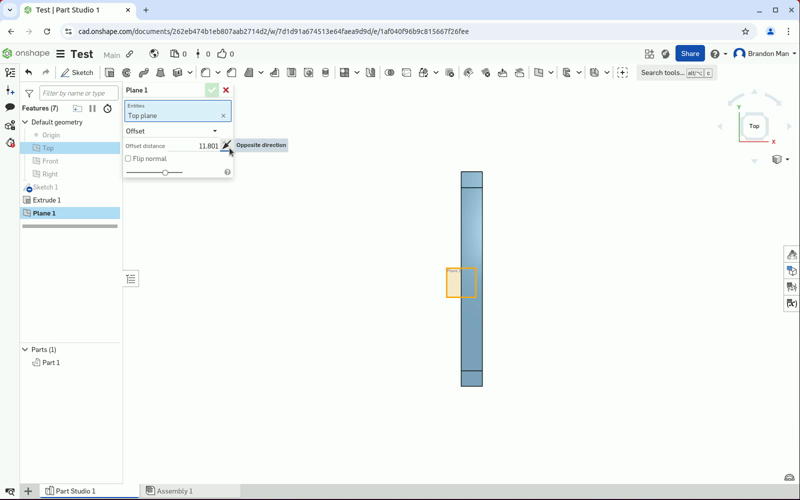
key(enter, 2)
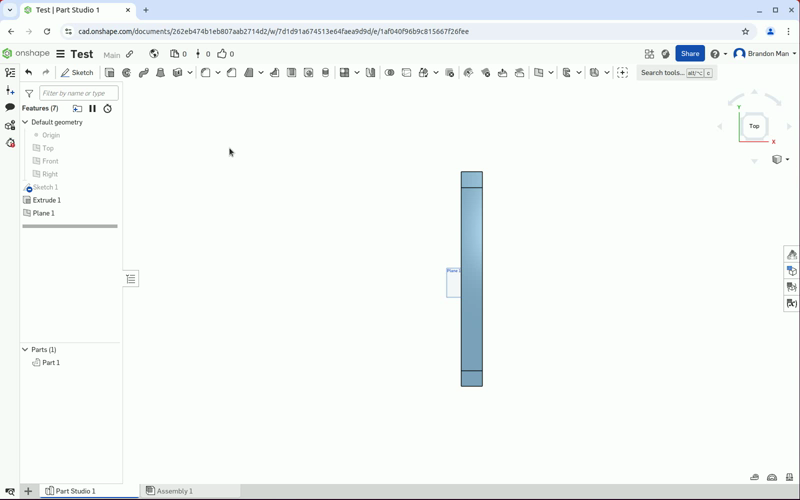
key(shift+s)
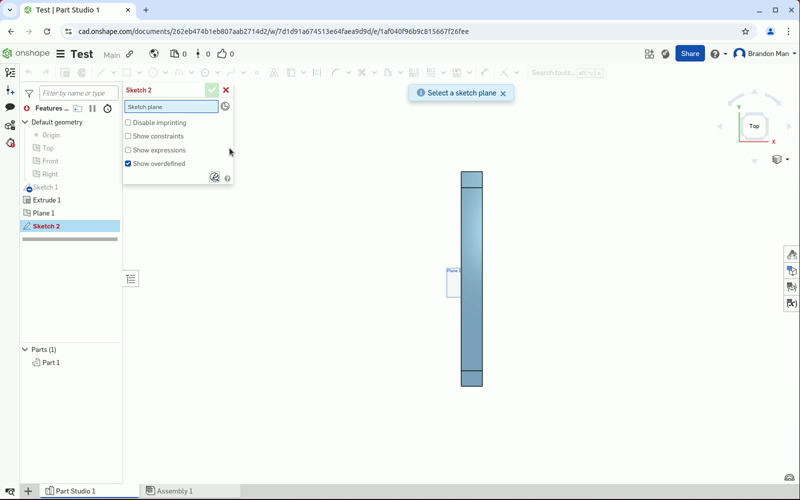
mouse_move(73, 215)
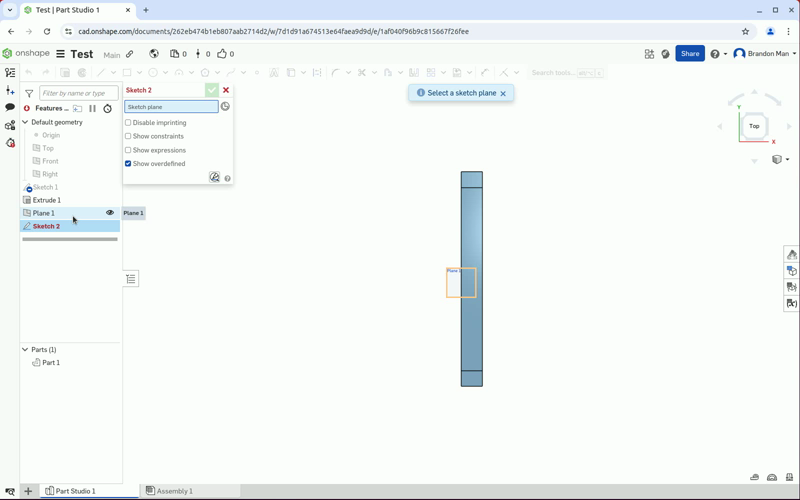
click(73, 215)
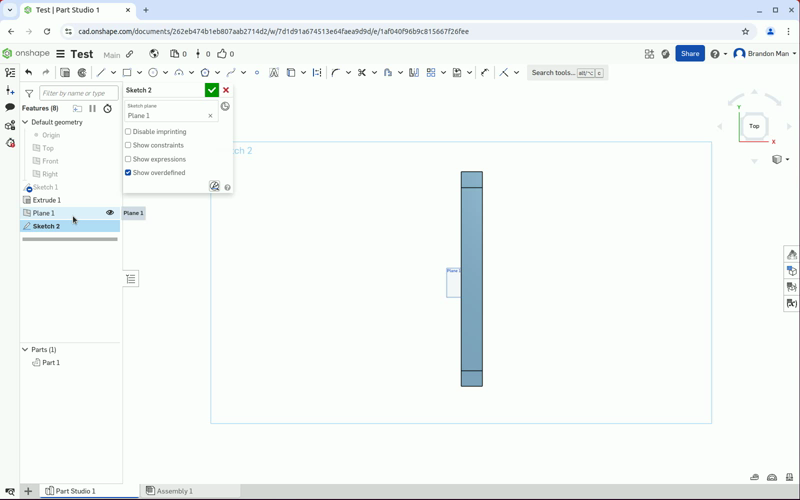
mouse_move(73, 352)
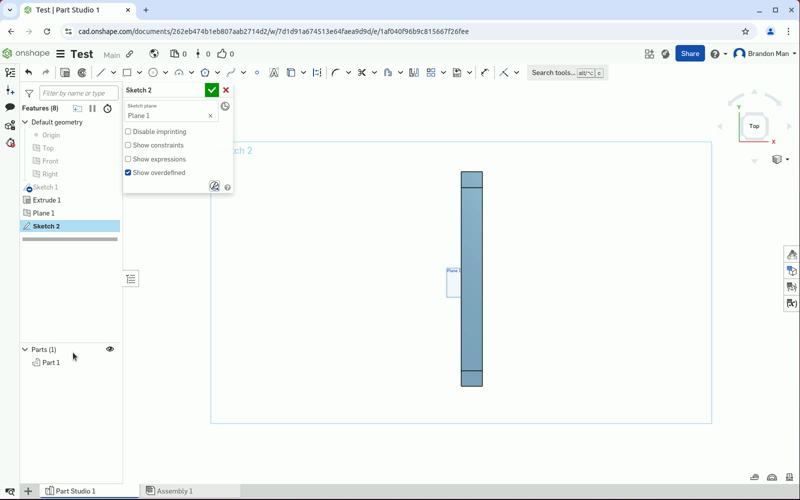
key(y)
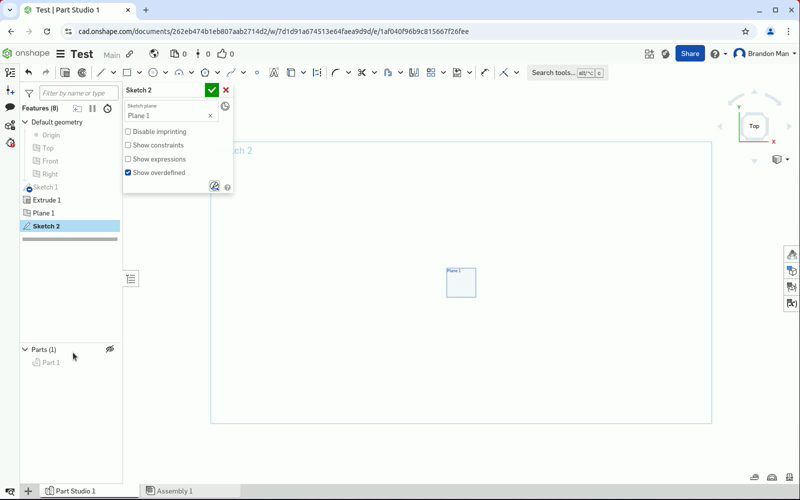
key(c)
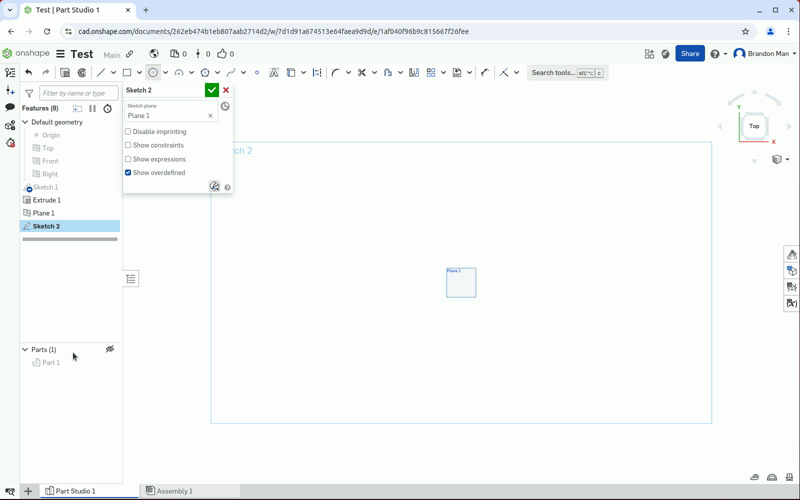
key_down(shift)
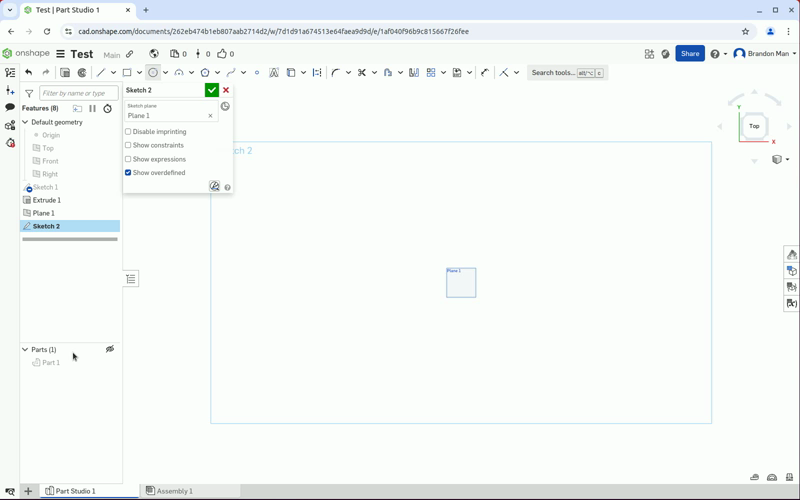
mouse_move(471, 178)
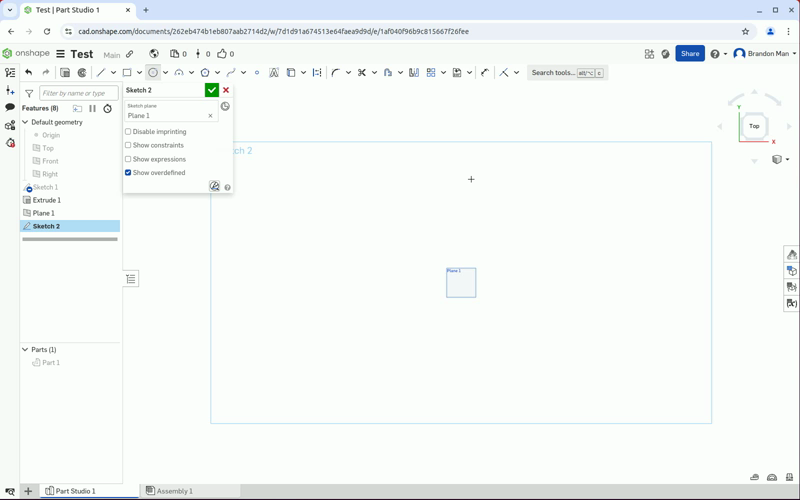
click(471, 178)
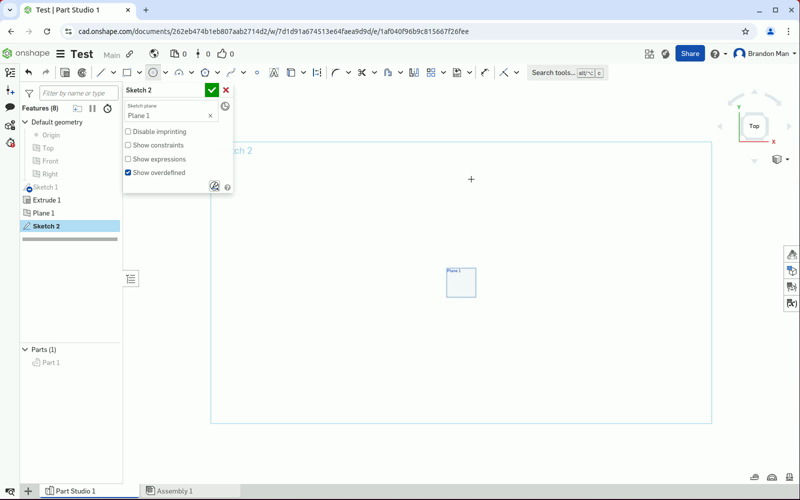
key_up(shift)
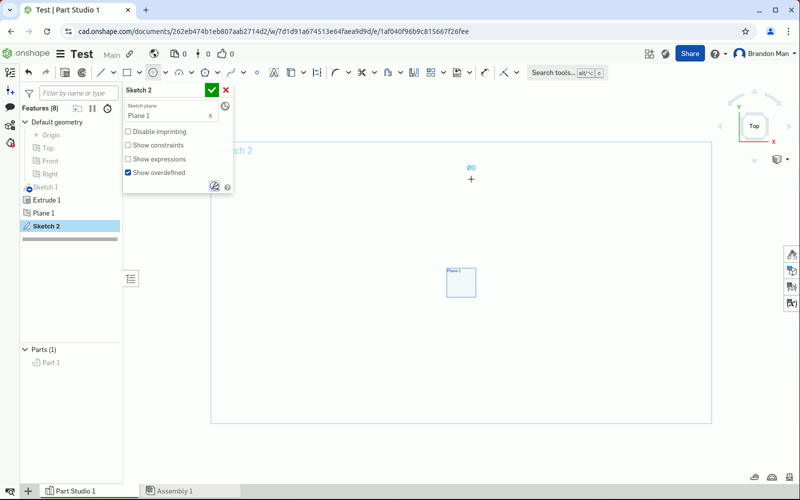
mouse_move(476, 178)
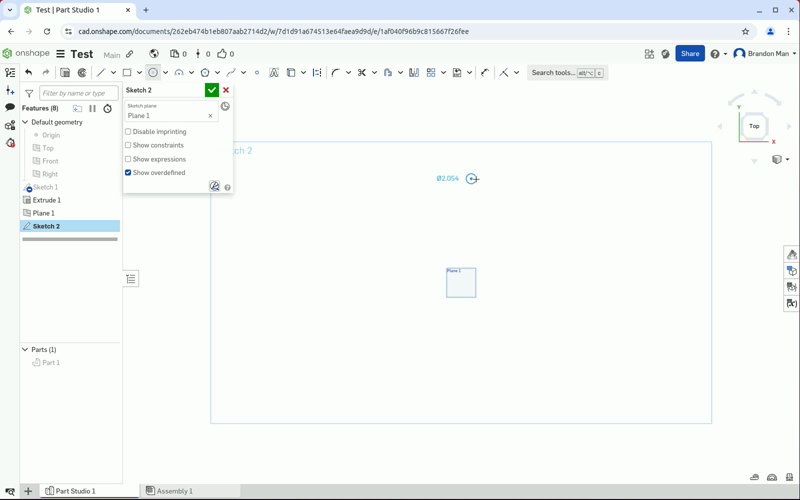
click(476, 178)
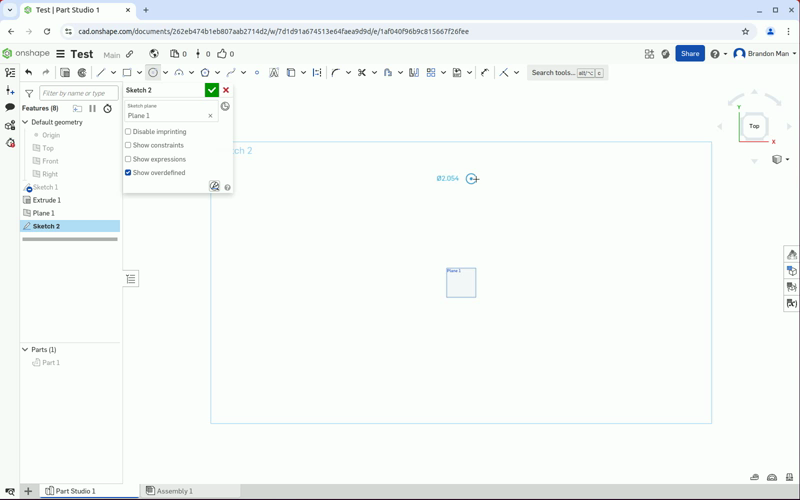
key(esc)
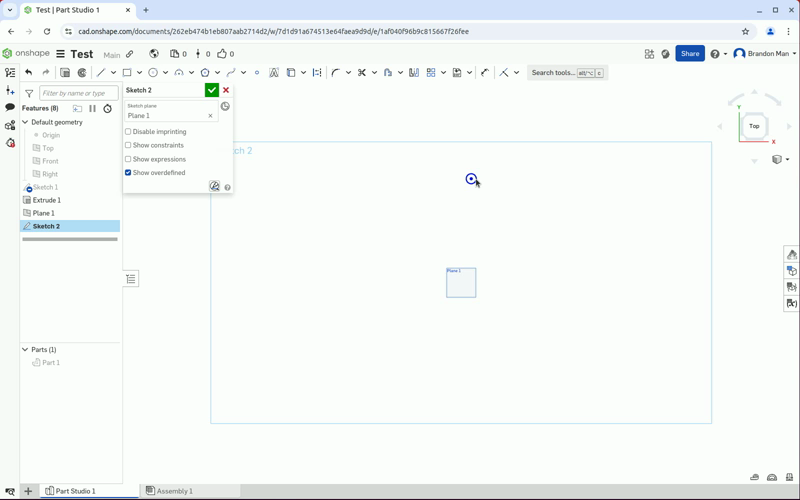
mouse_move(469, 179)
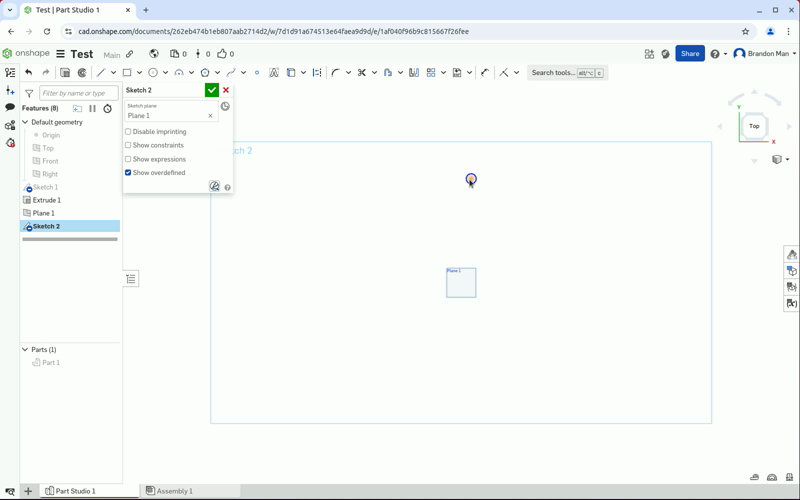
scroll(6)
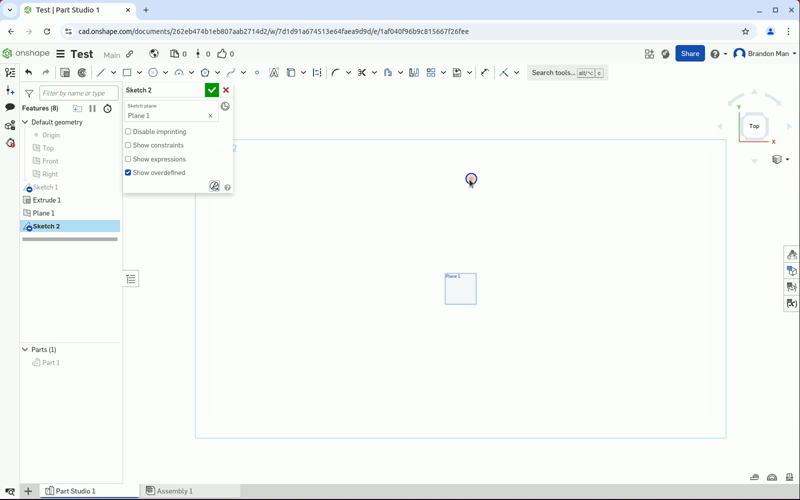
scroll(6)
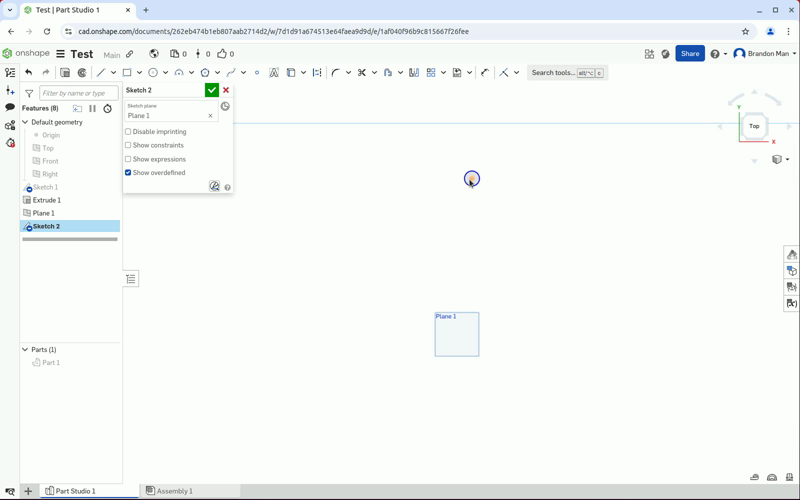
scroll(6)
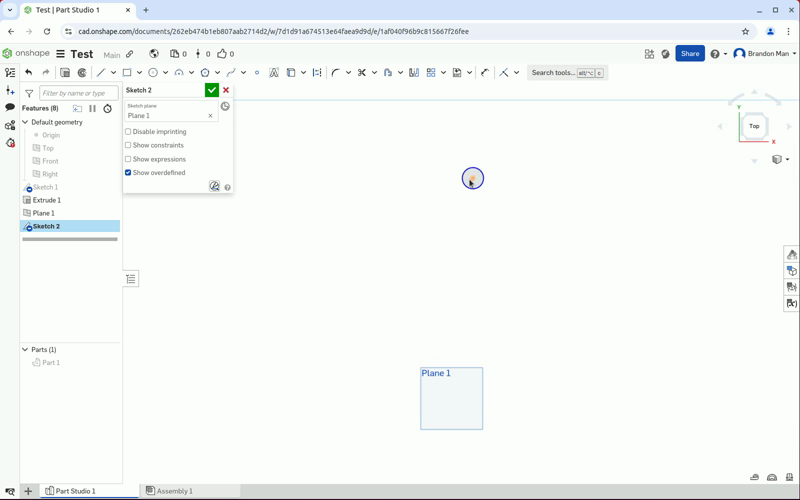
scroll(6)
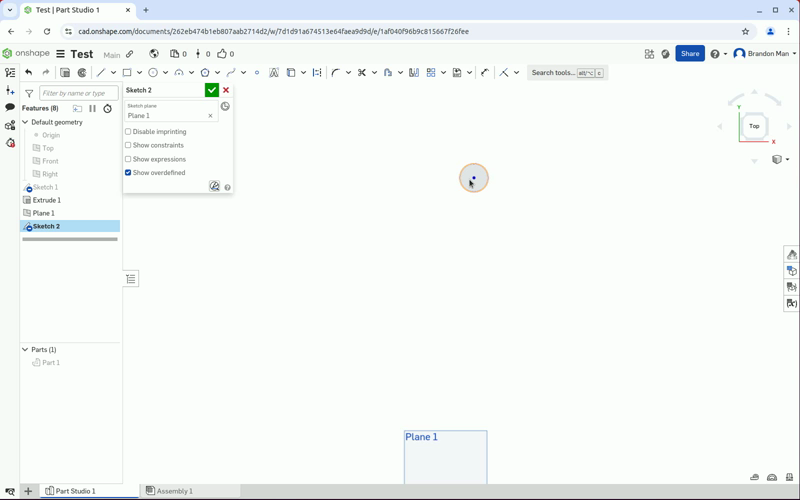
scroll(6)
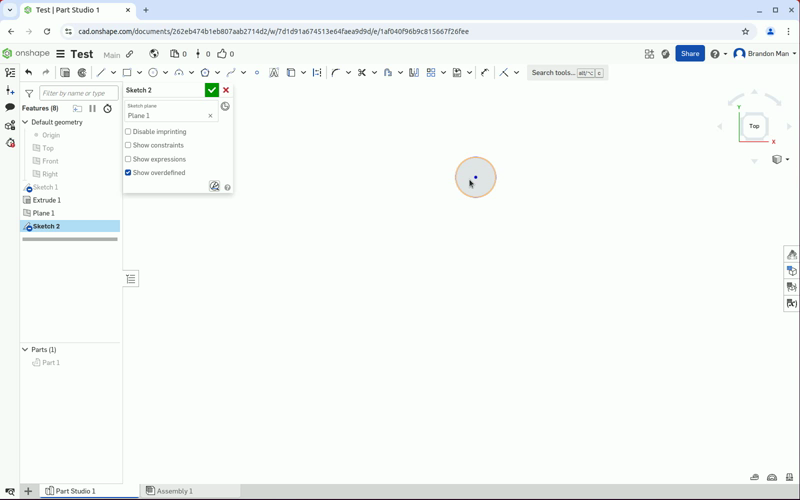
scroll(6)
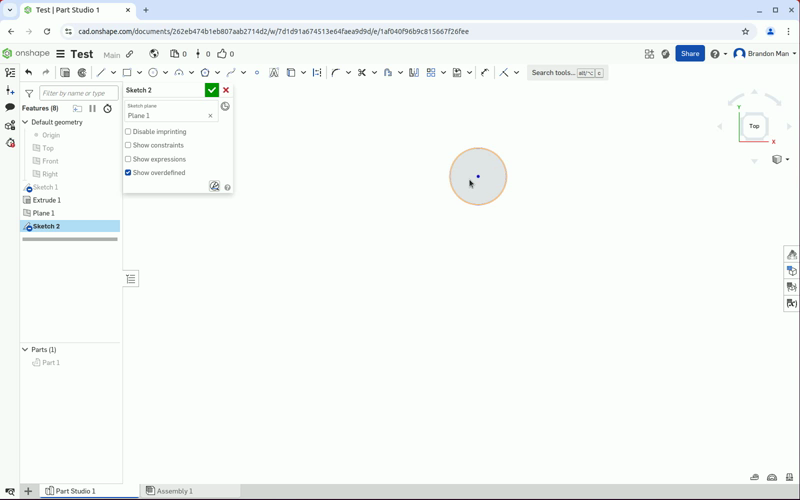
scroll(6)
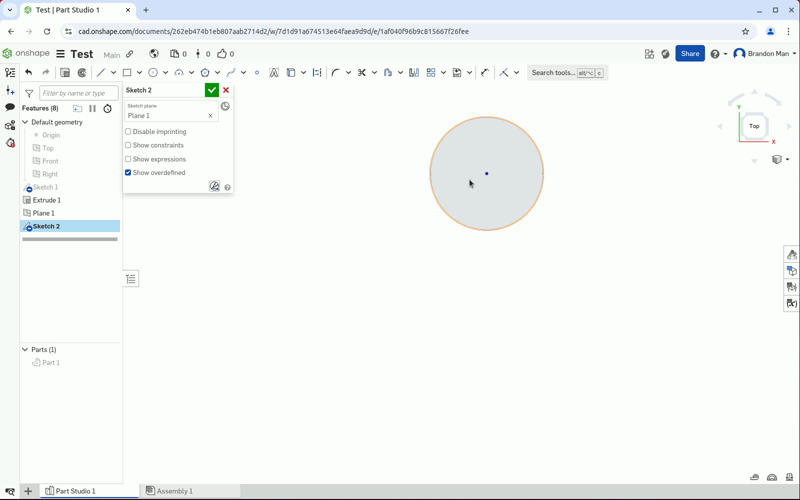
click(469, 179)
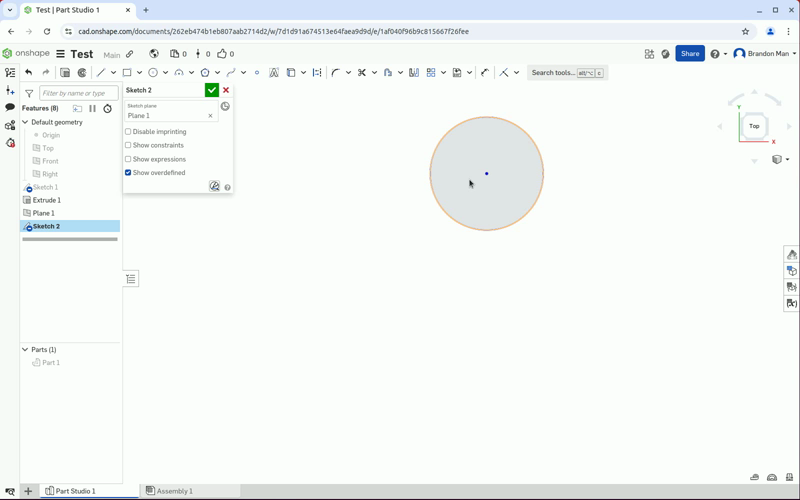
scroll(-6)
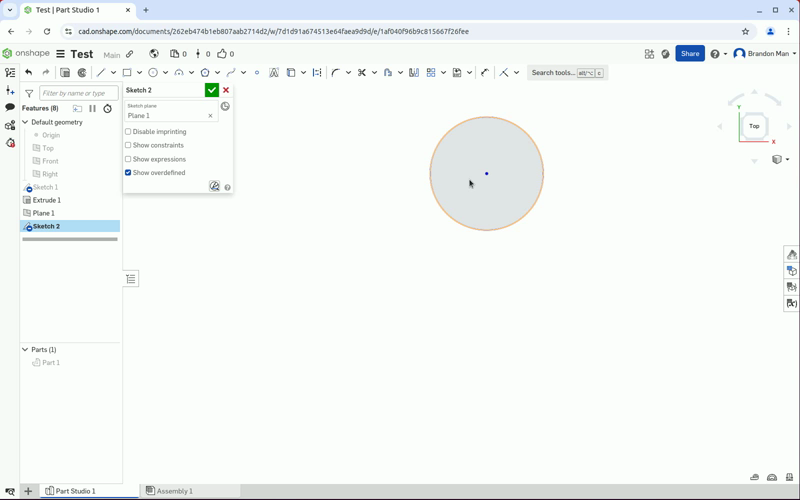
scroll(-6)
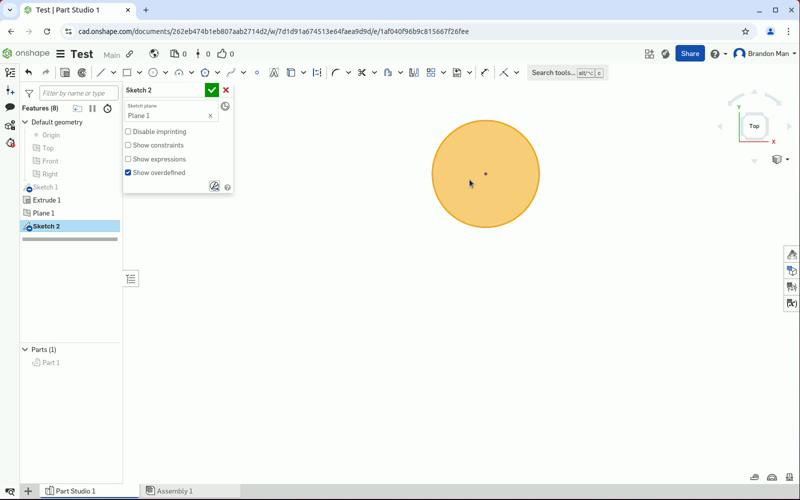
scroll(-6)
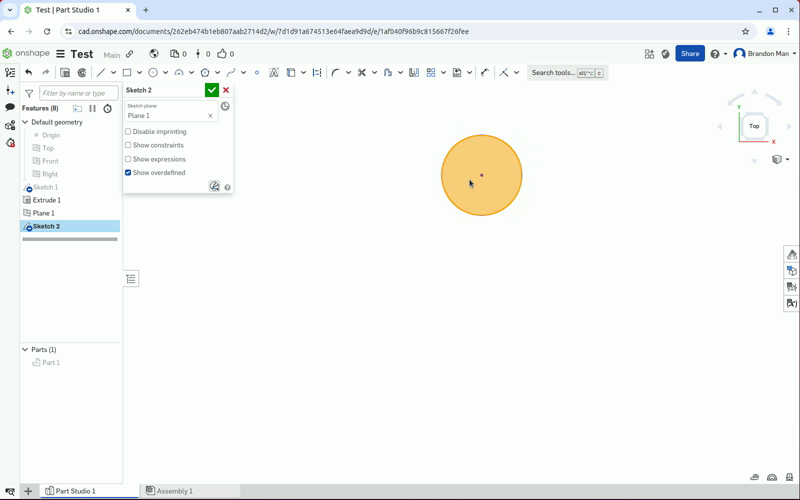
scroll(-6)
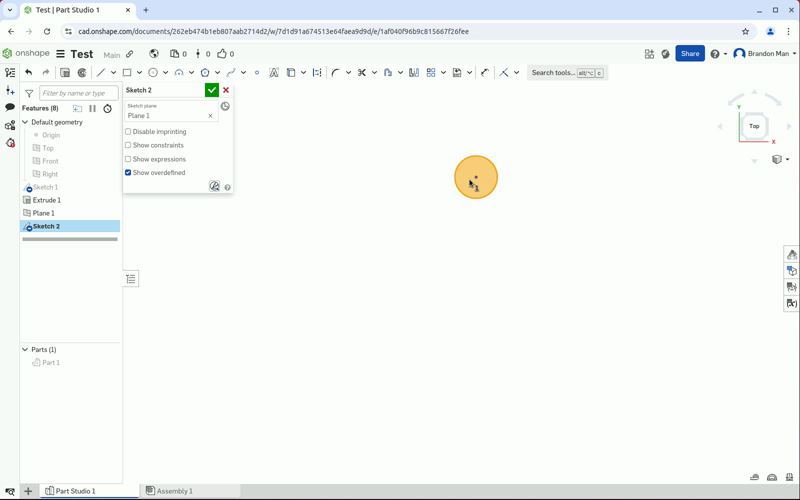
scroll(-6)
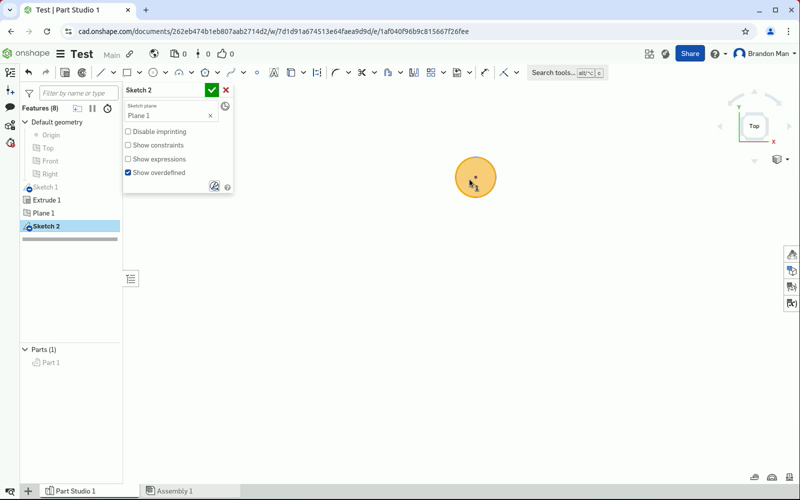
scroll(-6)
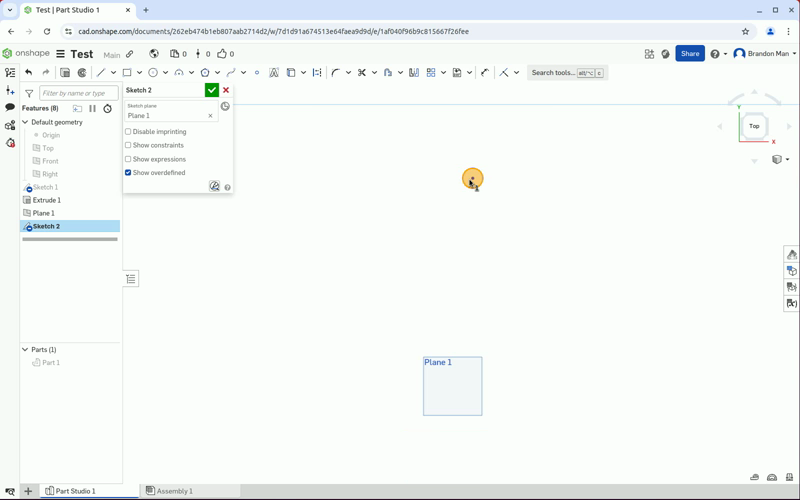
scroll(-6)
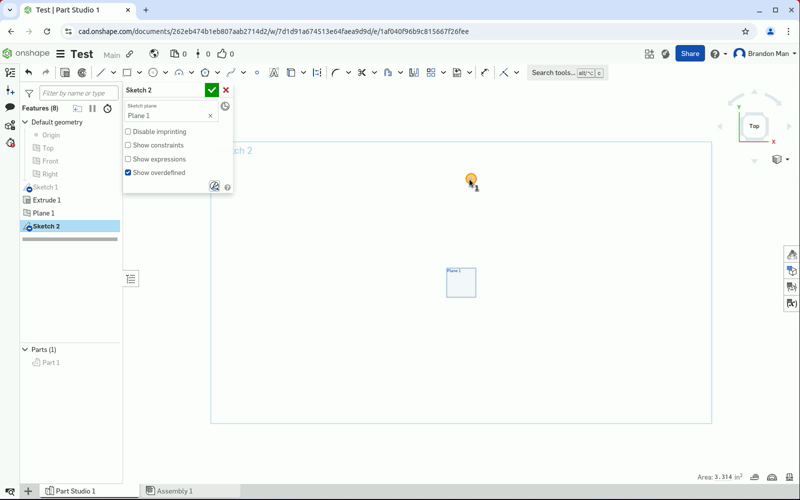
mouse_move(73, 352)
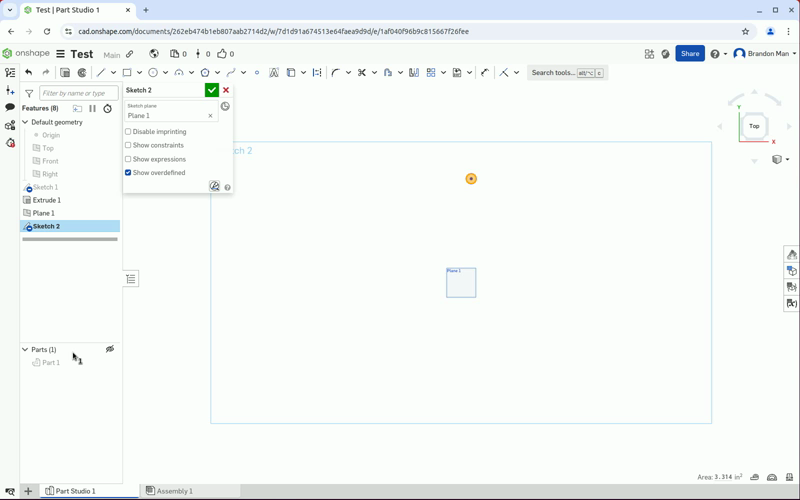
key(shift+y)
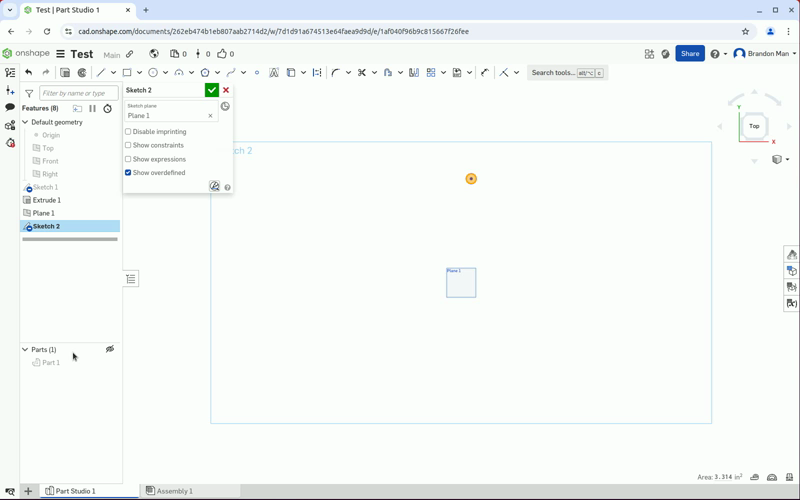
key(shift+e)
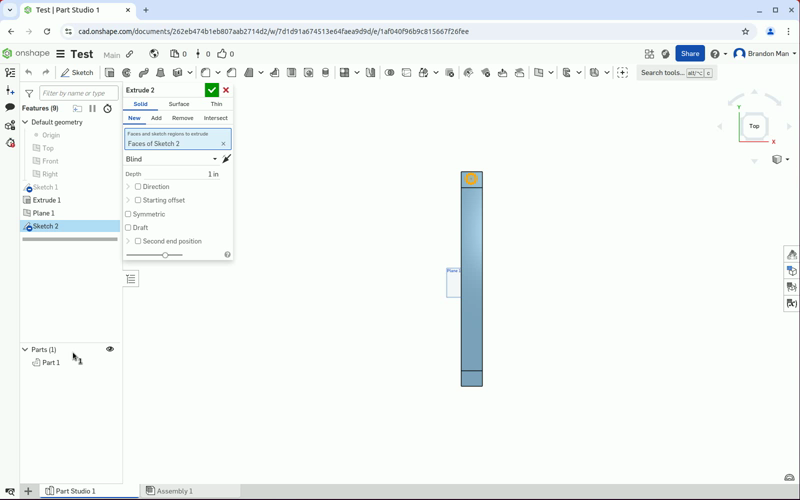
mouse_move(143, 106)
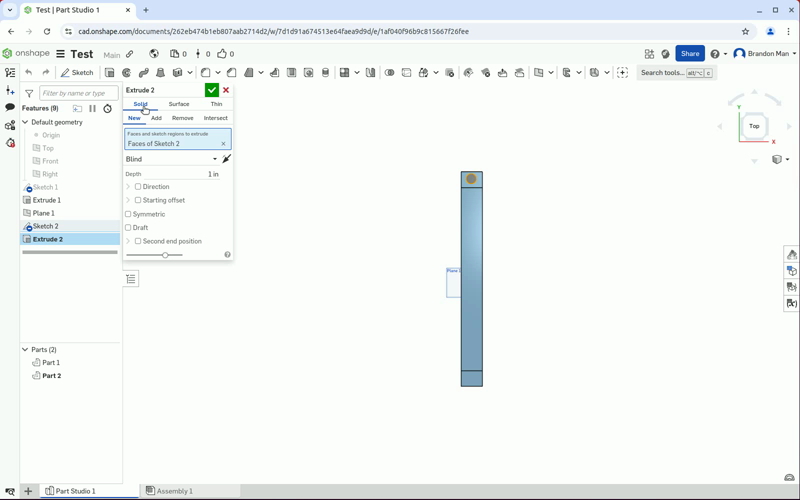
click(143, 106)
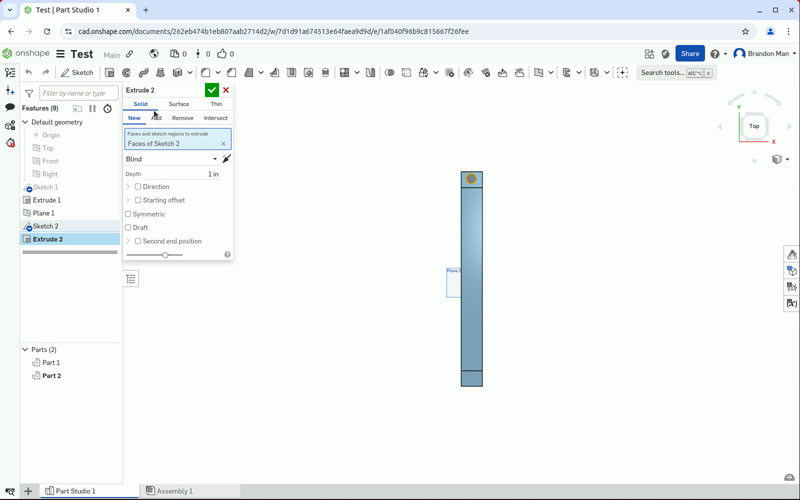
mouse_move(186, 120)
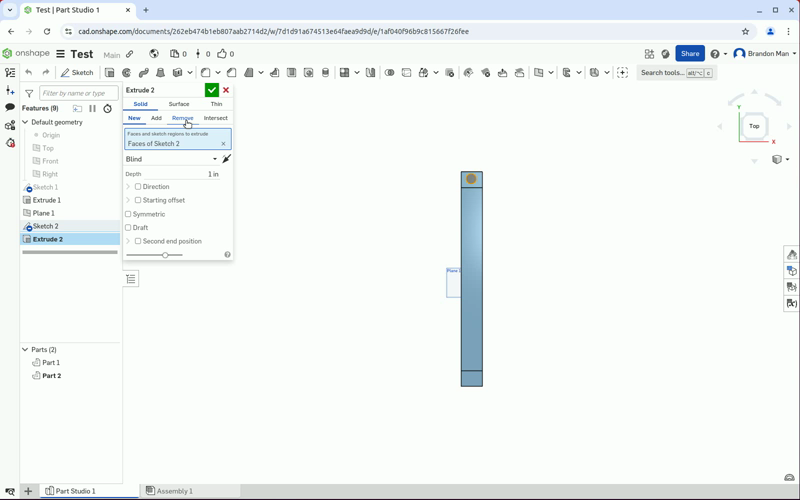
click(186, 120)
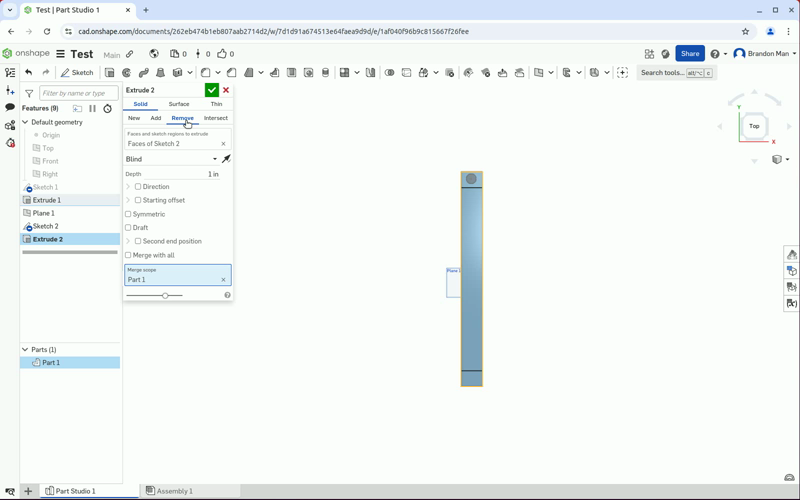
key(tab, 4)
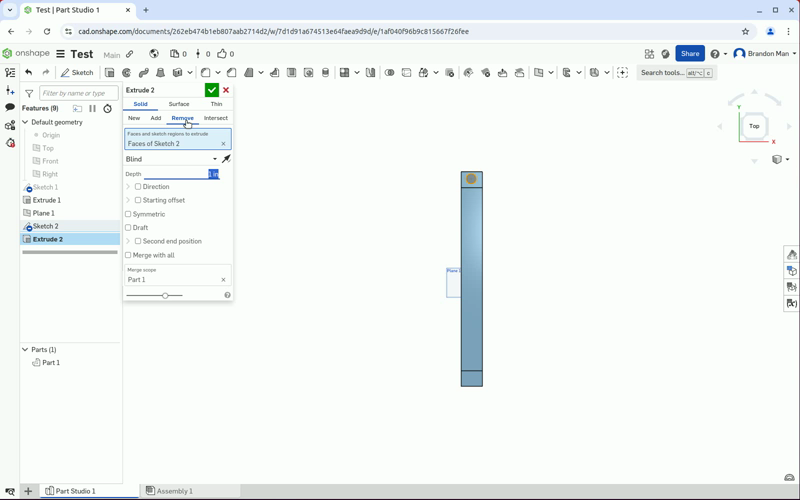
text(10.832)
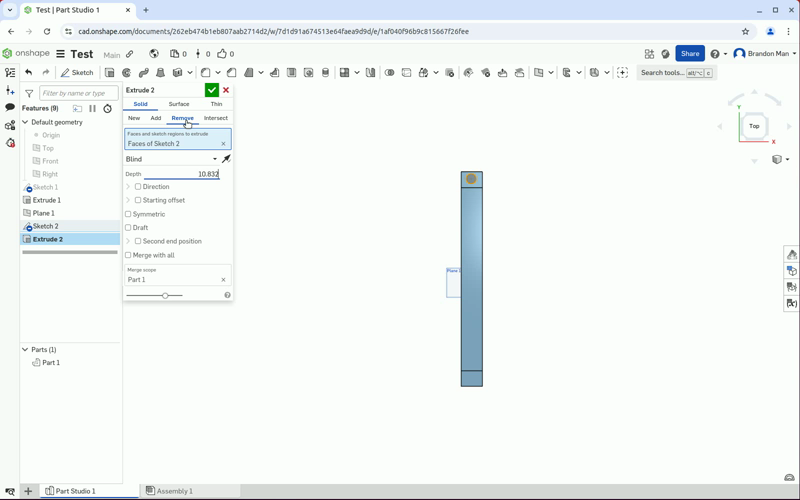
key(tab, 6)
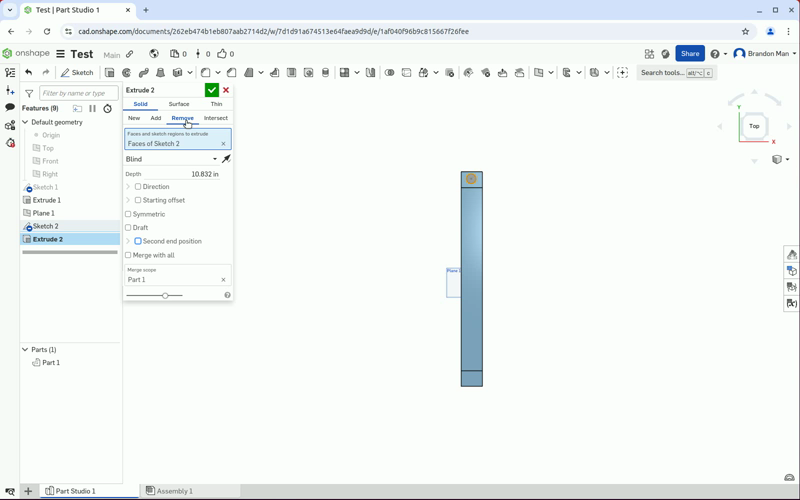
key(space)
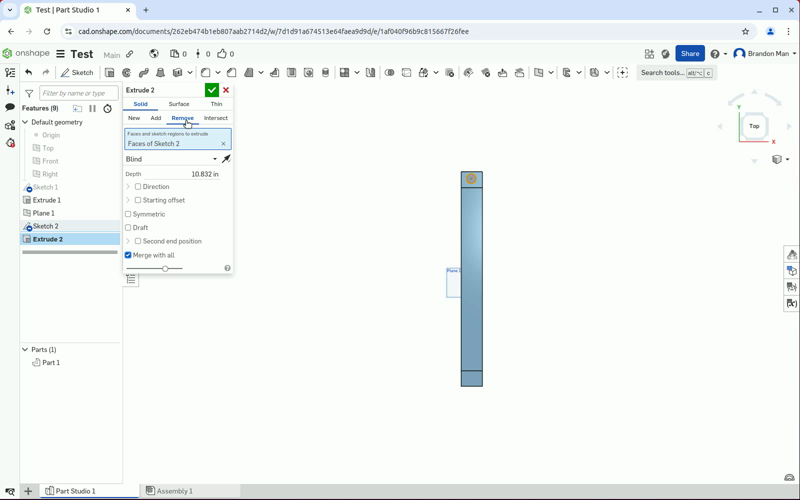
key(enter)
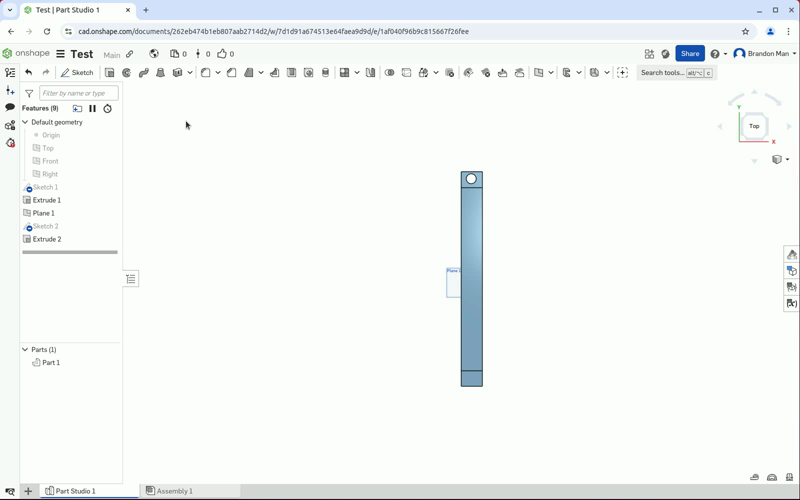
key(shift+h)
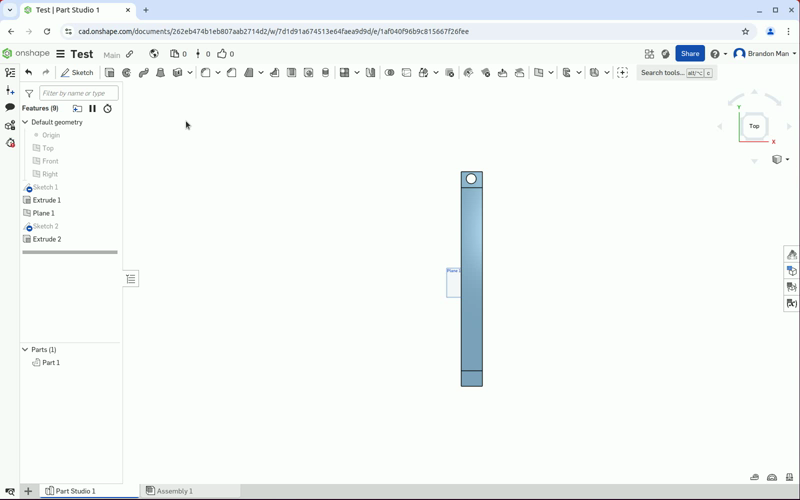
key(shift+h)
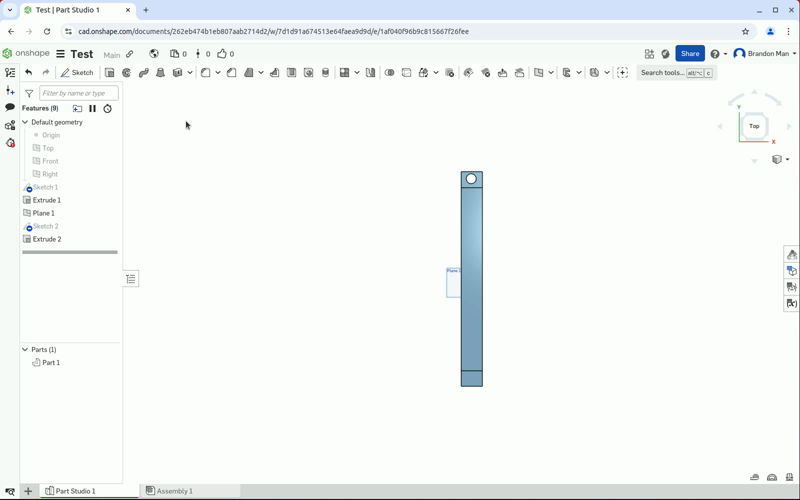
mouse_move(73, 189)
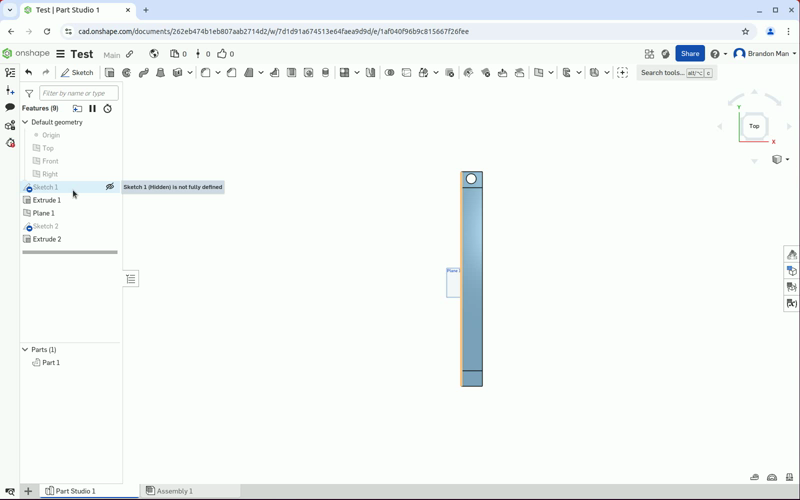
click(73, 189)
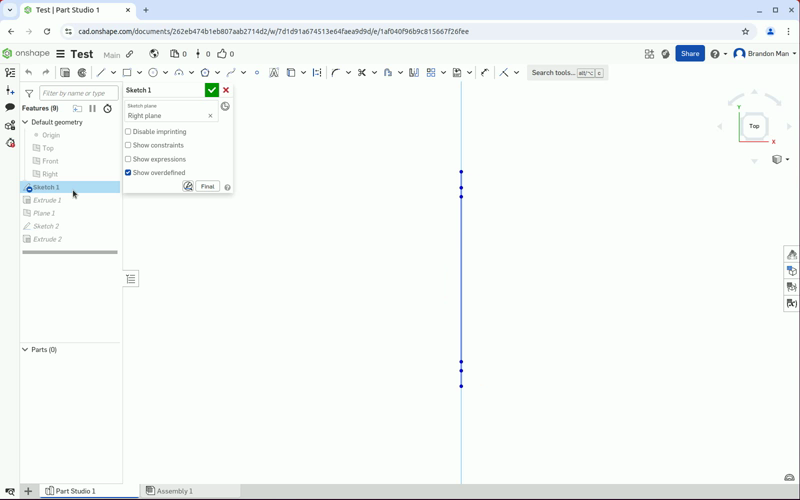
mouse_move(229, 92)
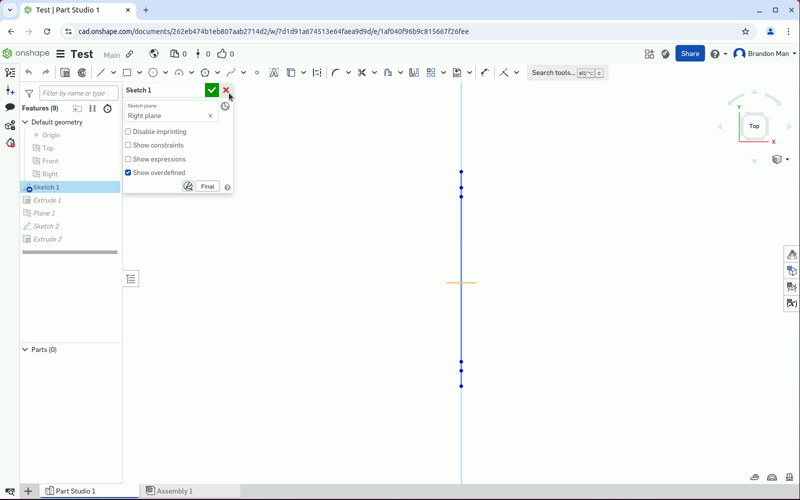
click(229, 92)
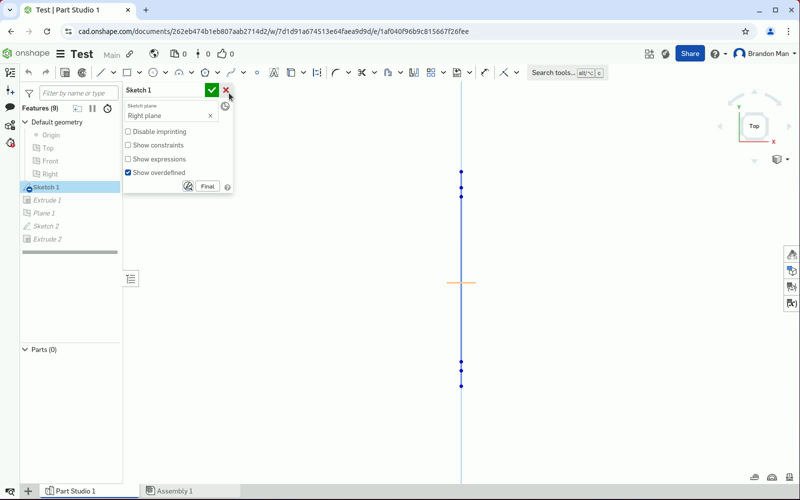
key(shift+s)
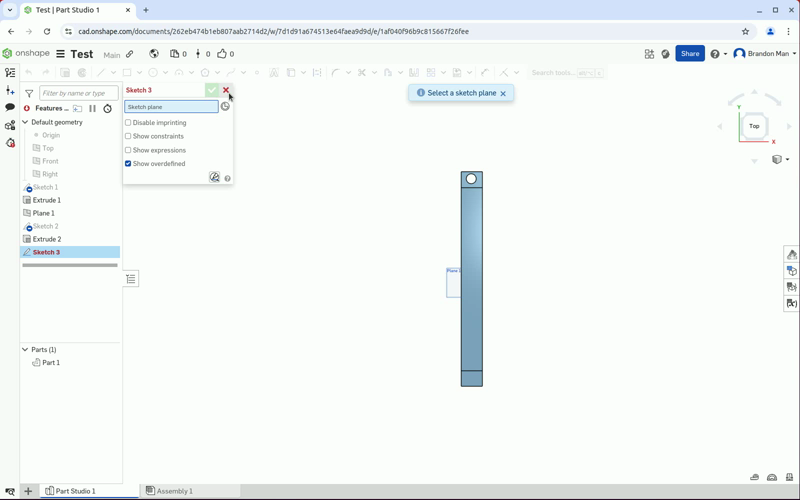
mouse_move(73, 215)
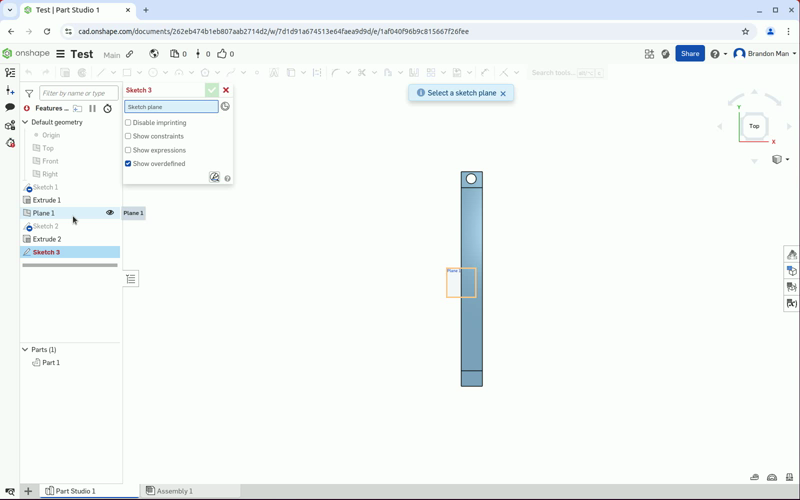
click(73, 215)
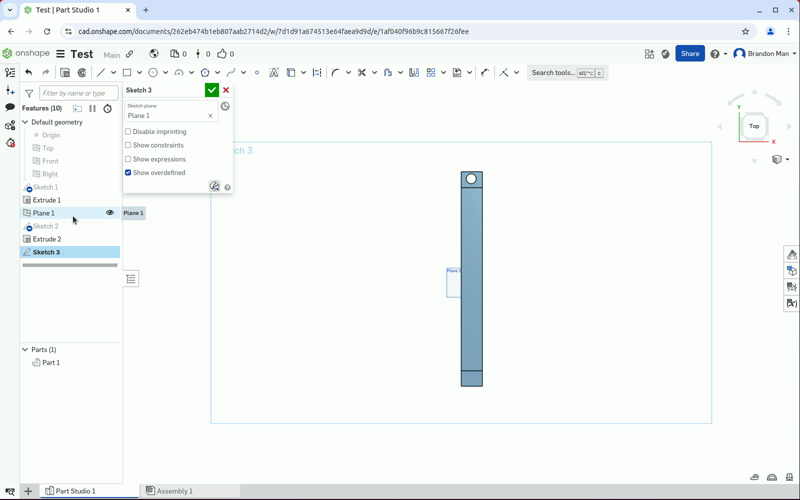
mouse_move(73, 352)
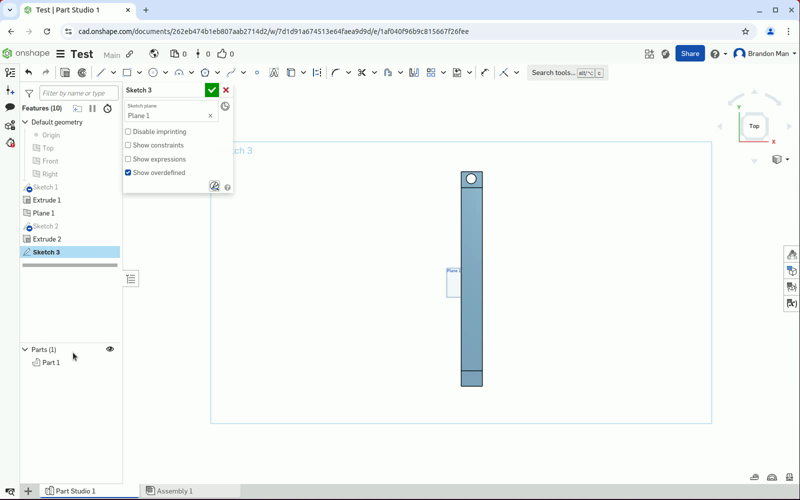
key(y)
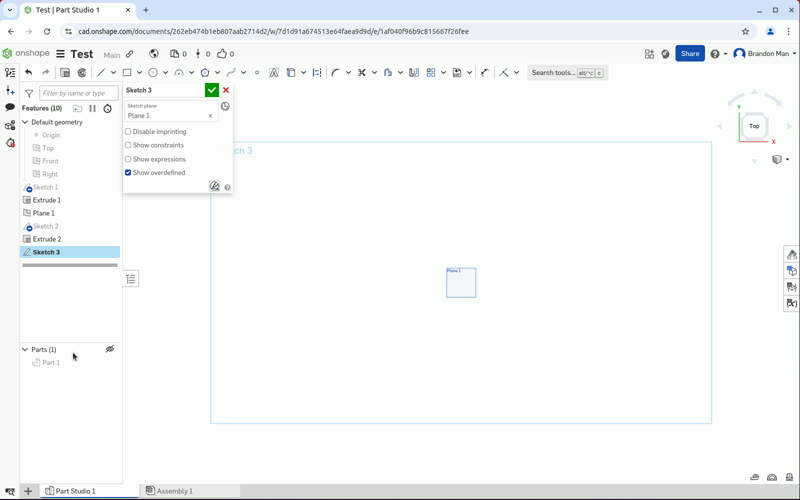
key(c)
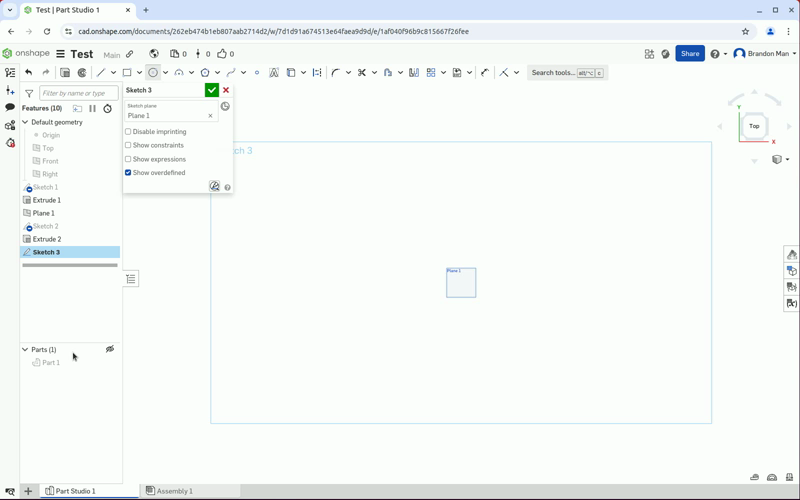
key_down(shift)
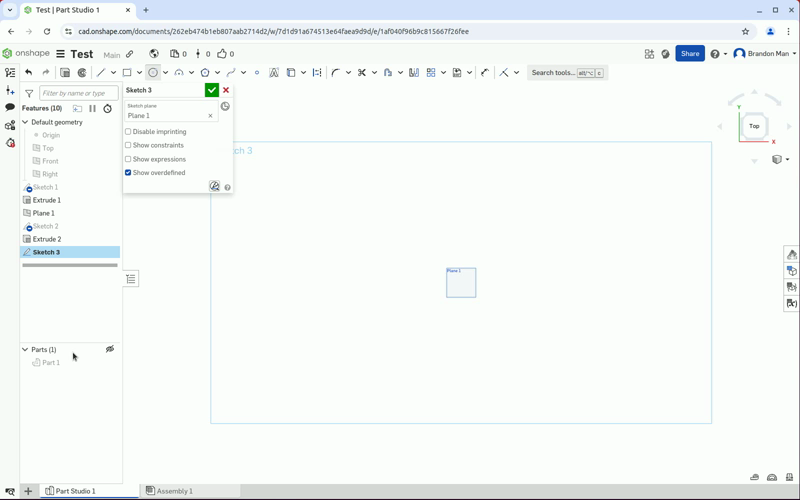
mouse_move(471, 378)
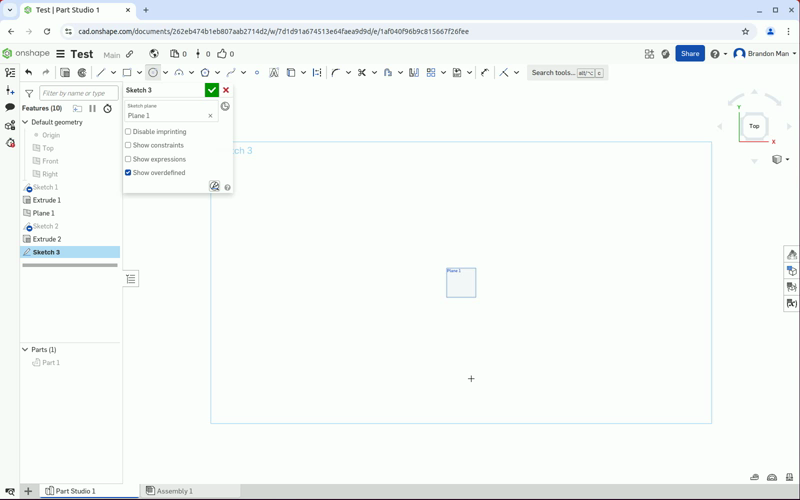
click(471, 378)
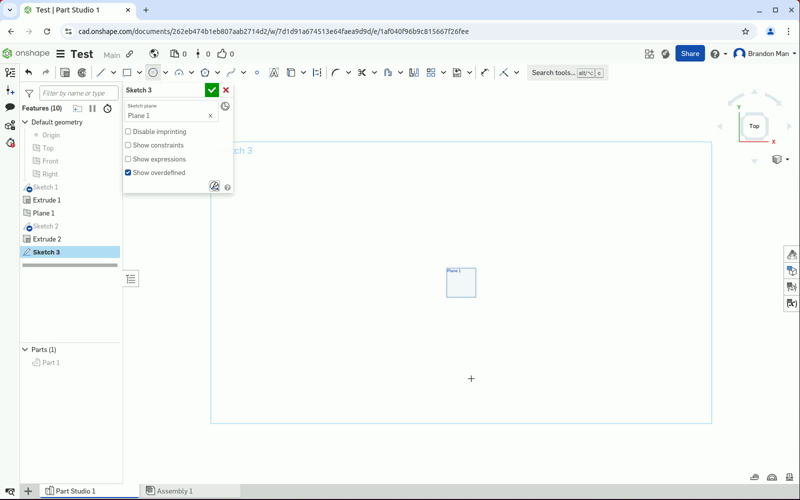
key_up(shift)
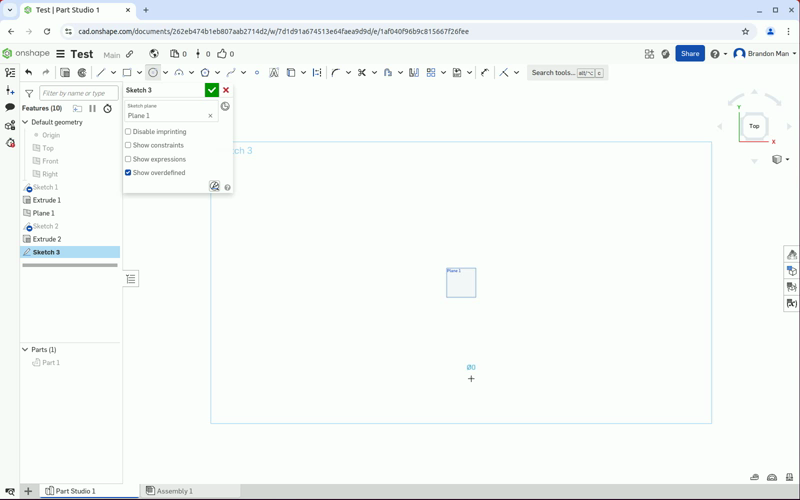
mouse_move(476, 378)
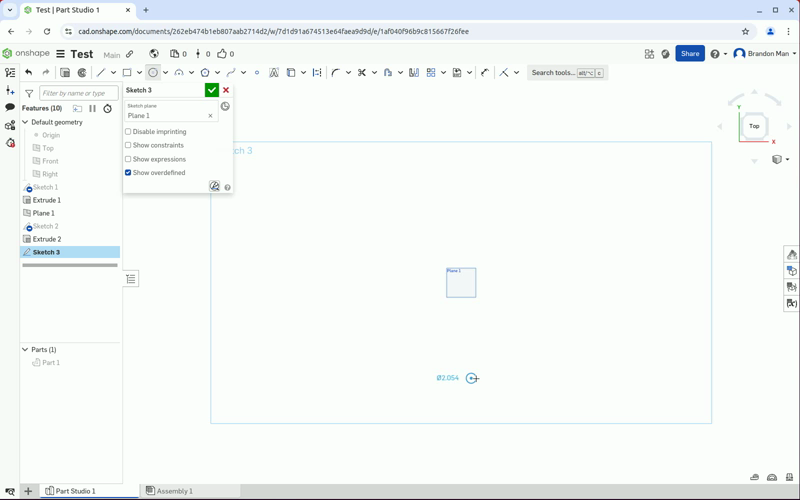
click(476, 378)
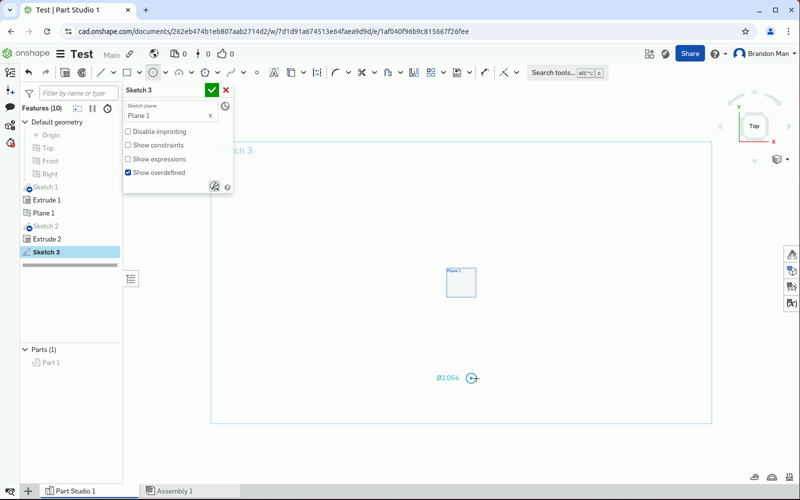
key(esc)
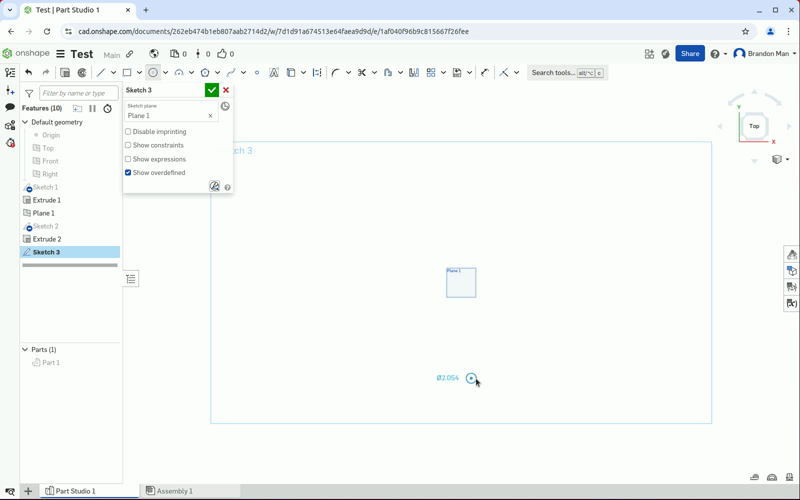
mouse_move(475, 378)
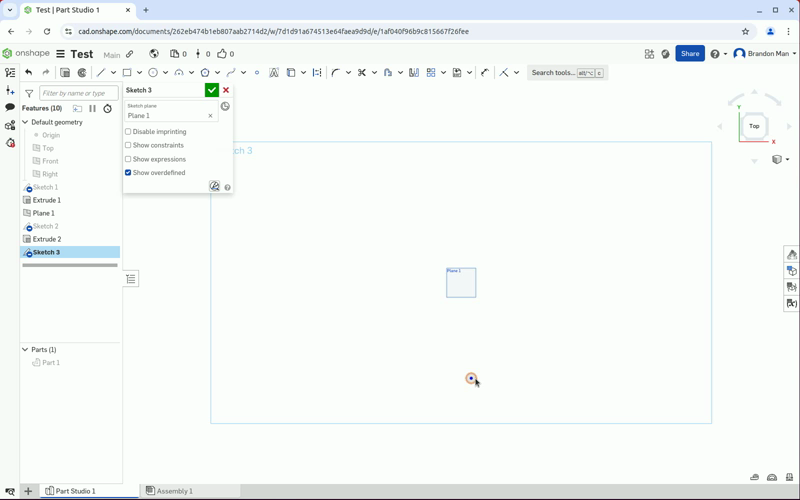
scroll(6)
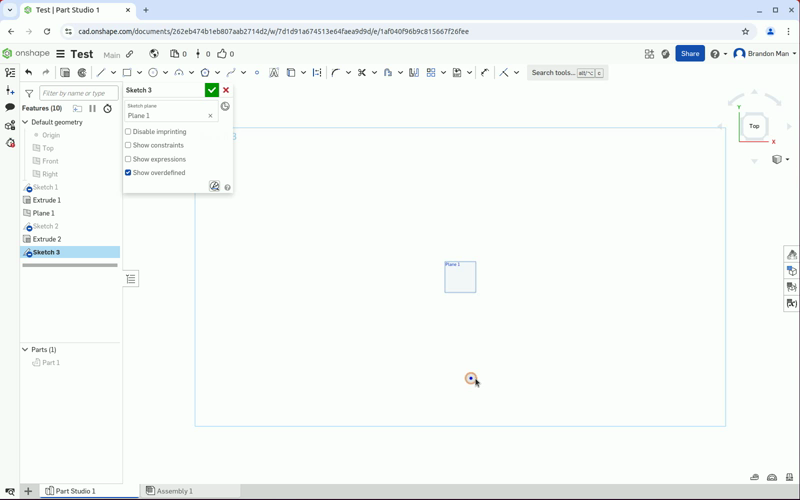
scroll(6)
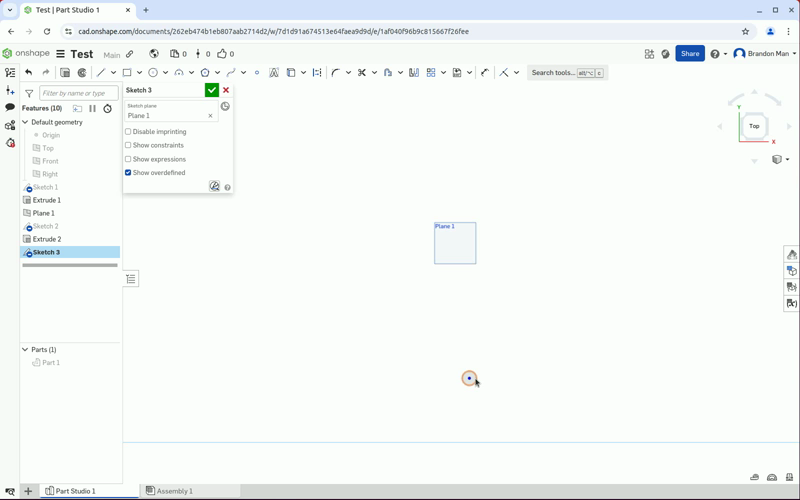
scroll(6)
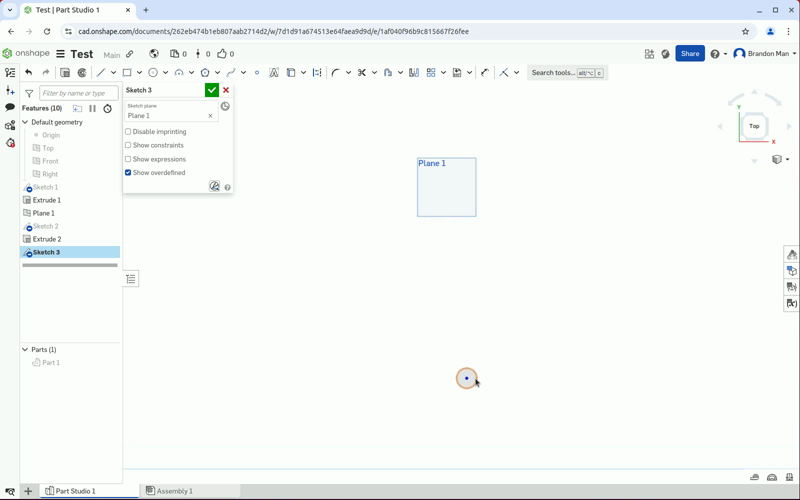
scroll(6)
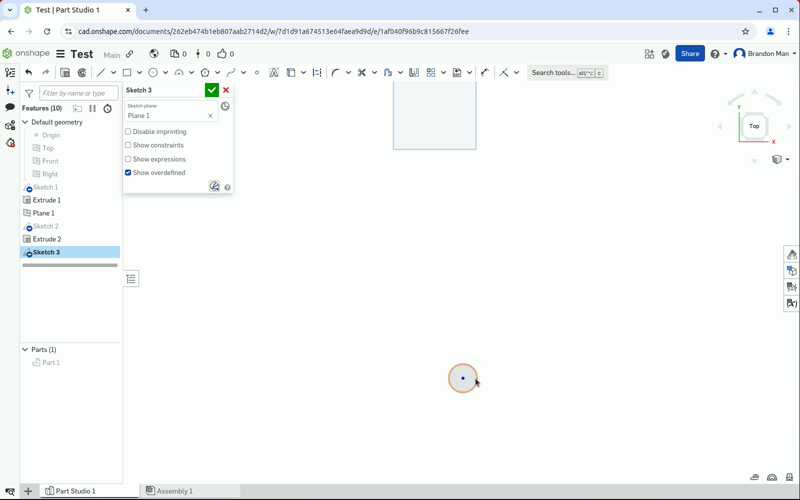
scroll(6)
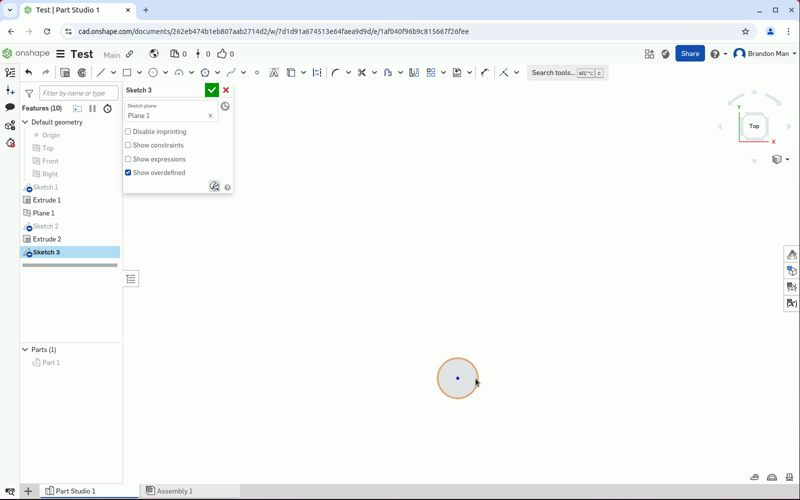
scroll(6)
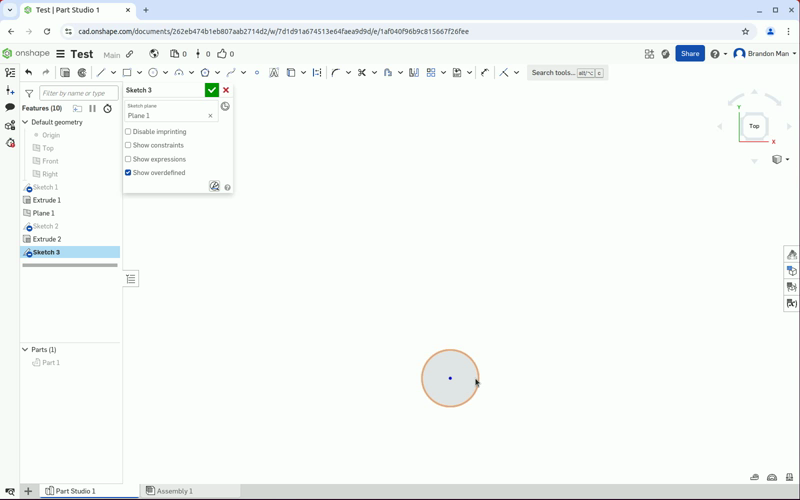
scroll(6)
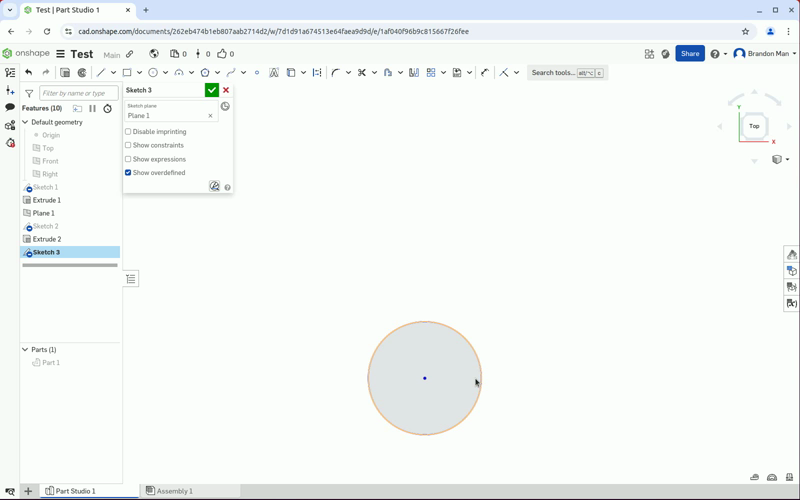
click(475, 378)
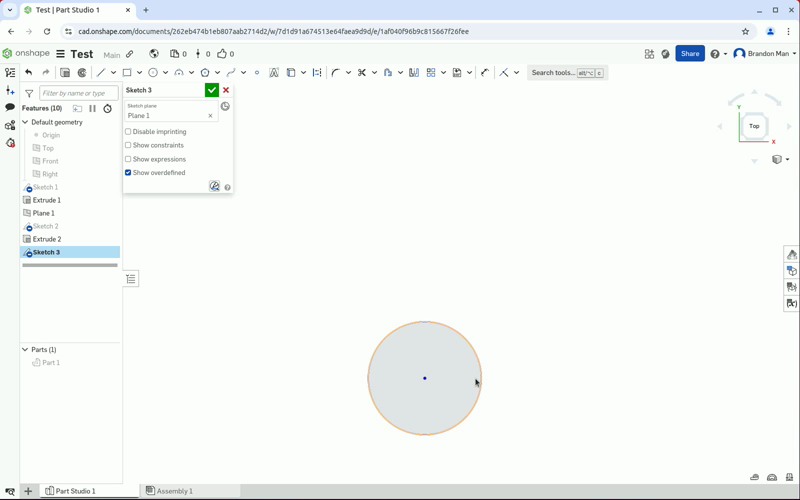
scroll(-6)
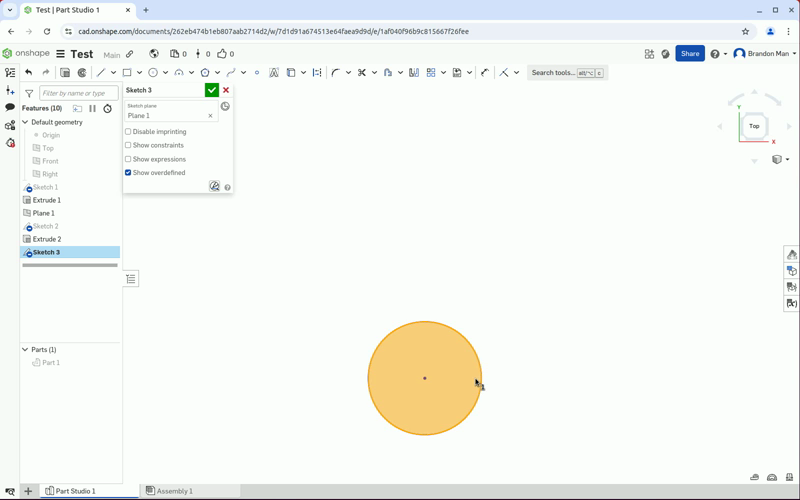
scroll(-6)
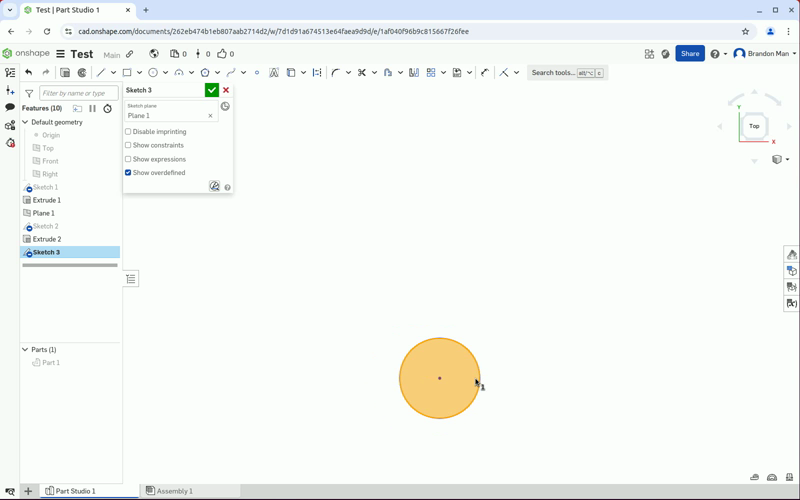
scroll(-6)
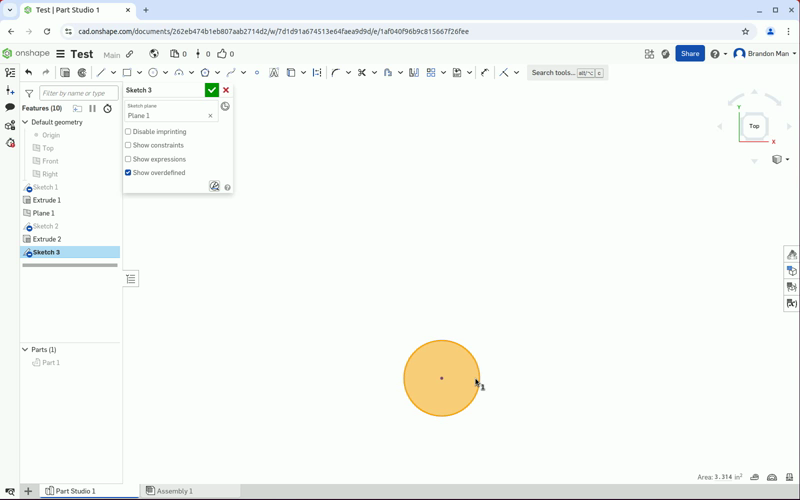
scroll(-6)
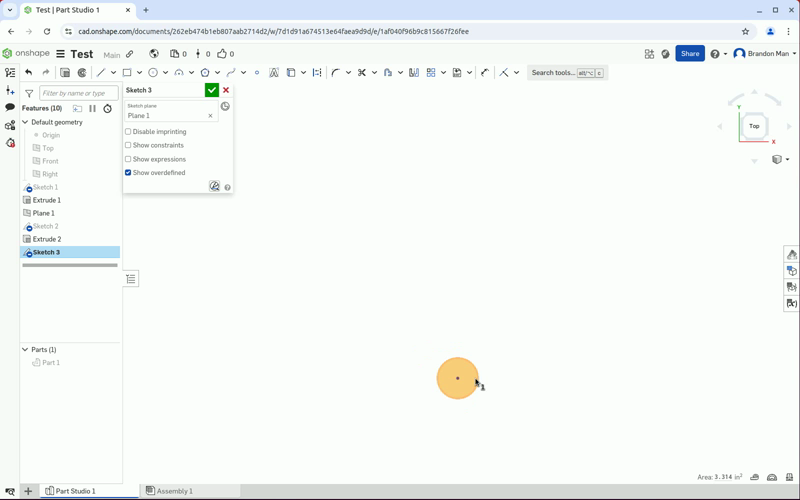
scroll(-6)
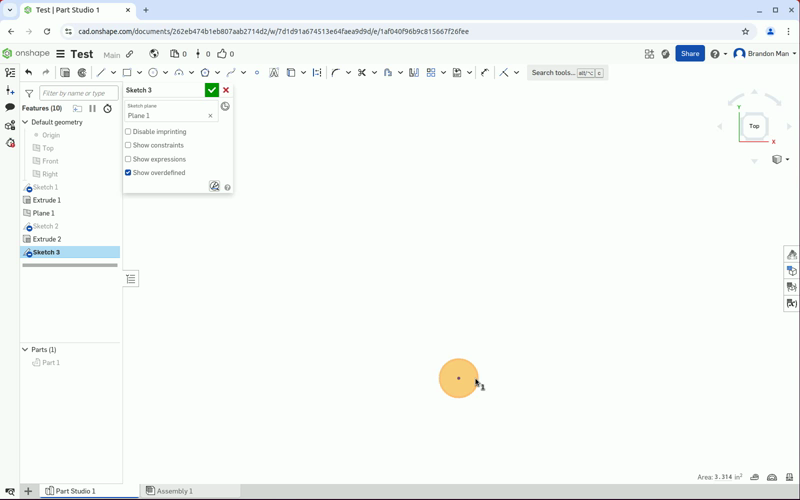
scroll(-6)
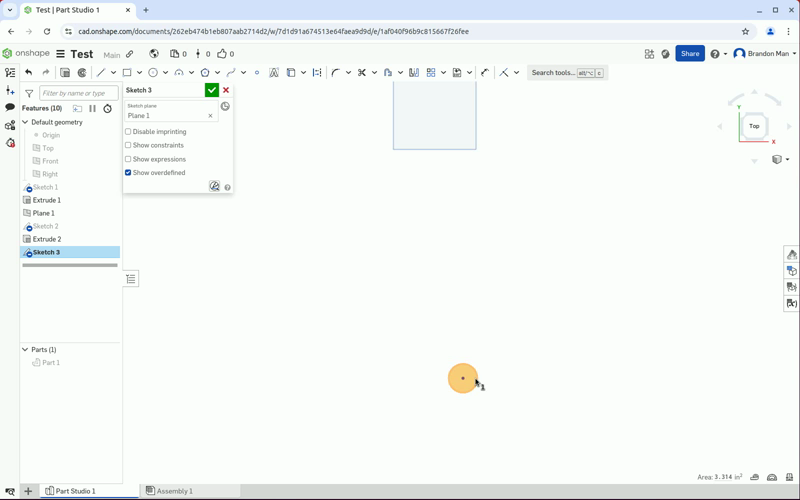
scroll(-6)
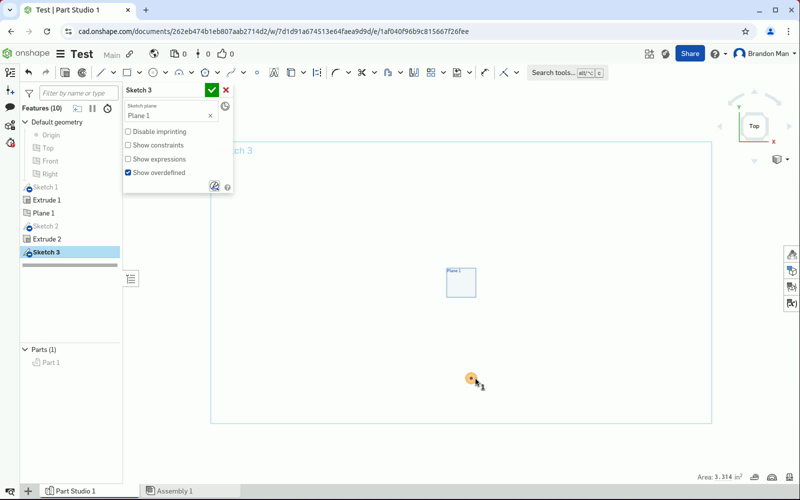
mouse_move(73, 352)
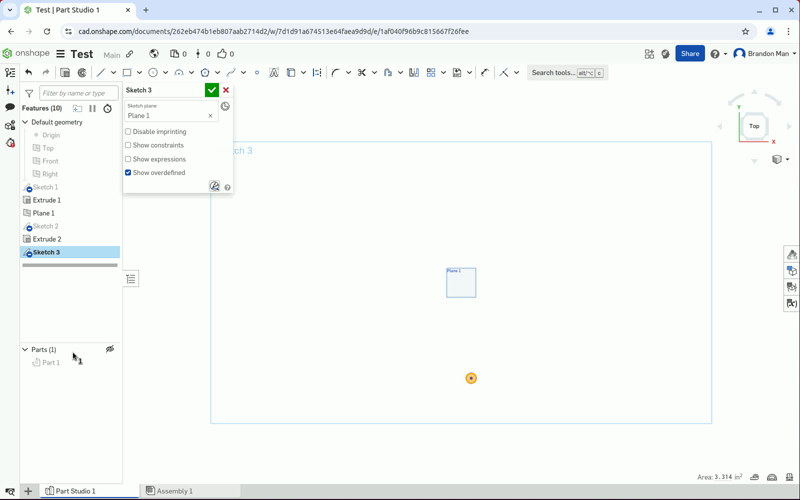
key(shift+y)
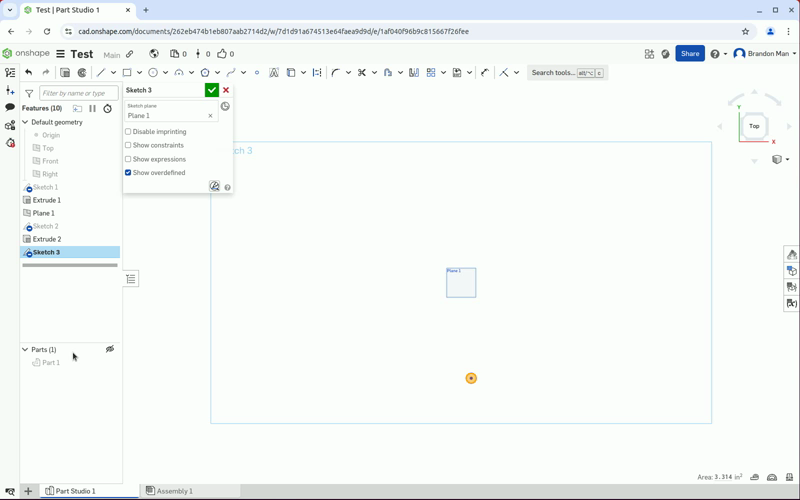
key(shift+e)
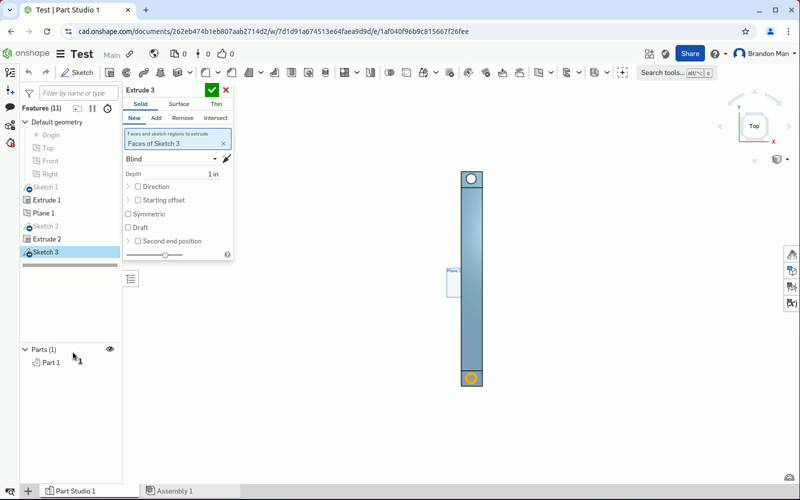
mouse_move(143, 106)
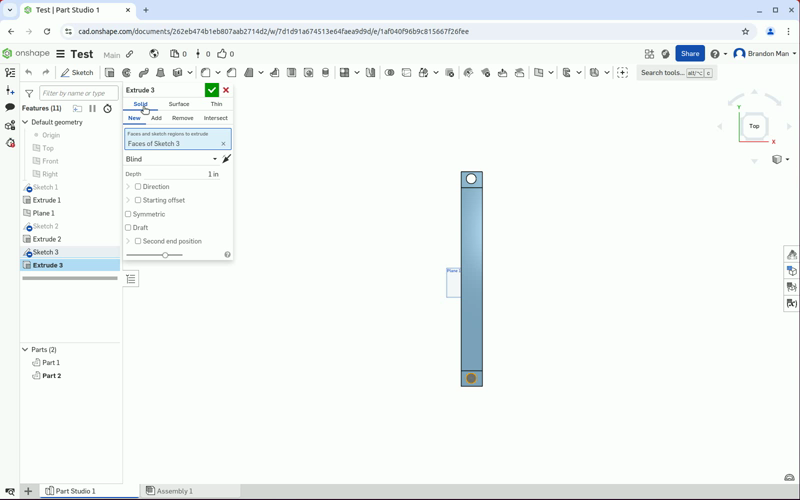
click(143, 106)
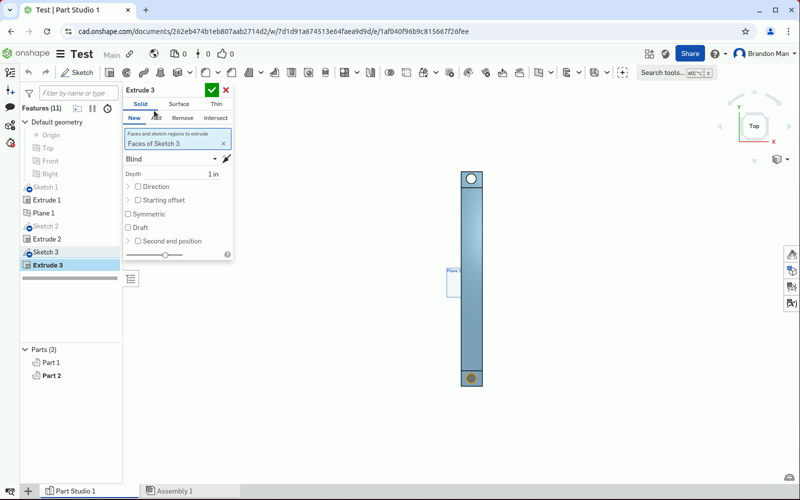
mouse_move(186, 120)
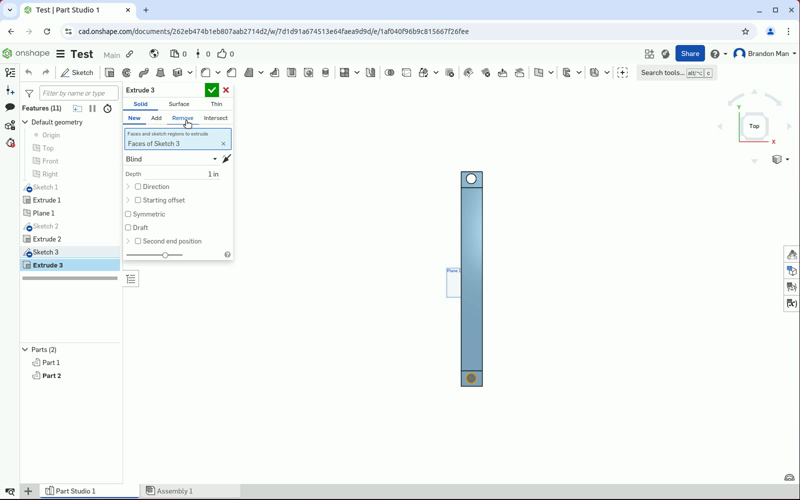
click(186, 120)
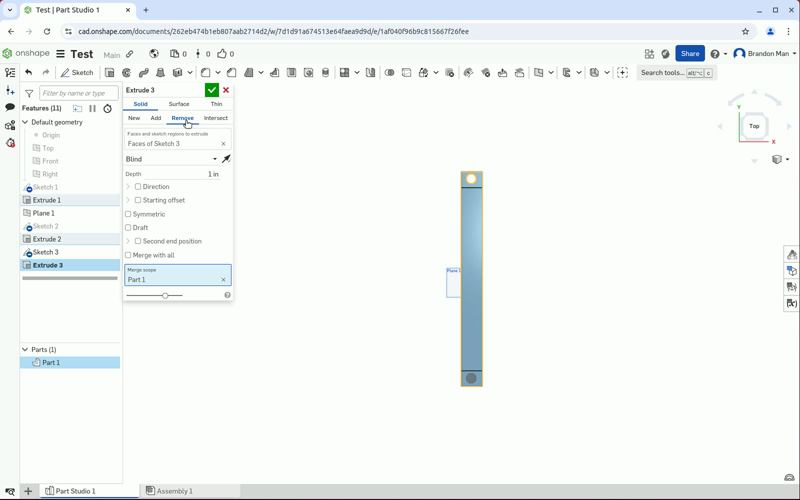
key(tab, 4)
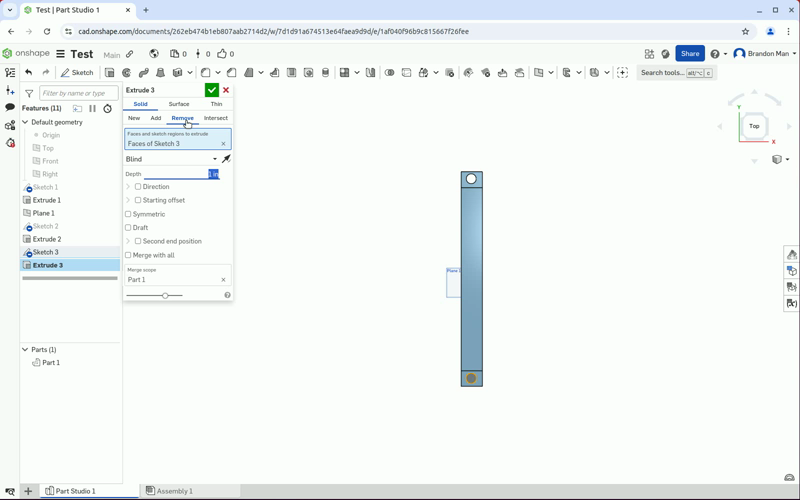
text(10.832)
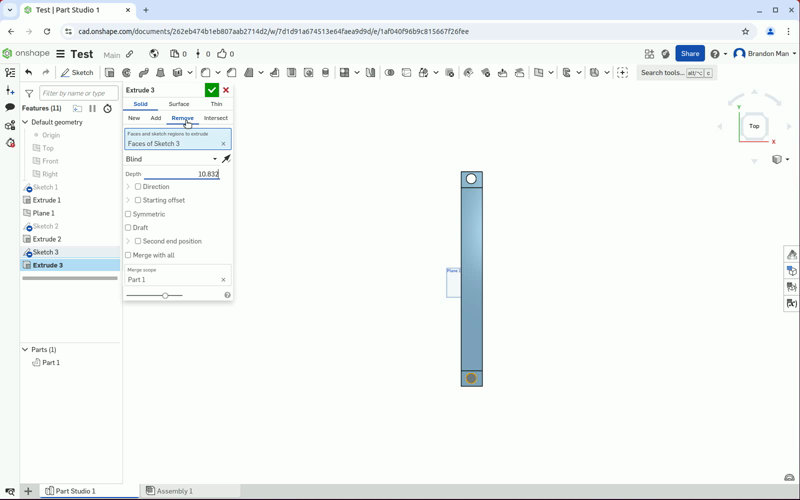
key(tab, 6)
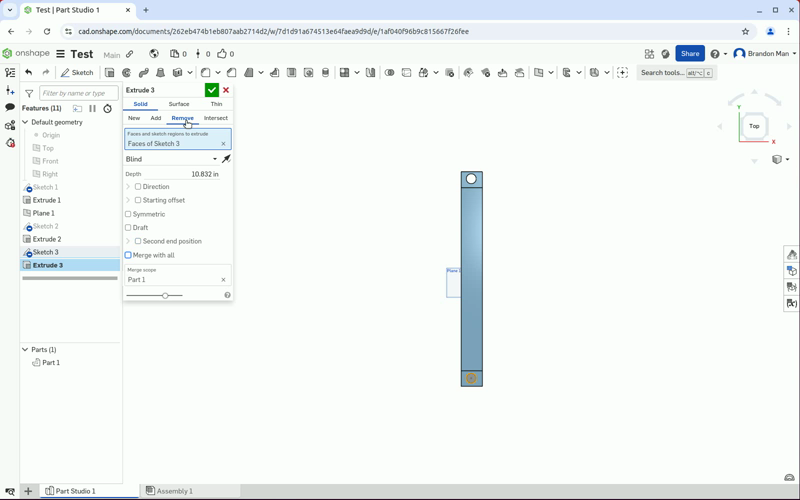
key(space)
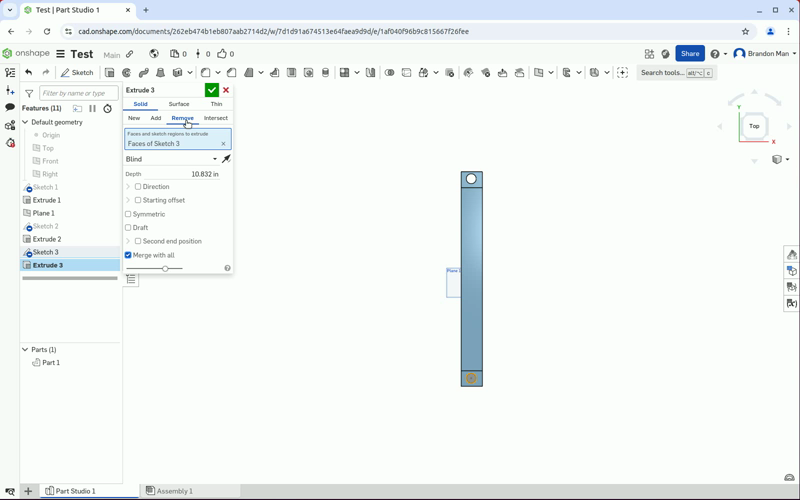
key(enter)
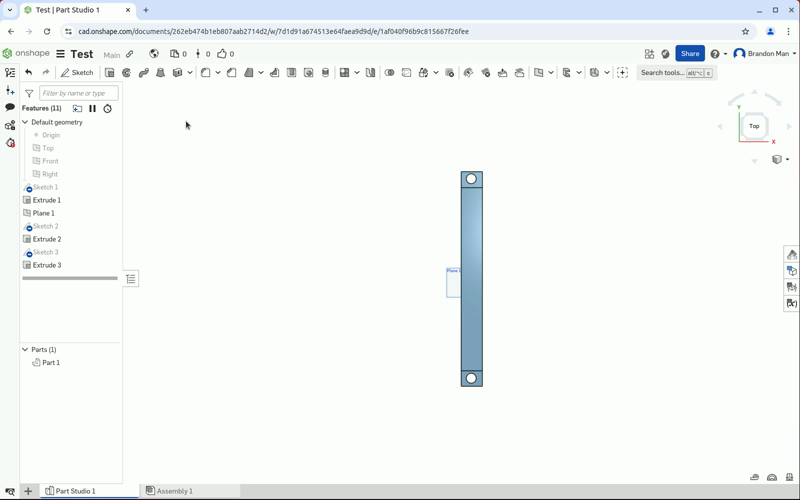
key(shift+h)
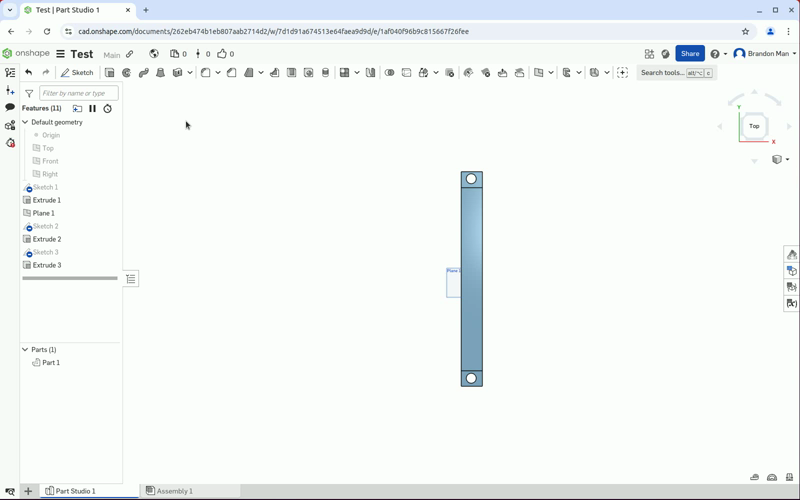
key(shift+h)
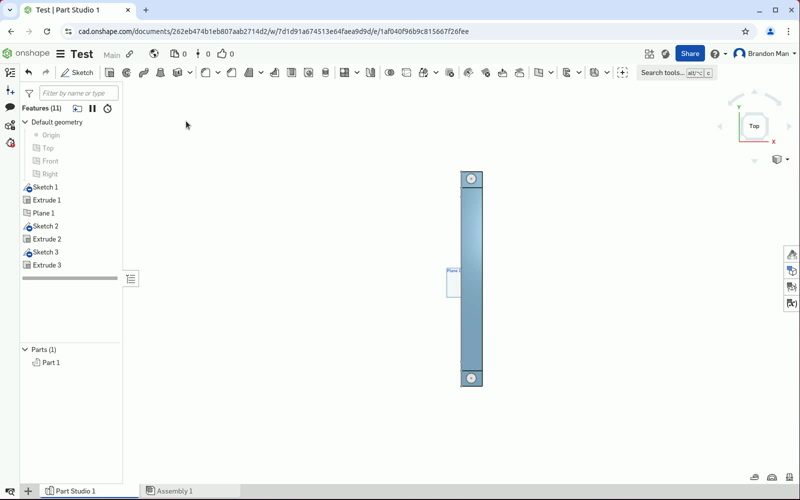
key(shift+7)
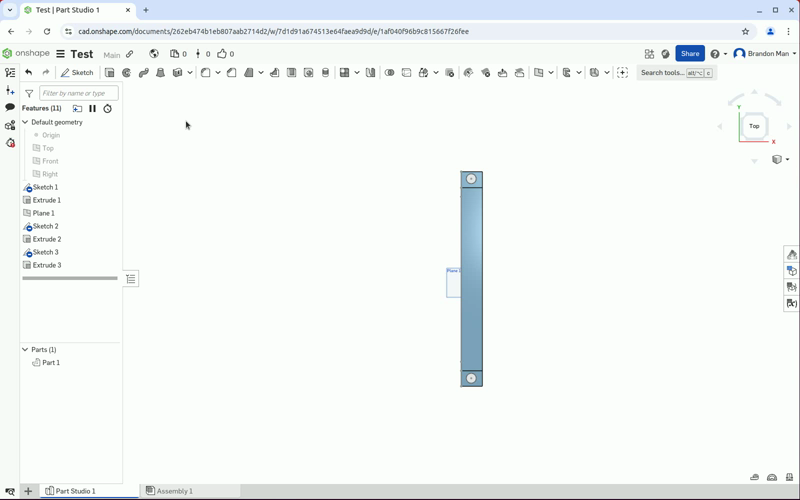
key(up, 3)
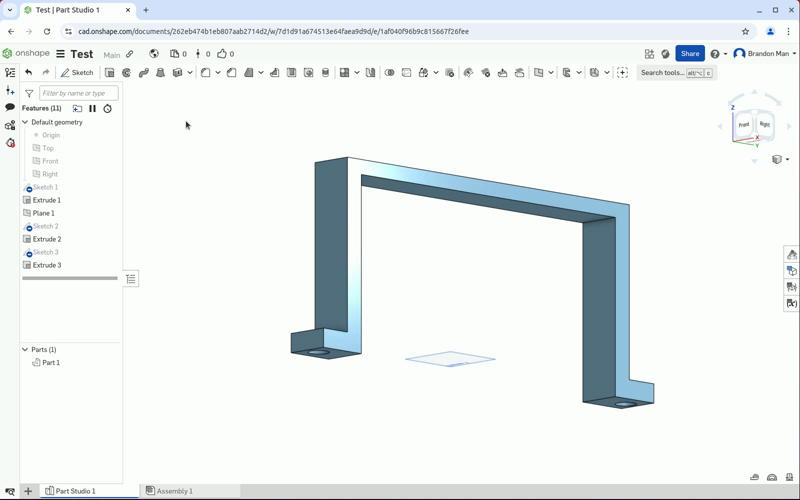
key(left, 3)
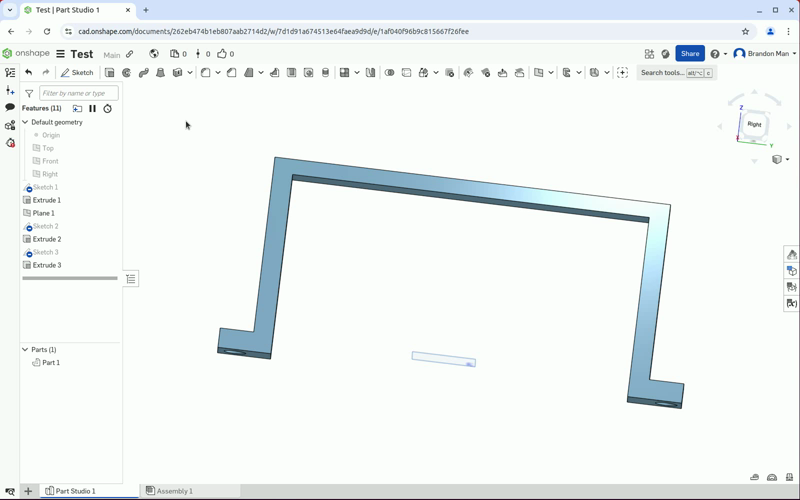
key(right, 3)
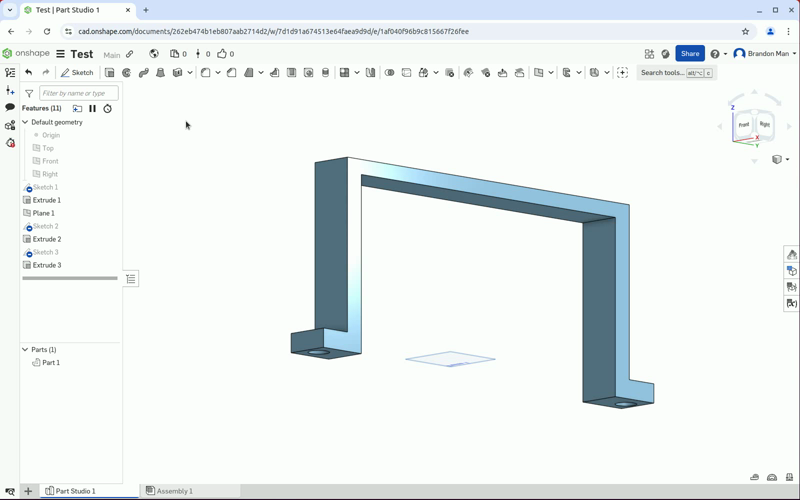
key(down, 3)
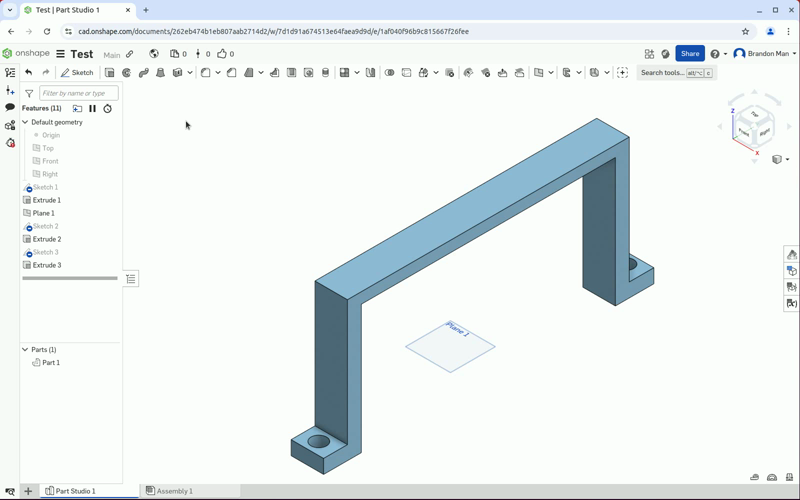
mouse_move(73, 189)
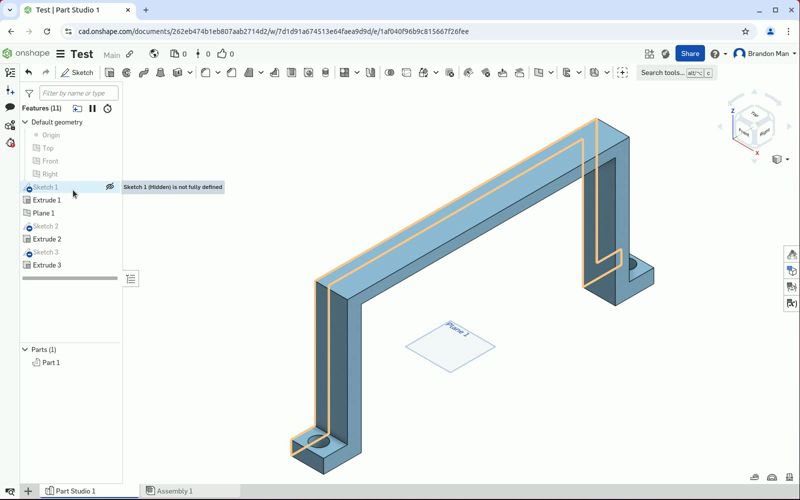
click(73, 189)